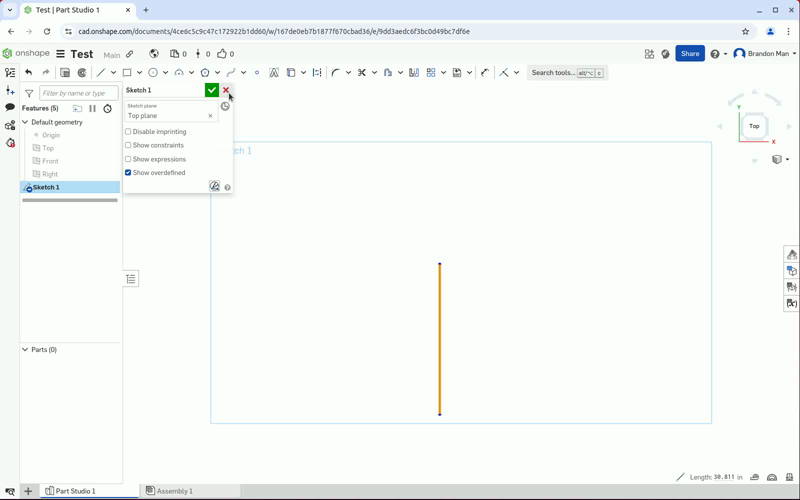
key(shift+h)
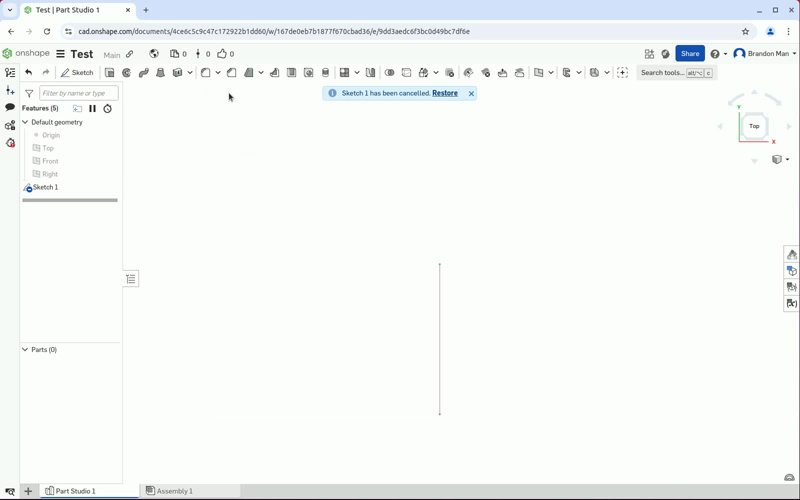
key(shift+s)
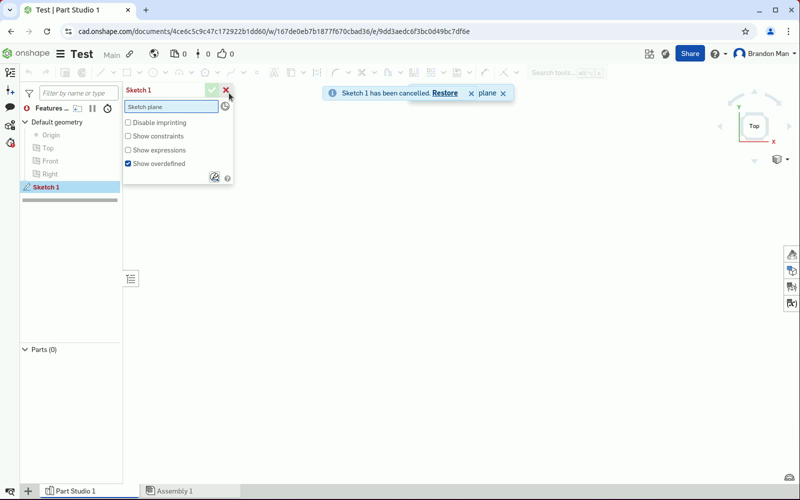
mouse_move(73, 150)
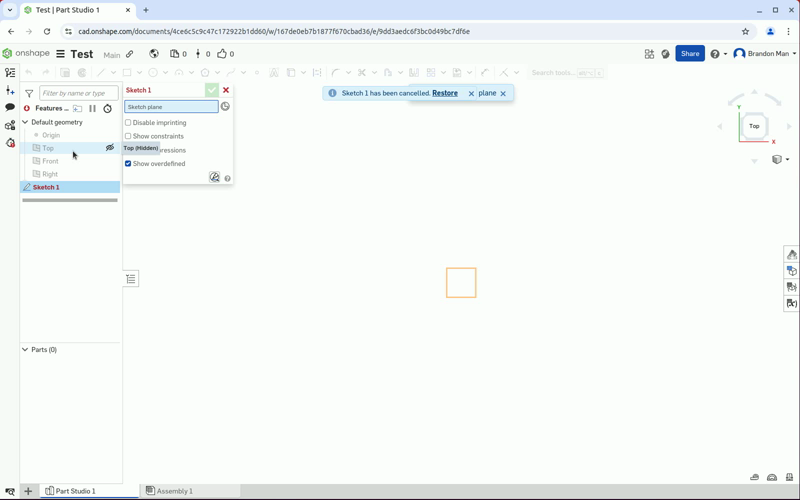
click(73, 150)
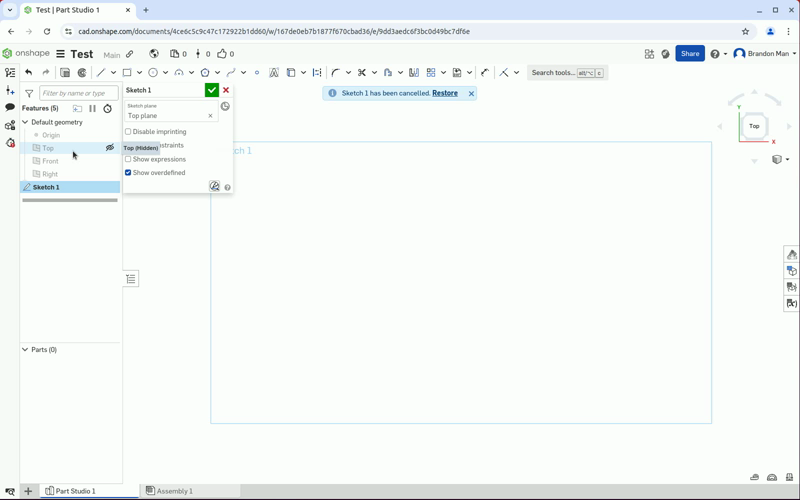
mouse_move(73, 352)
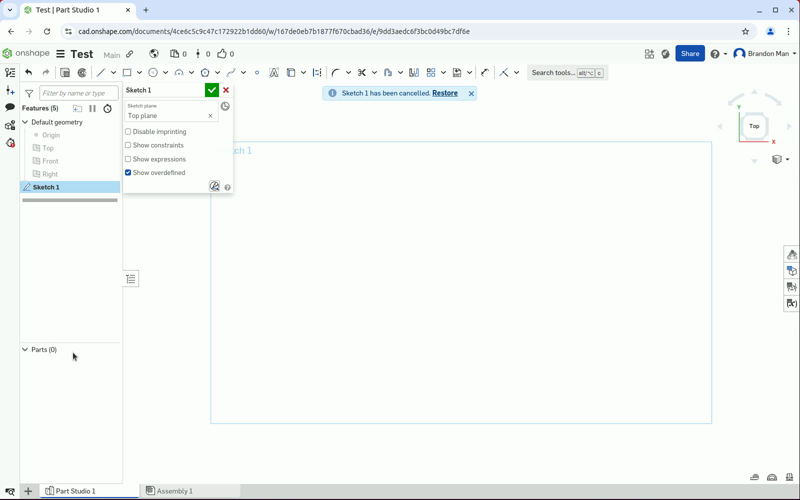
key(y)
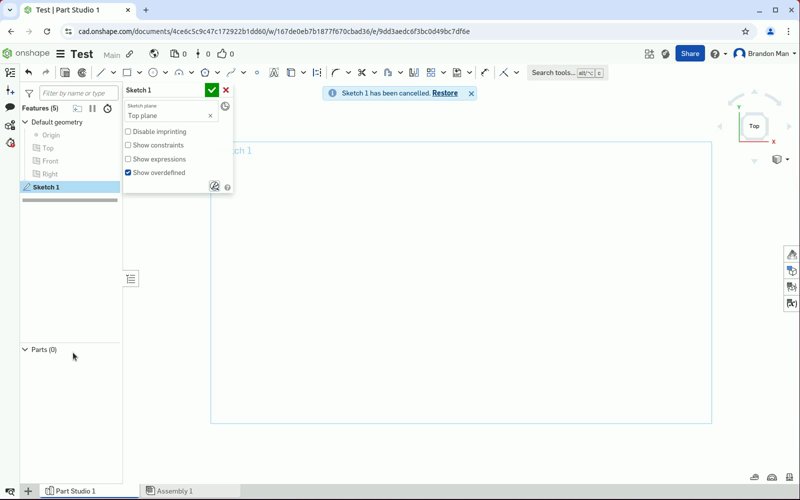
key(l)
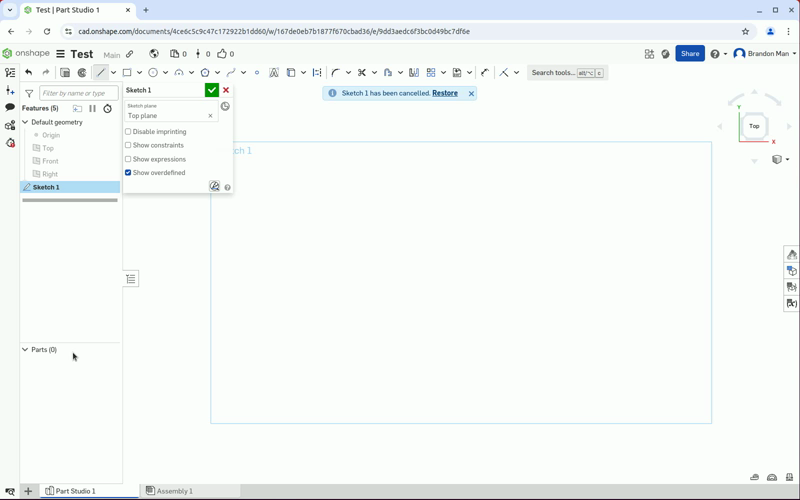
key_down(shift)
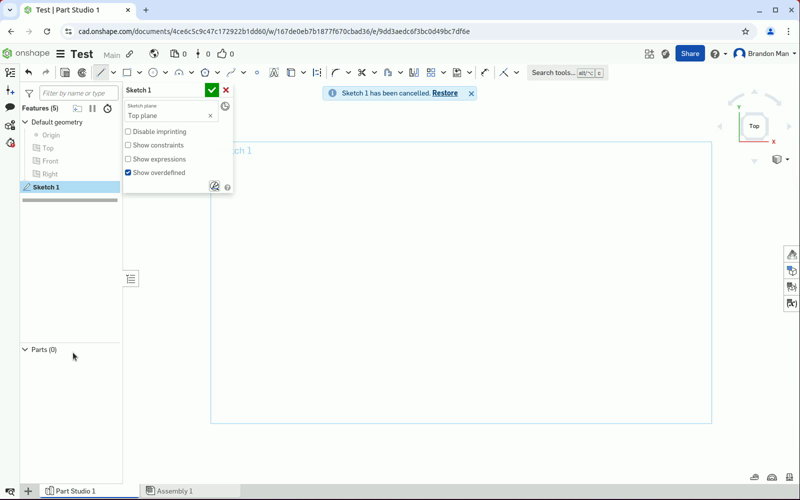
mouse_move(411, 395)
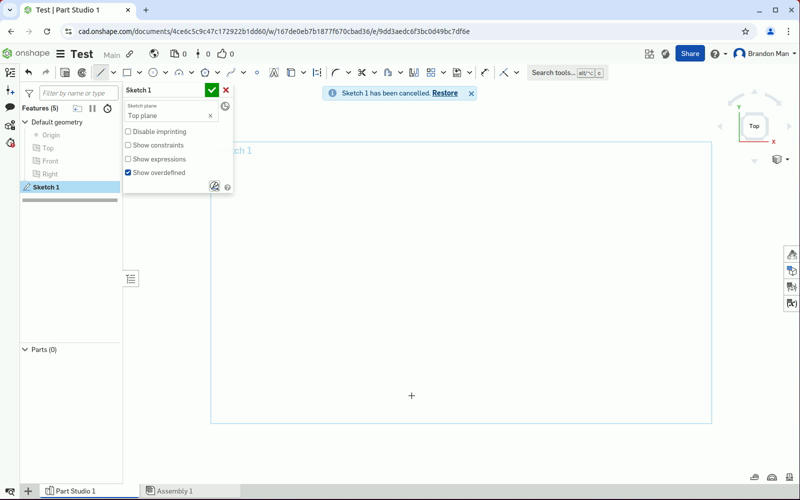
click(411, 395)
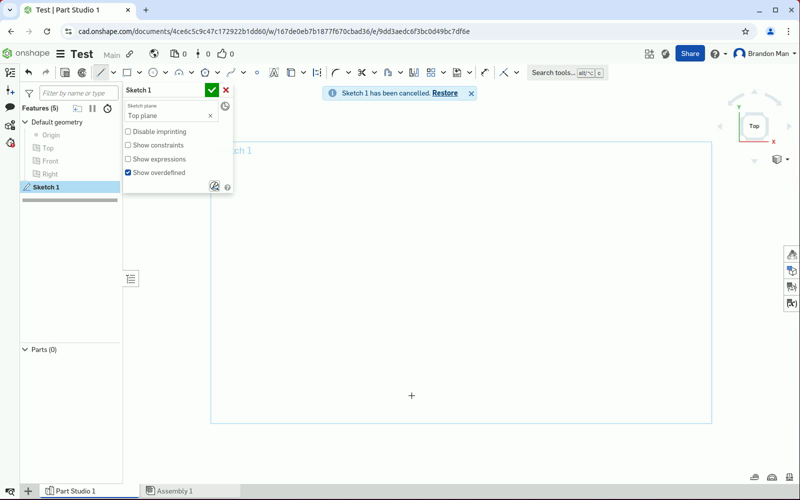
key_up(shift)
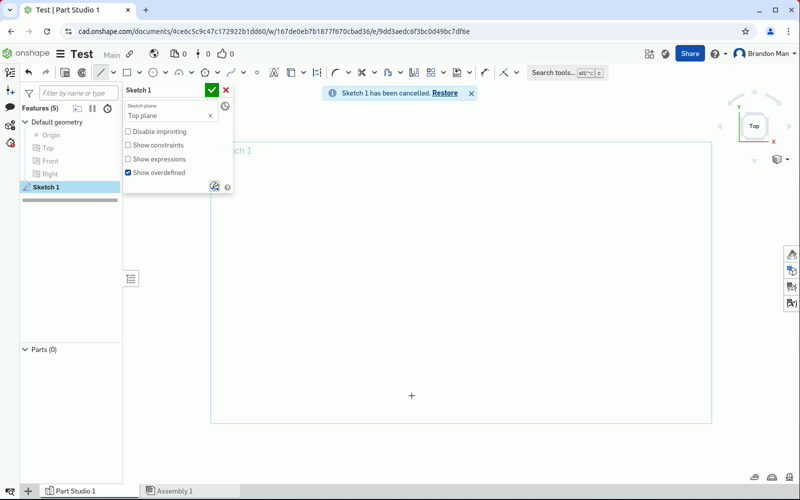
key_down(shift)
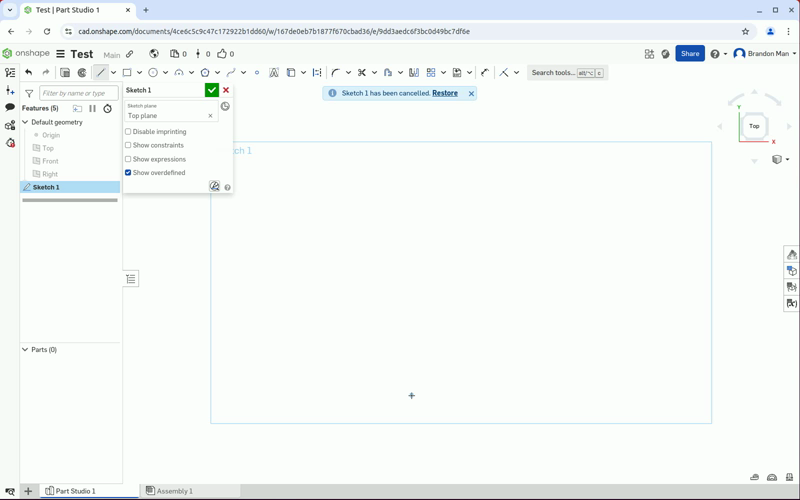
mouse_move(441, 395)
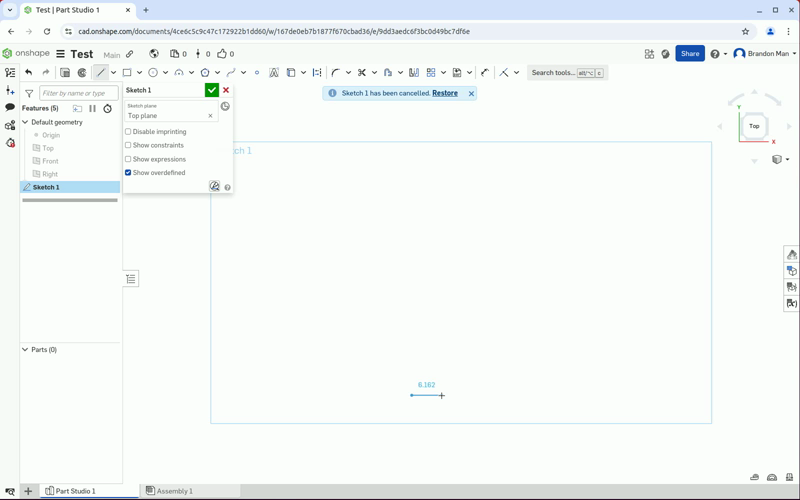
mouse_move(436, 395)
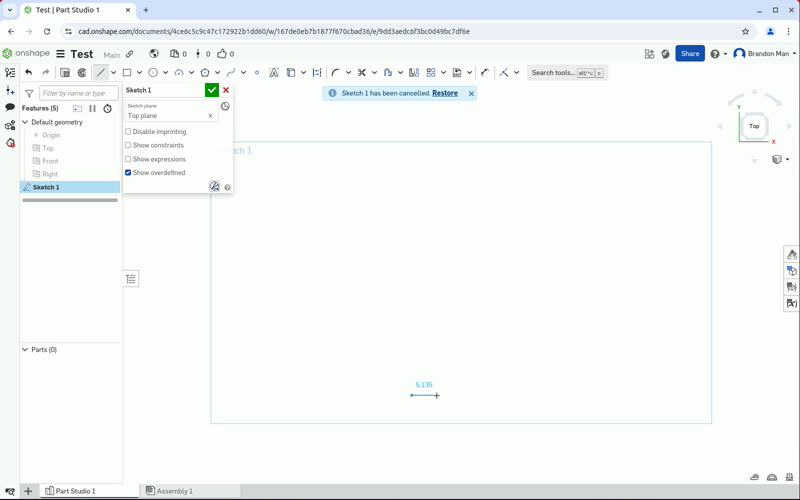
click(436, 395)
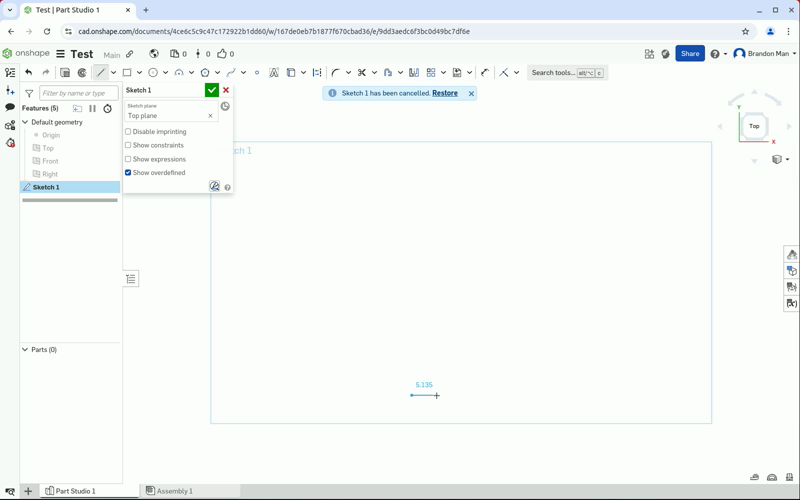
key_up(shift)
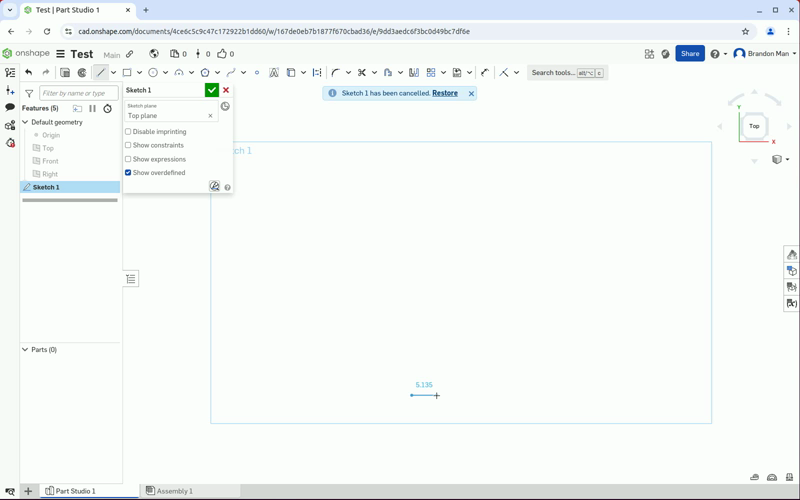
key_down(shift)
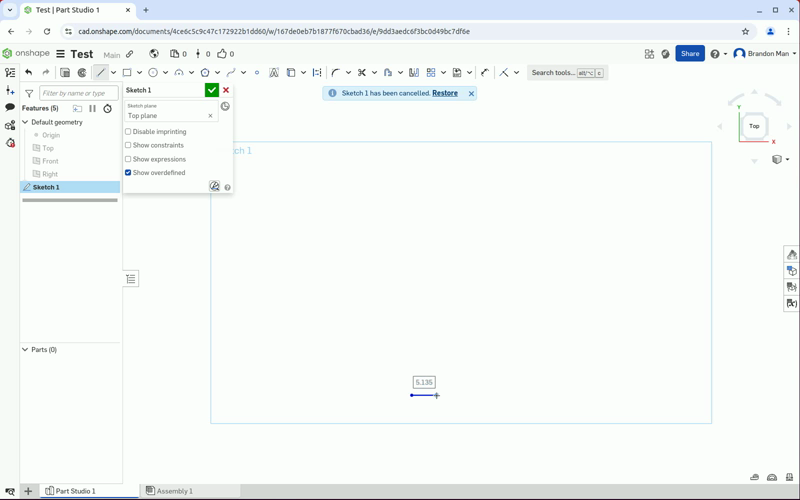
mouse_move(436, 312)
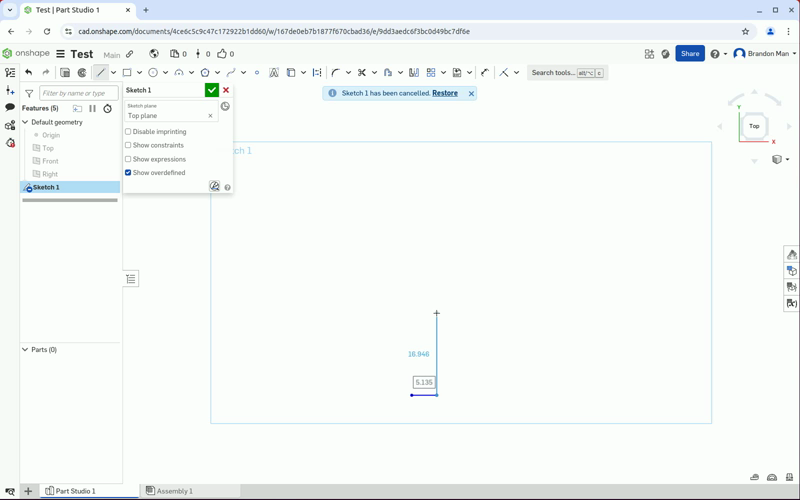
click(436, 312)
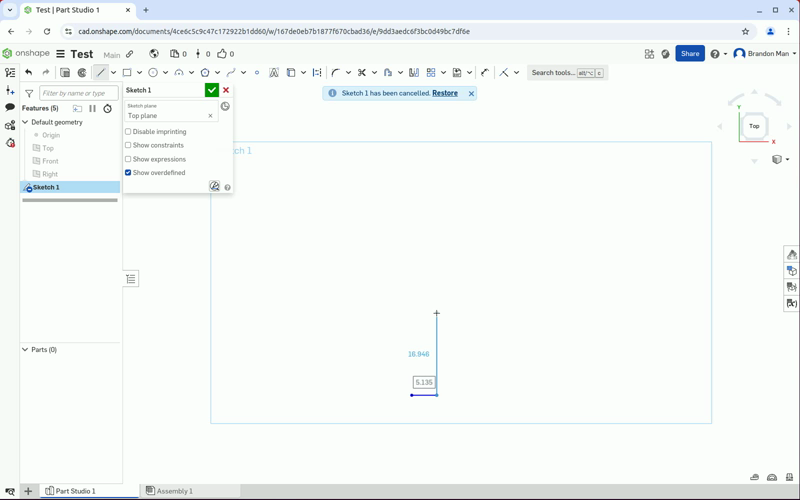
key_up(shift)
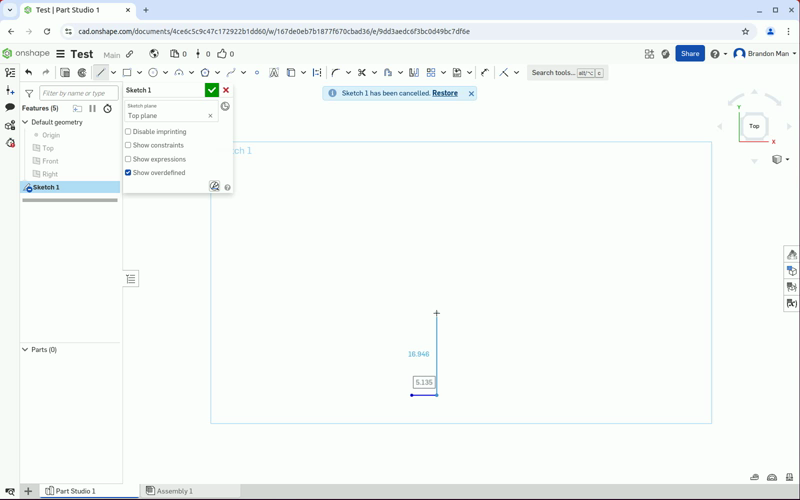
key_down(shift)
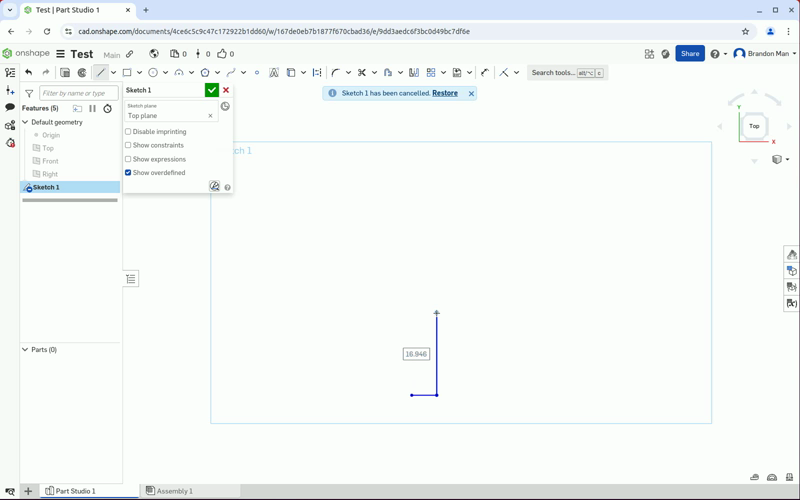
mouse_move(466, 312)
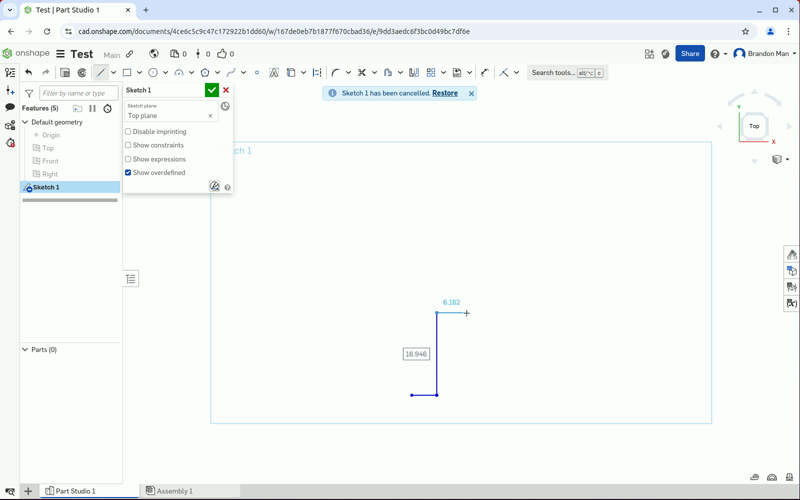
mouse_move(436, 301)
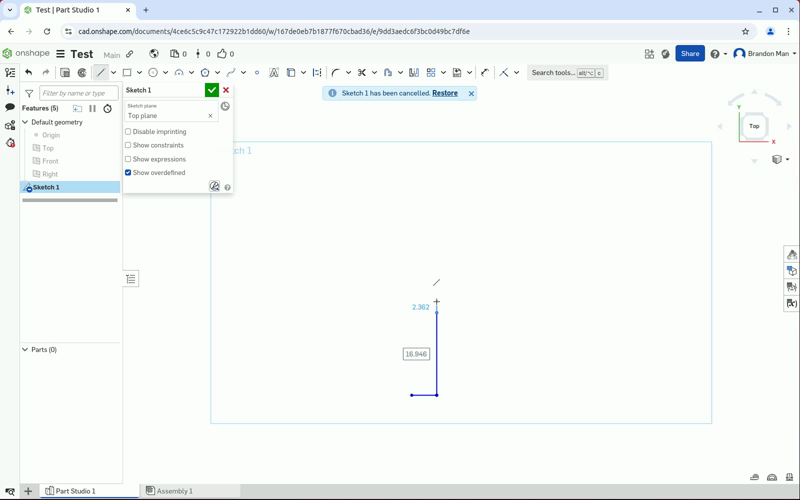
click(436, 301)
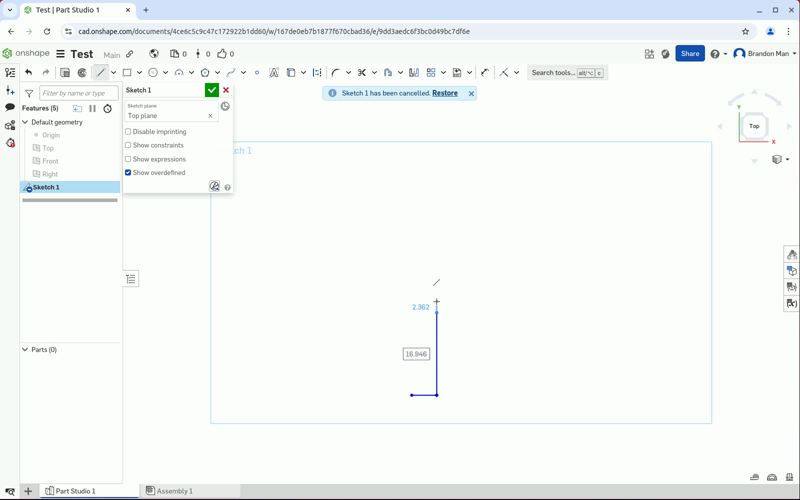
key_up(shift)
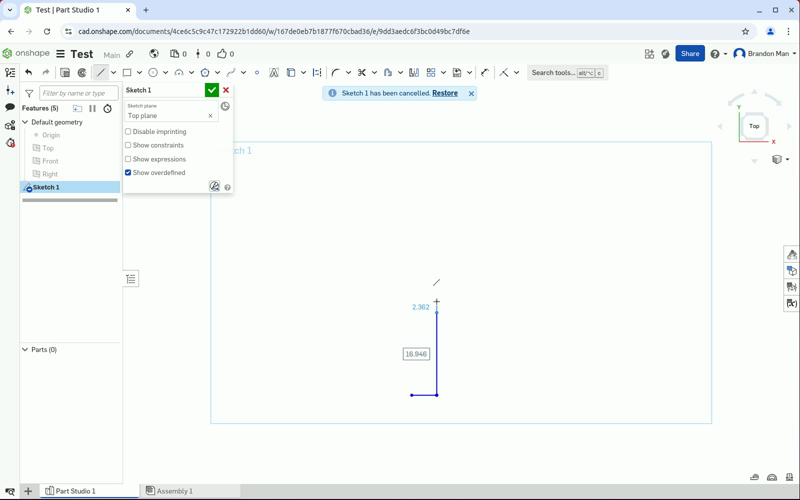
key_down(shift)
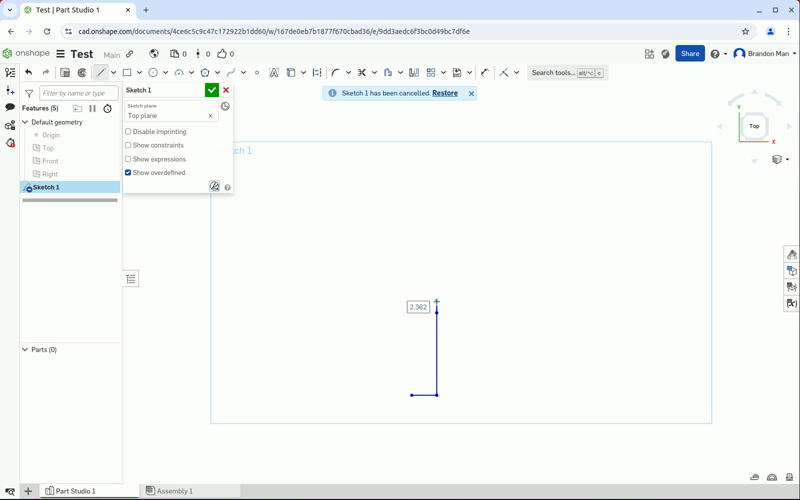
mouse_move(436, 216)
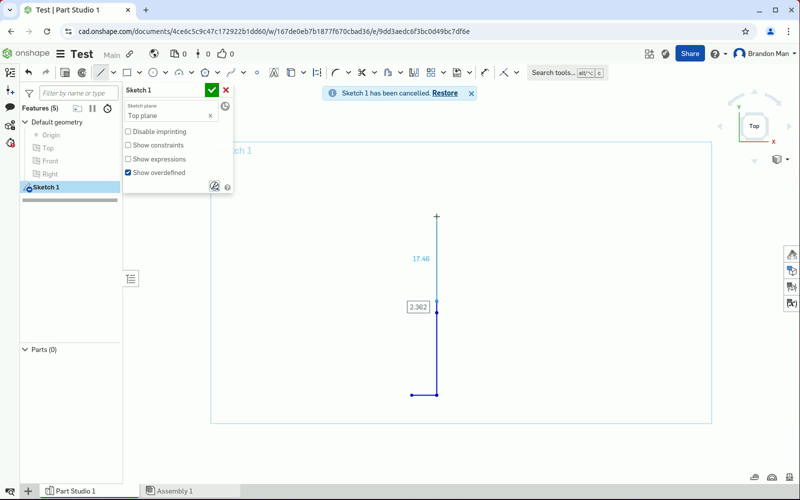
click(436, 216)
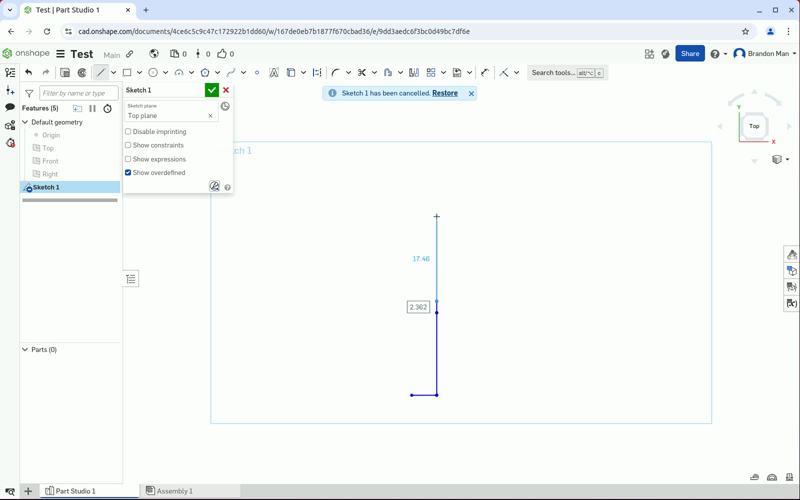
key_up(shift)
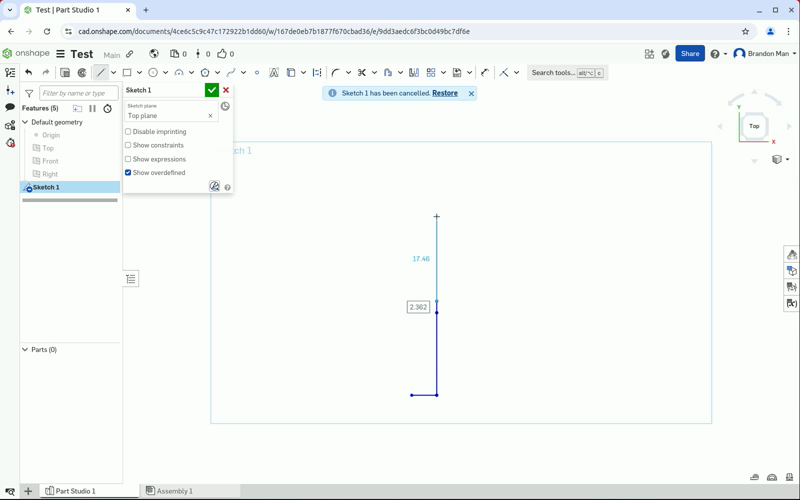
key_down(shift)
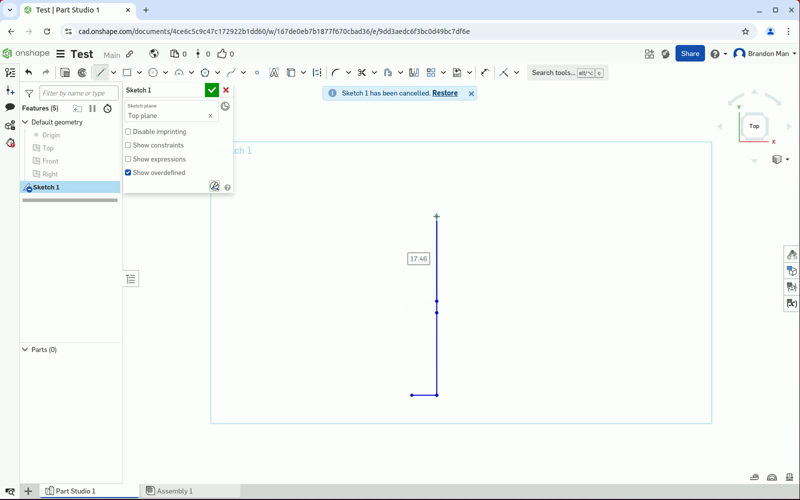
mouse_move(466, 216)
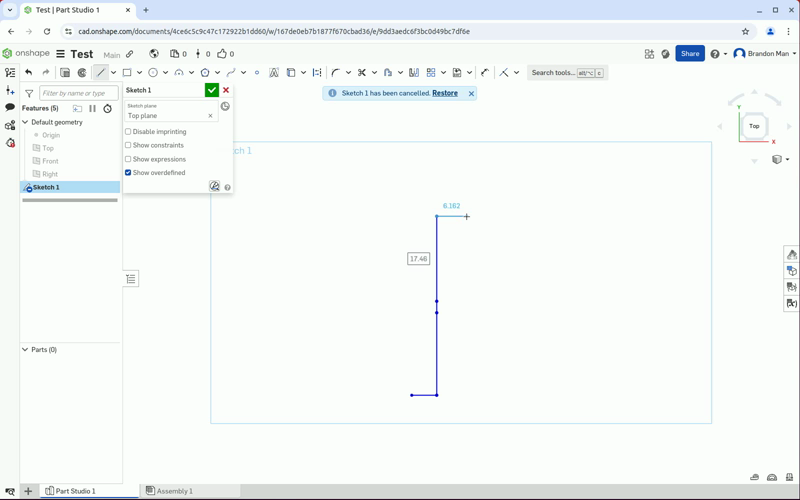
mouse_move(436, 177)
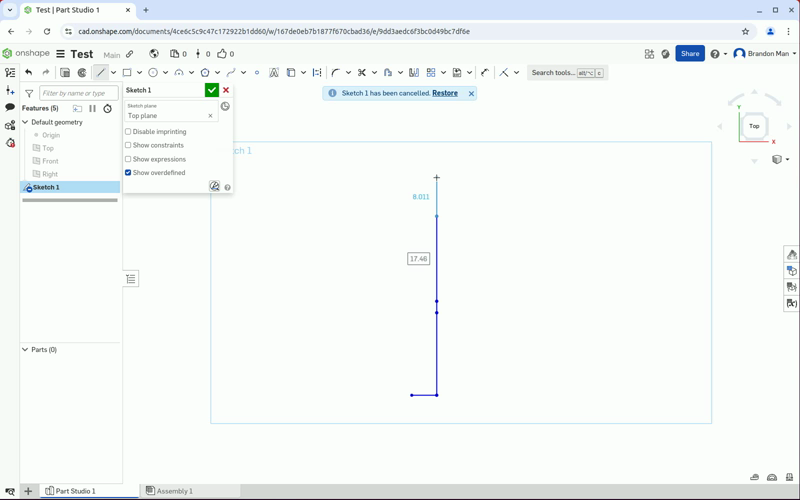
click(436, 177)
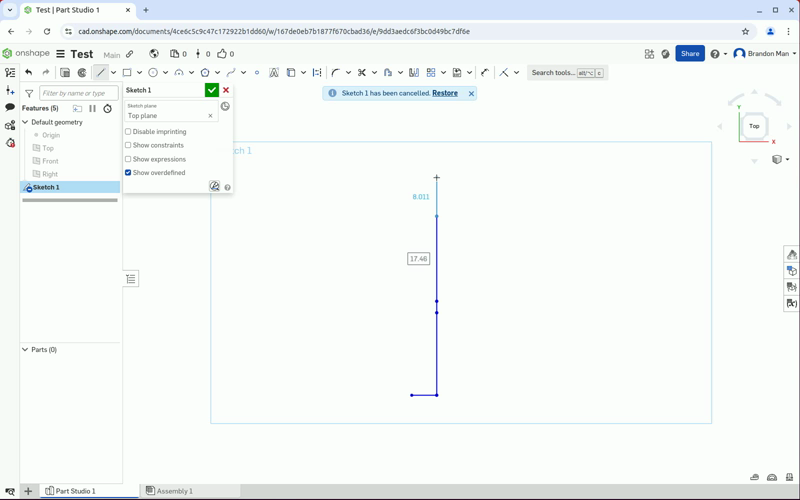
key_up(shift)
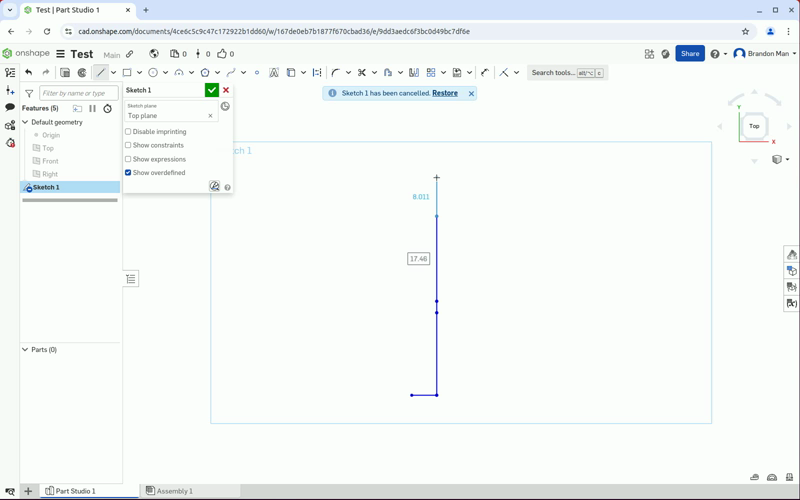
key_down(shift)
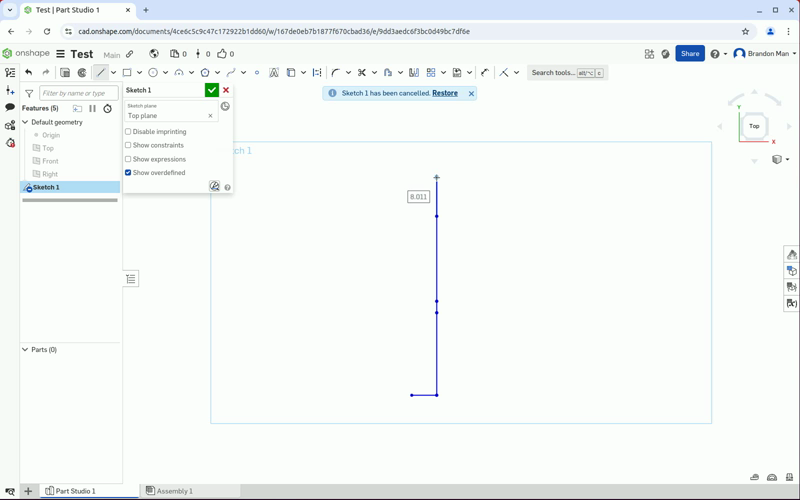
mouse_move(466, 177)
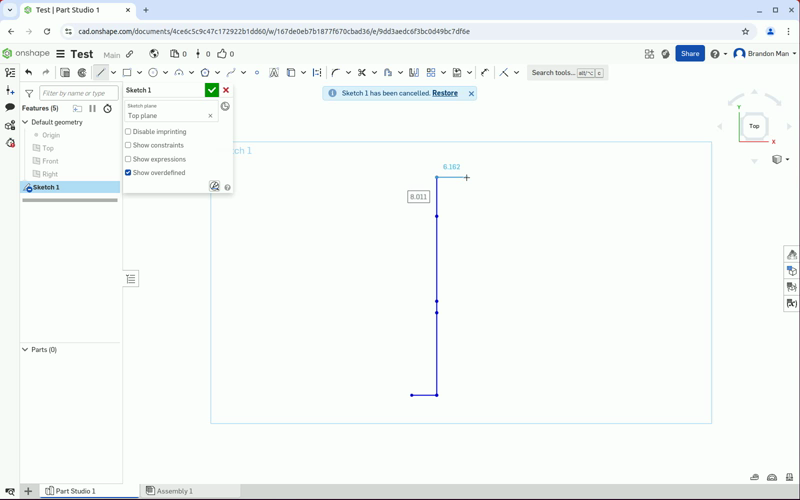
mouse_move(432, 177)
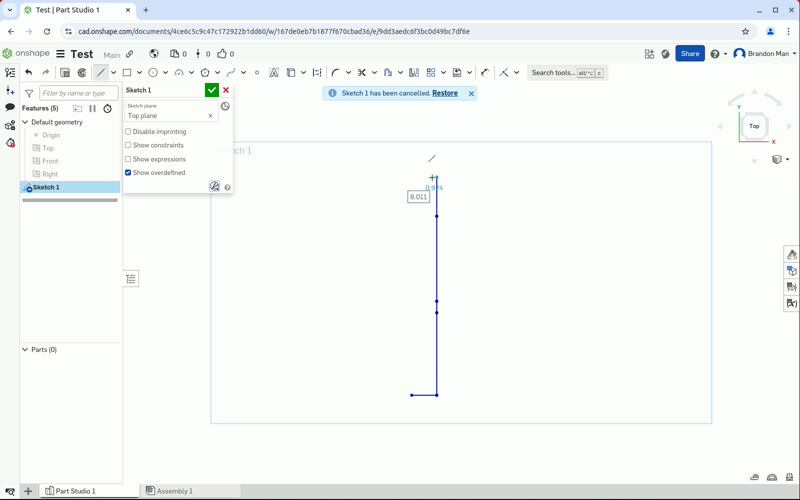
scroll(6)
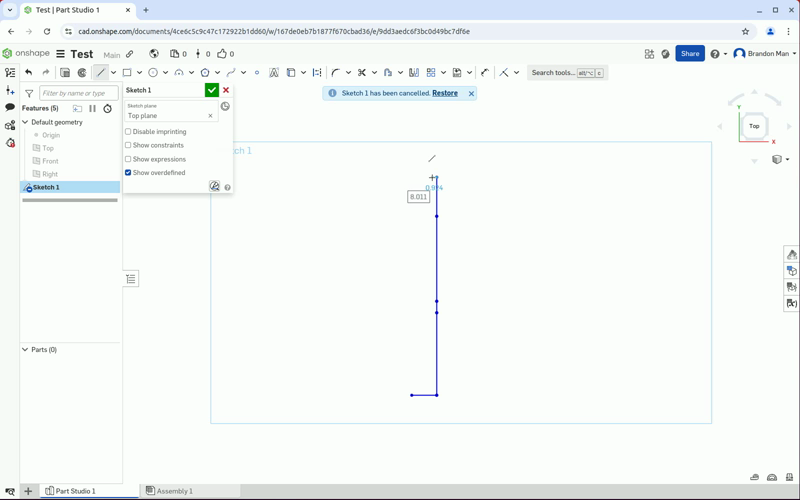
scroll(6)
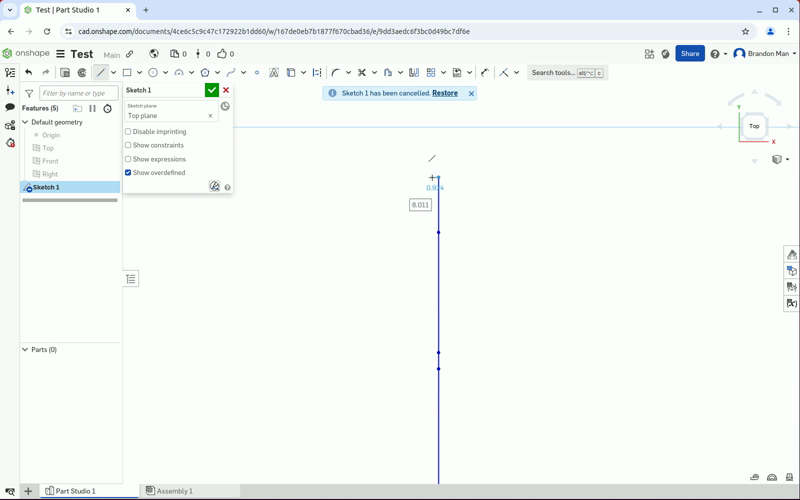
scroll(6)
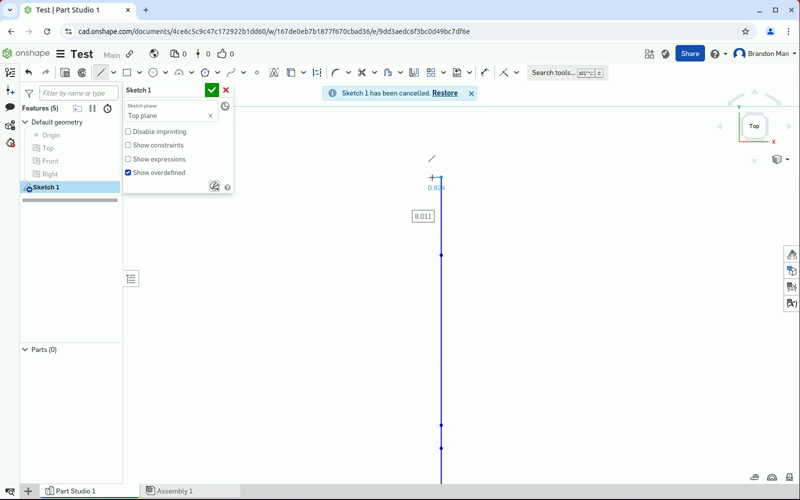
scroll(6)
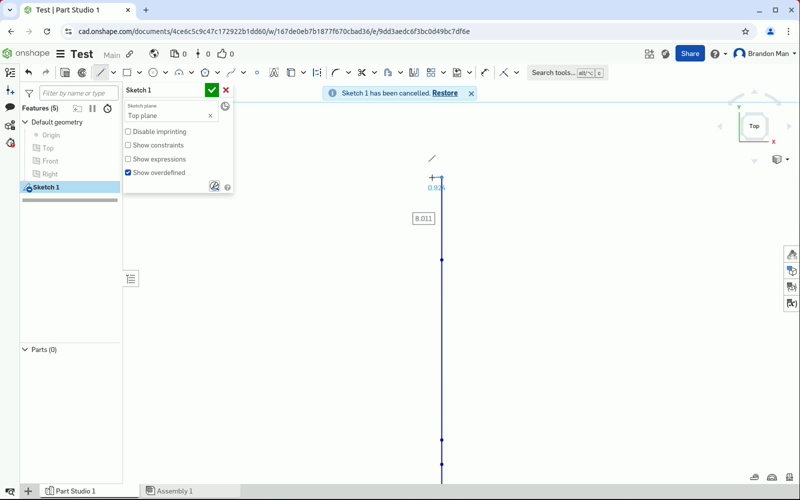
scroll(6)
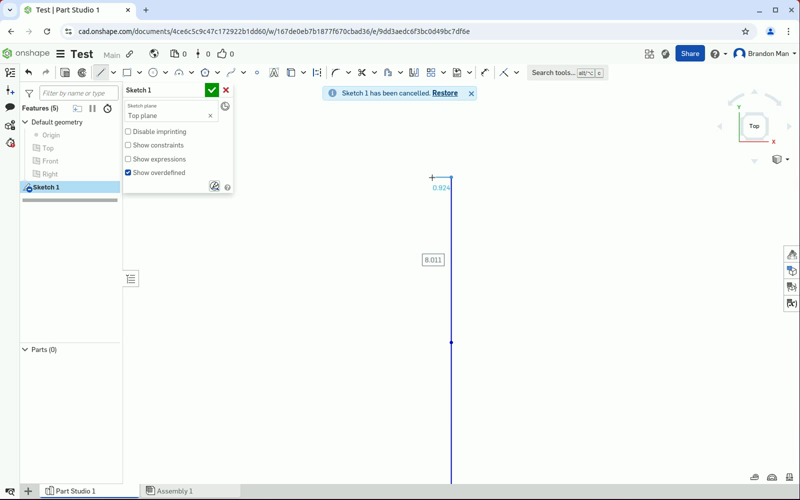
scroll(6)
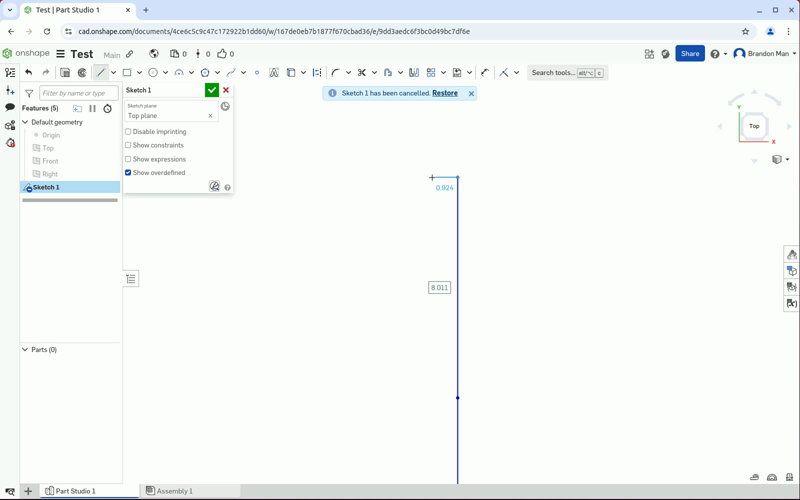
scroll(6)
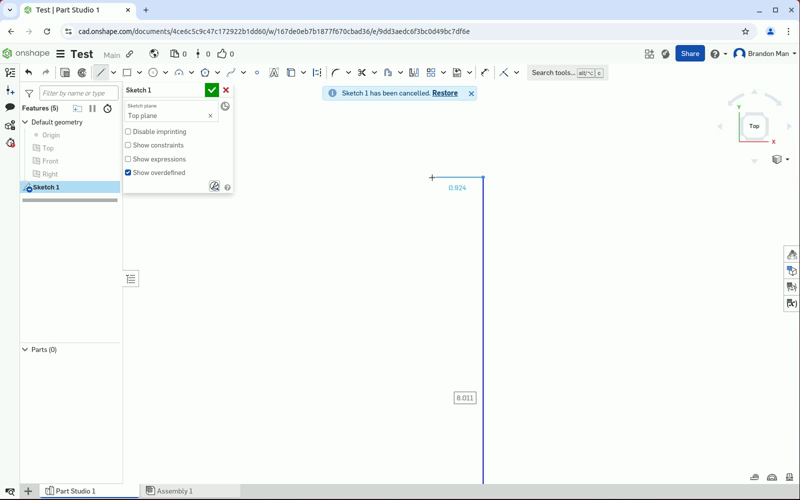
click(432, 177)
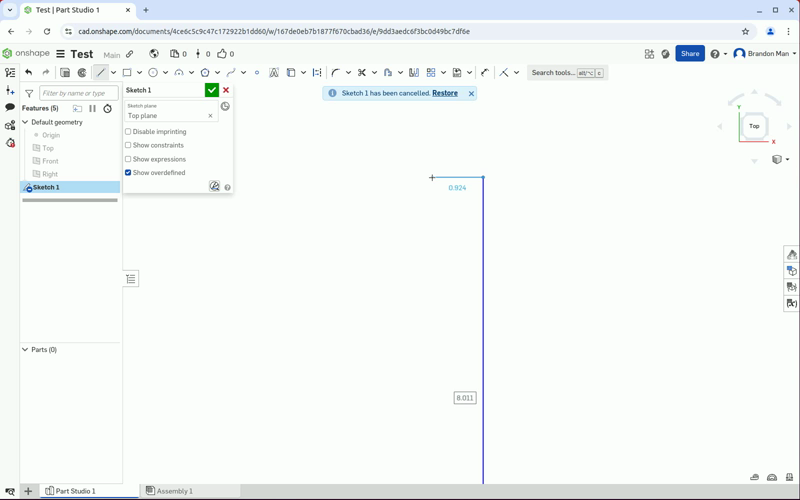
scroll(-6)
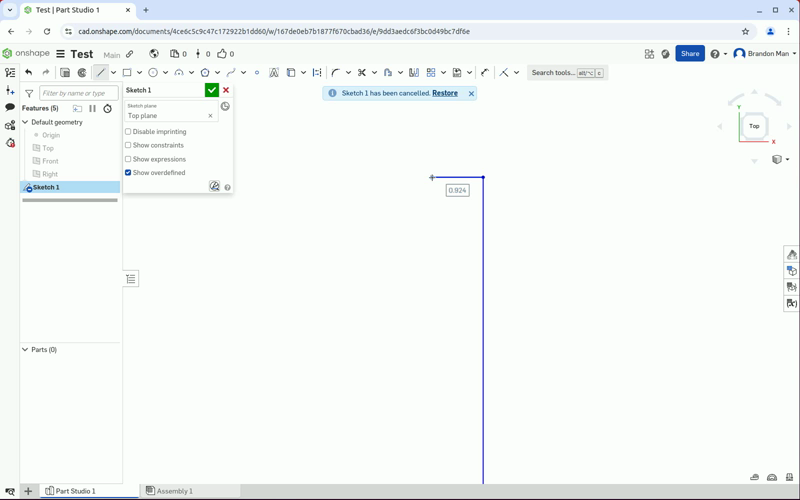
scroll(-6)
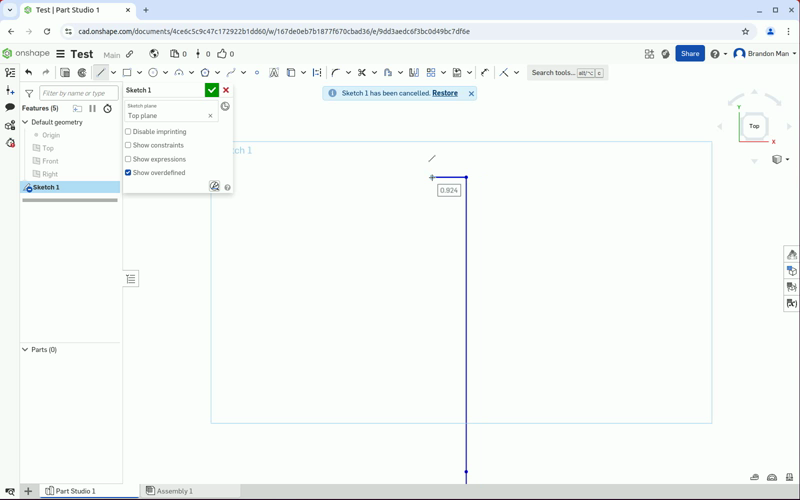
scroll(-6)
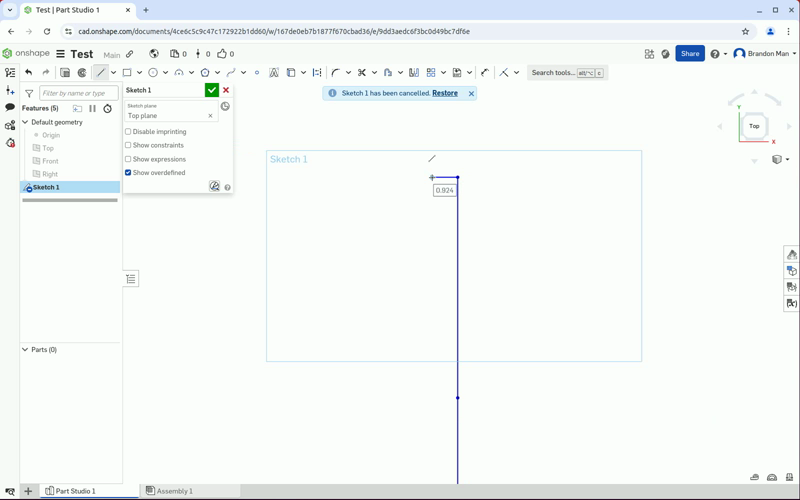
scroll(-6)
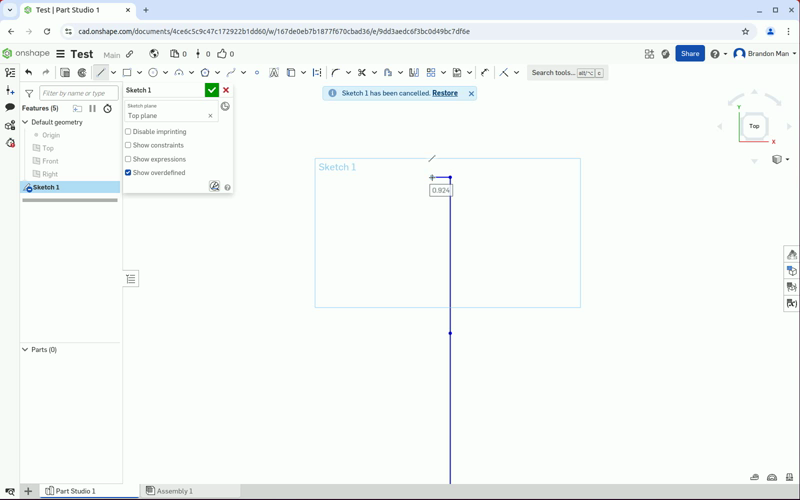
scroll(-6)
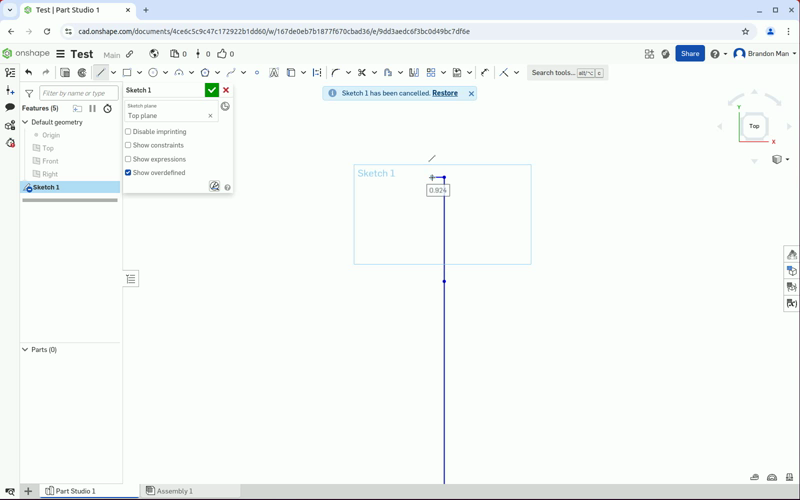
scroll(-6)
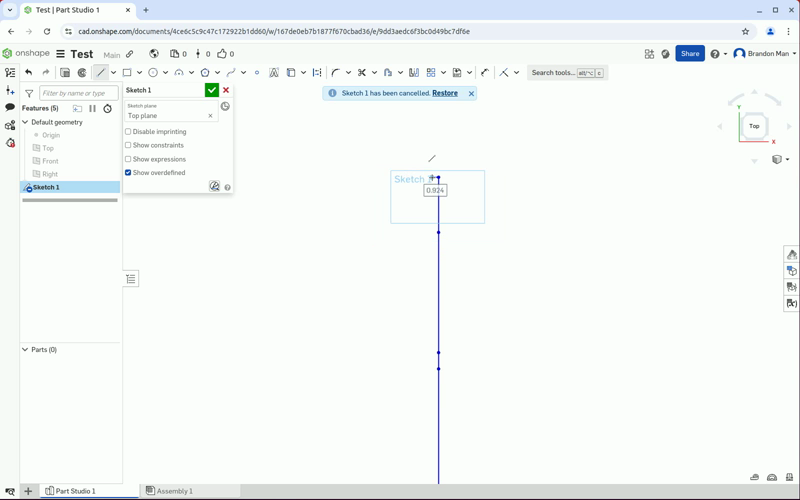
scroll(-6)
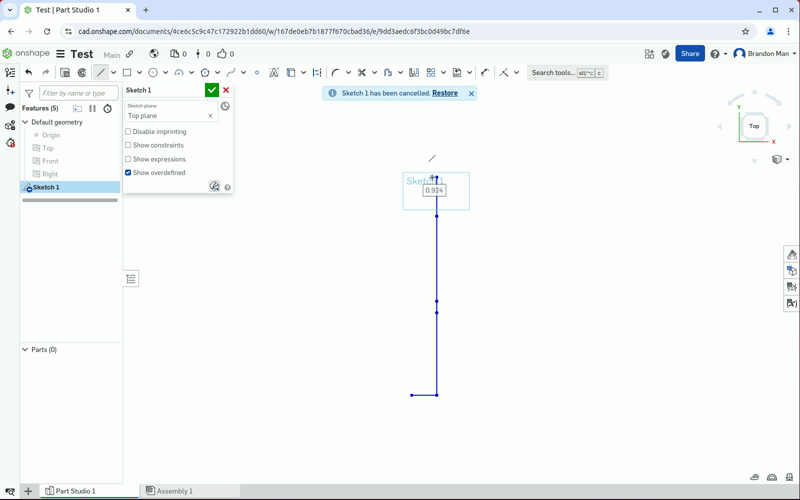
key_up(shift)
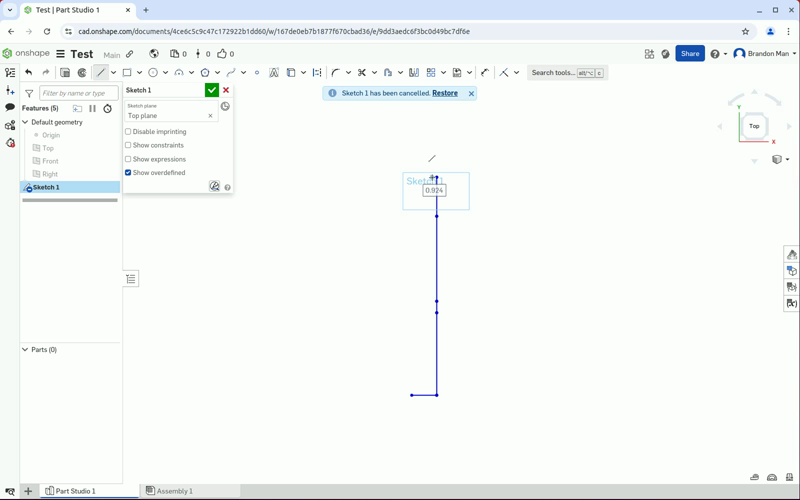
key_down(shift)
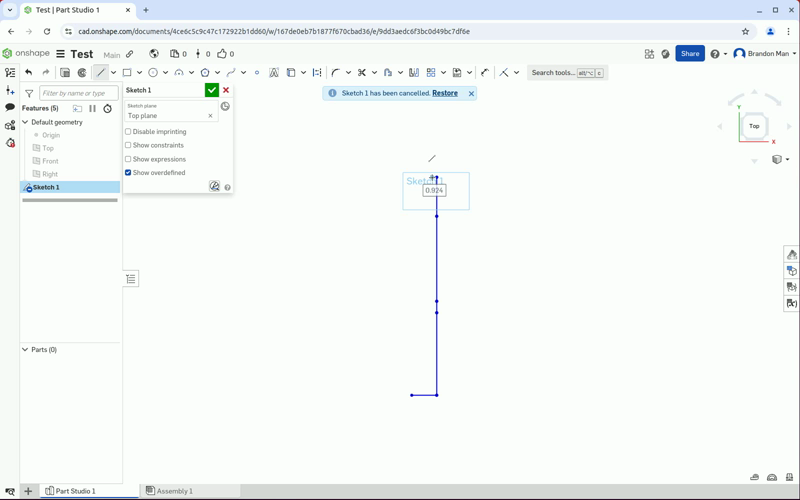
mouse_move(432, 390)
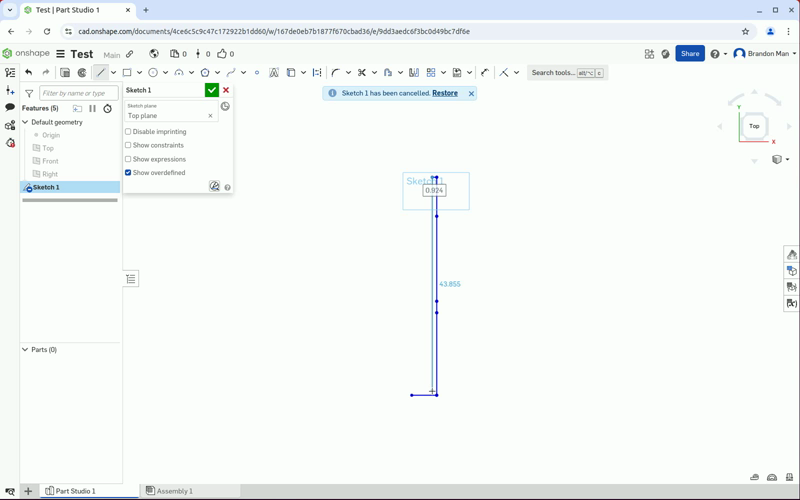
click(432, 390)
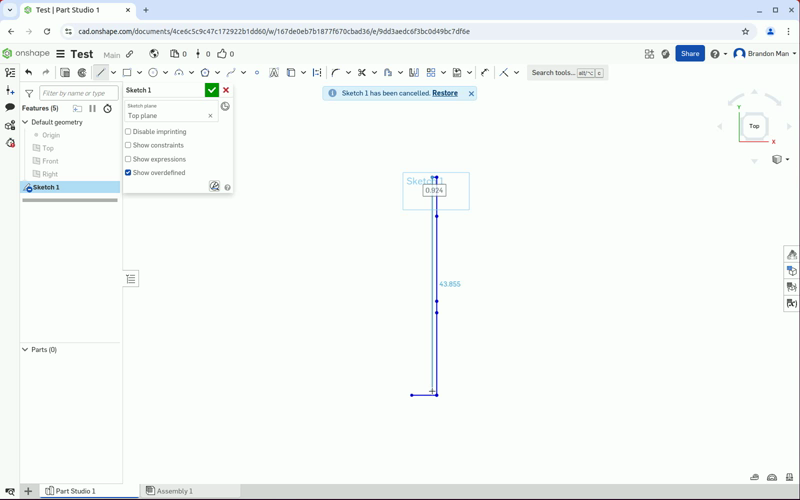
key_up(shift)
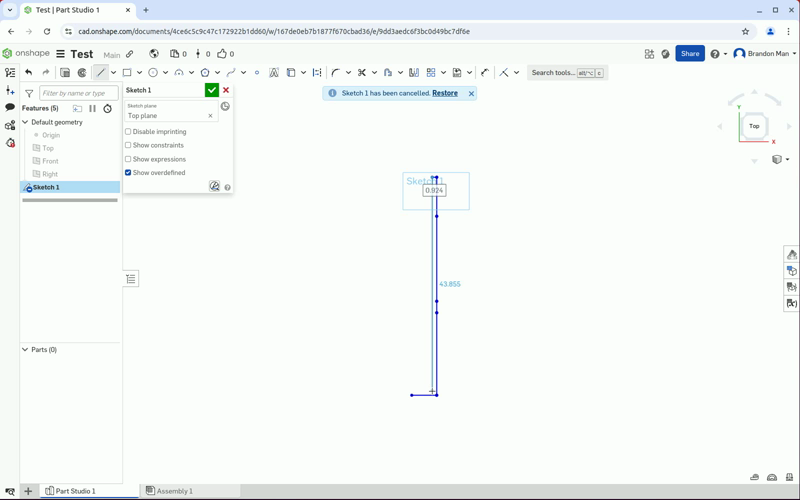
key_down(shift)
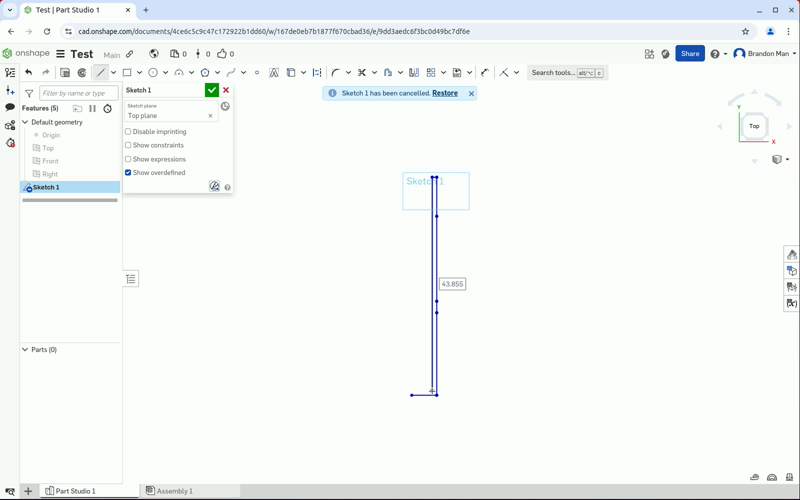
mouse_move(462, 390)
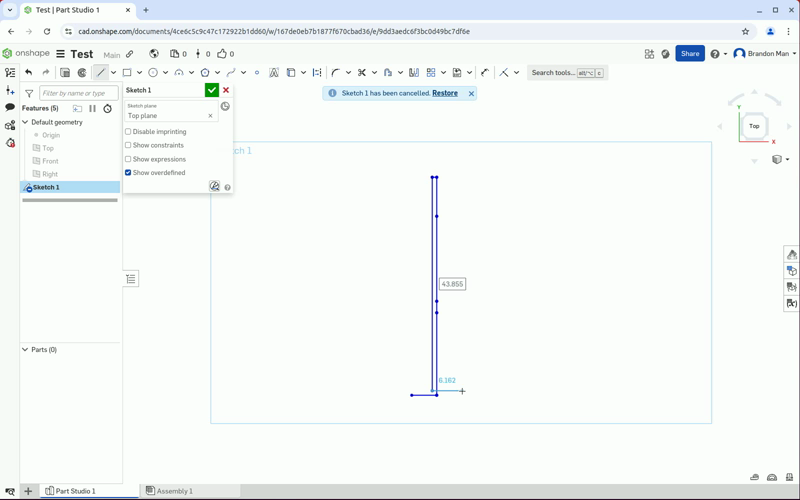
mouse_move(418, 390)
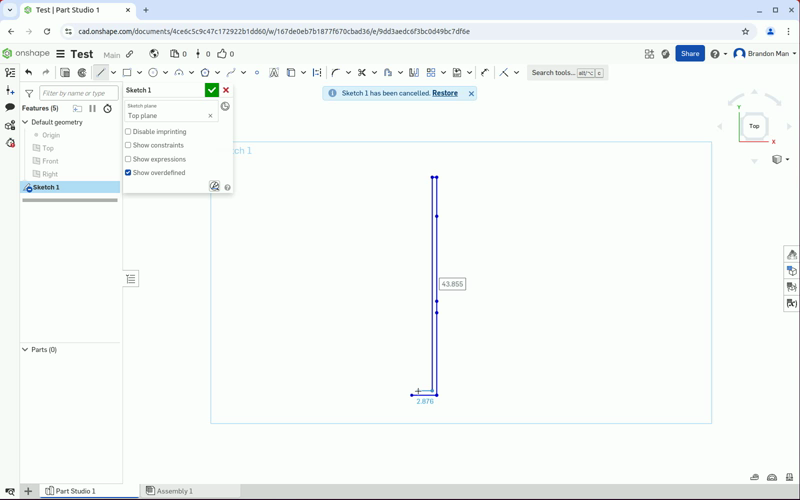
click(418, 390)
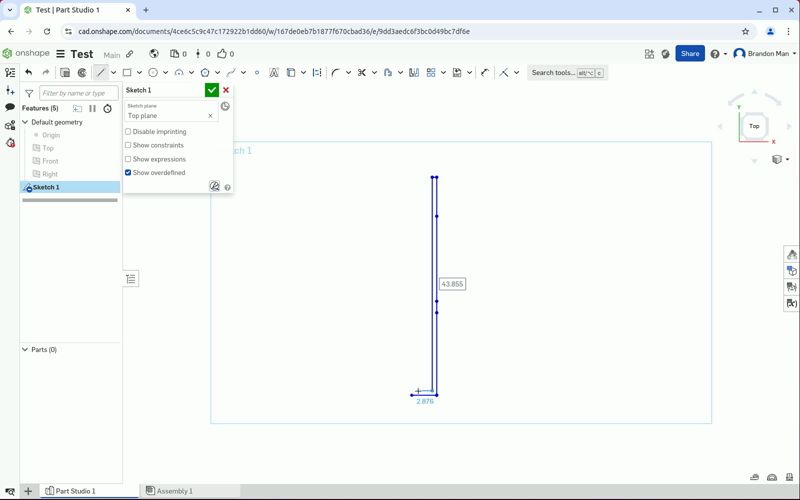
key_up(shift)
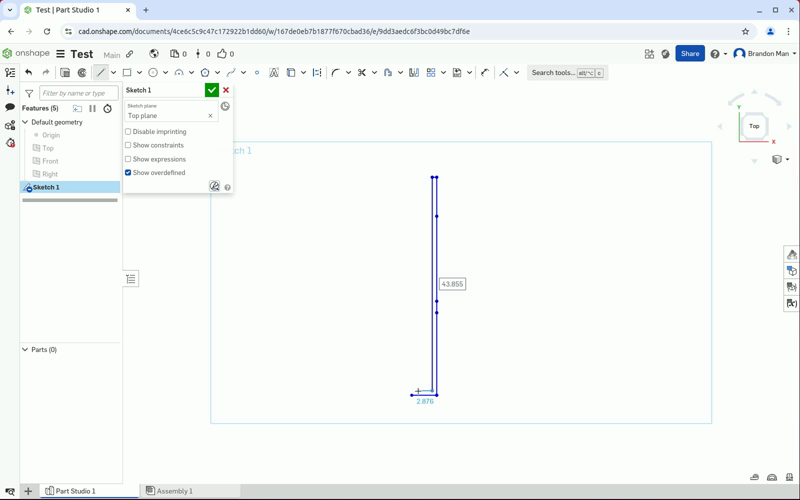
key_down(shift)
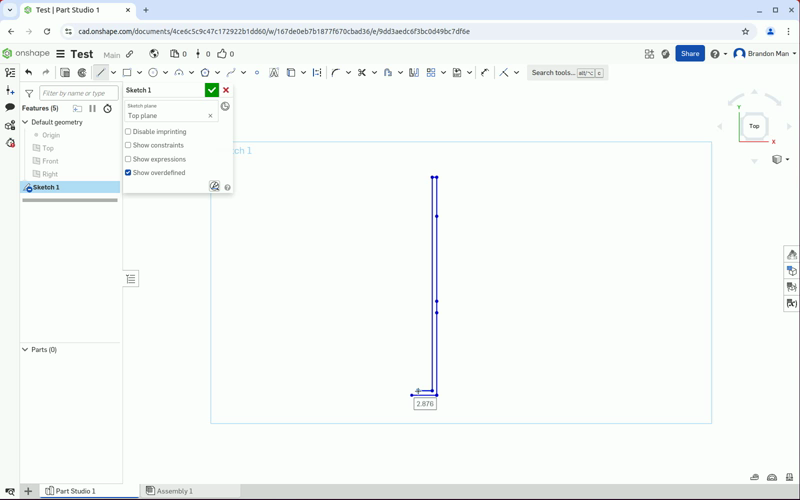
mouse_move(448, 390)
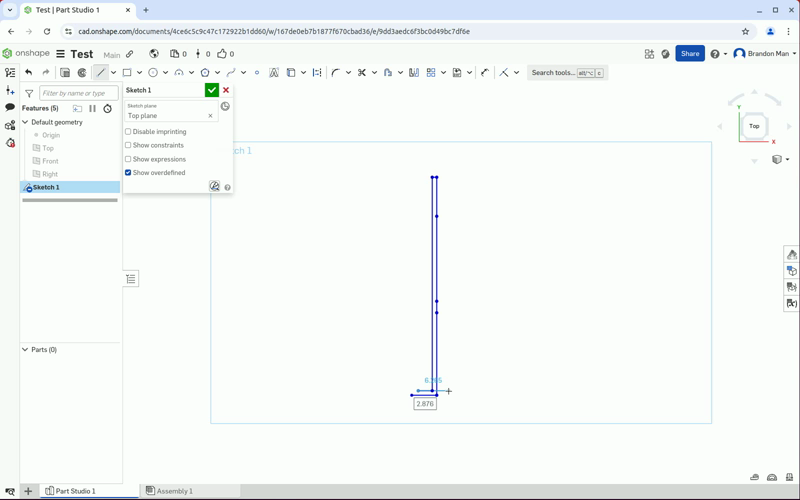
mouse_move(418, 379)
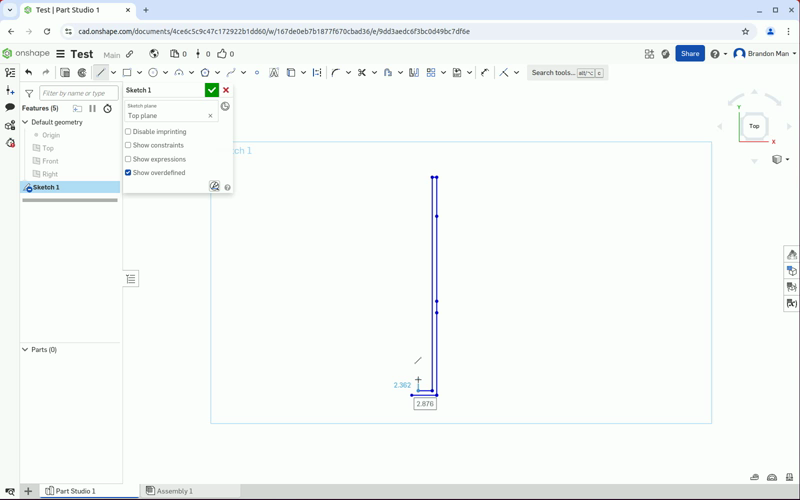
click(418, 379)
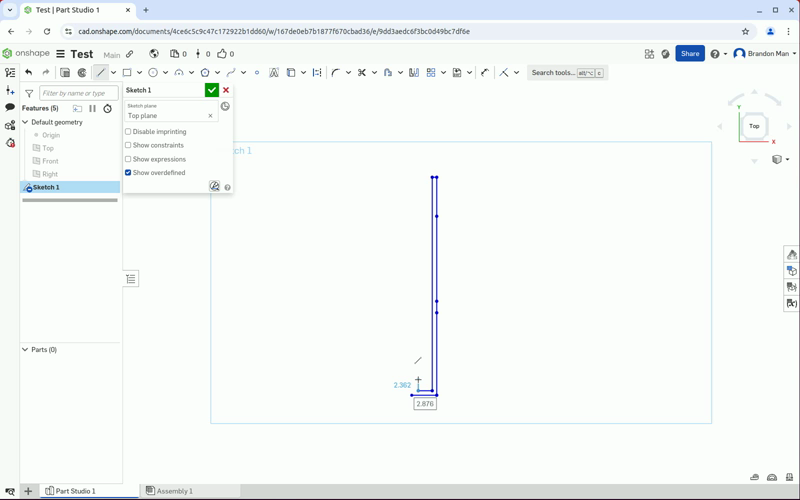
key_up(shift)
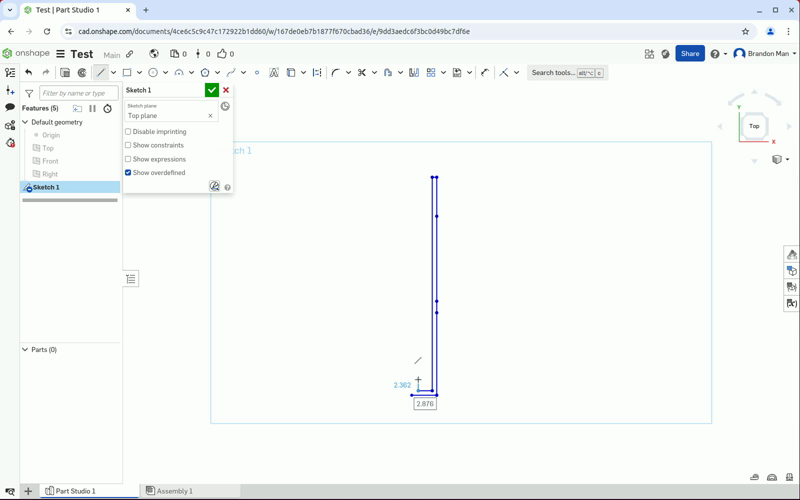
key_down(shift)
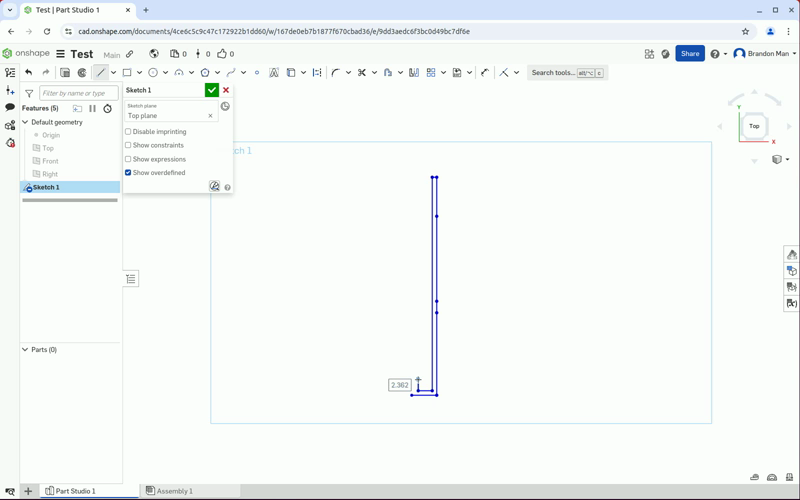
mouse_move(448, 379)
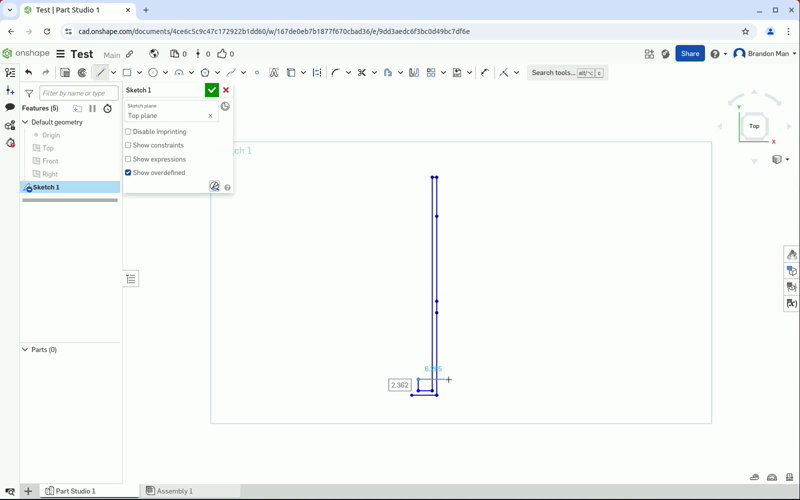
mouse_move(411, 379)
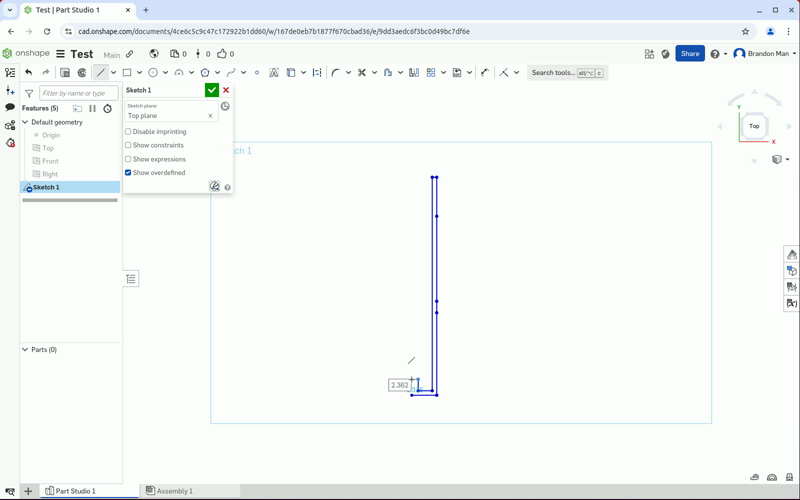
scroll(6)
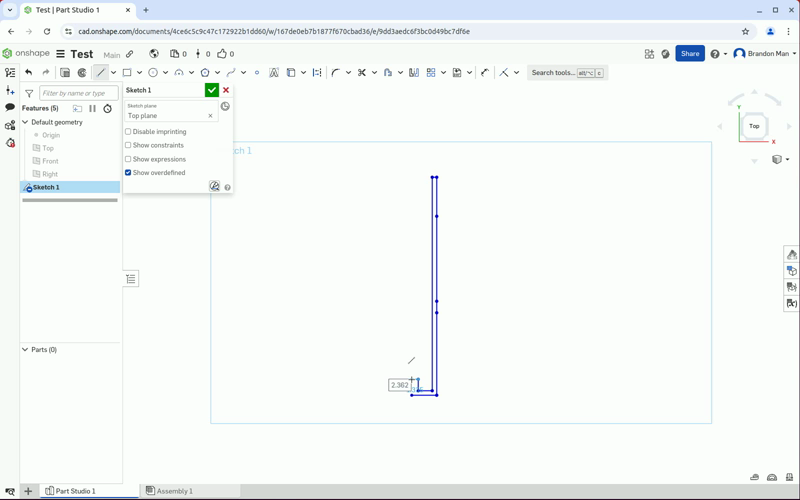
scroll(6)
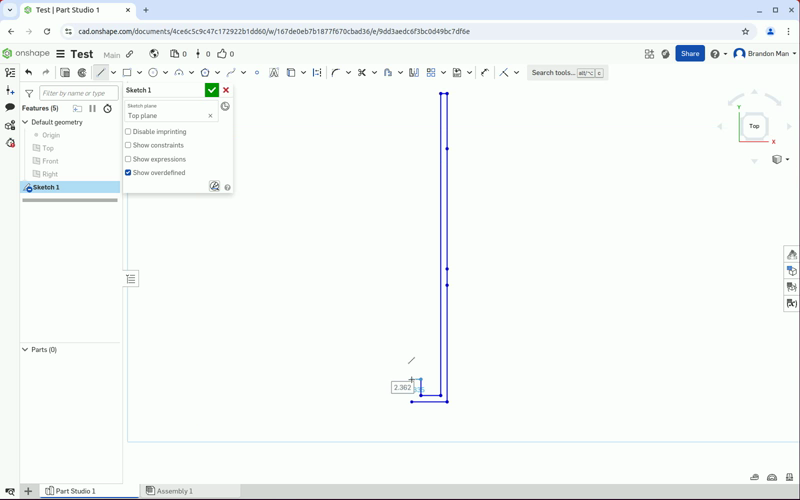
scroll(6)
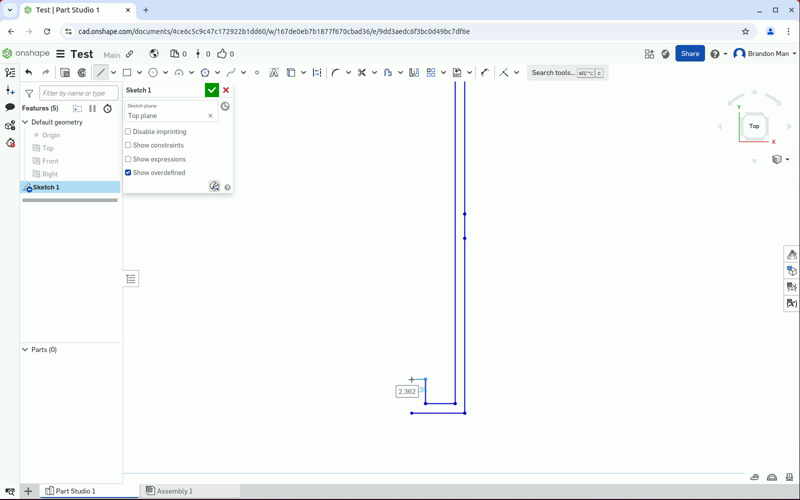
scroll(6)
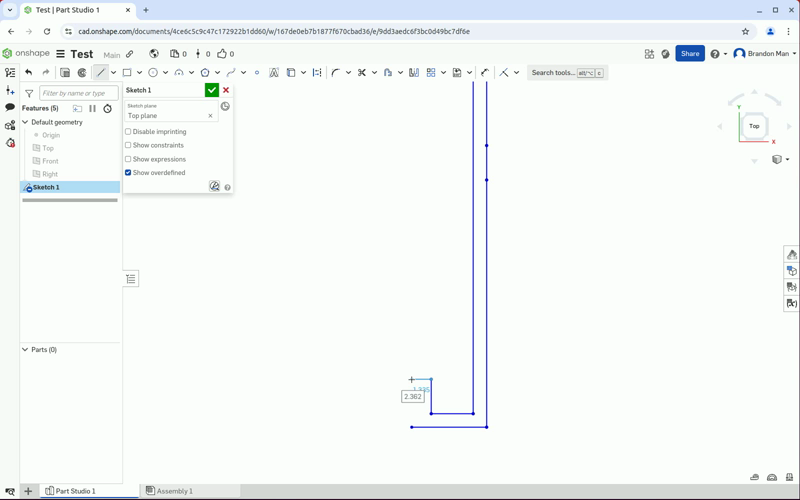
scroll(6)
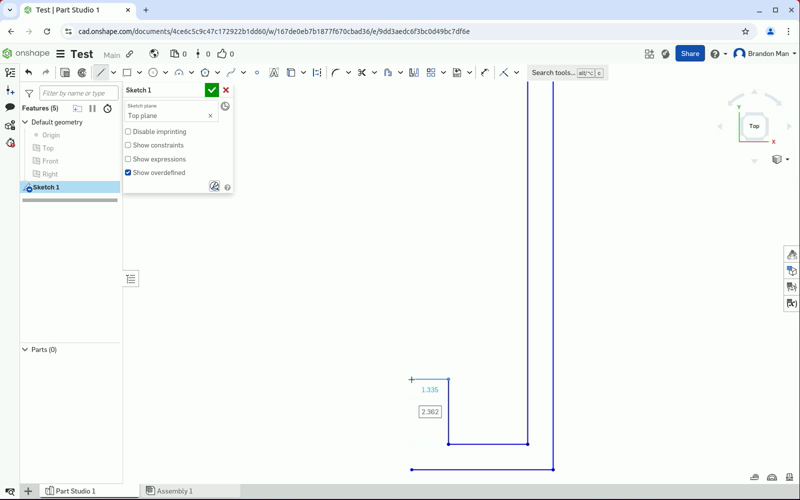
scroll(6)
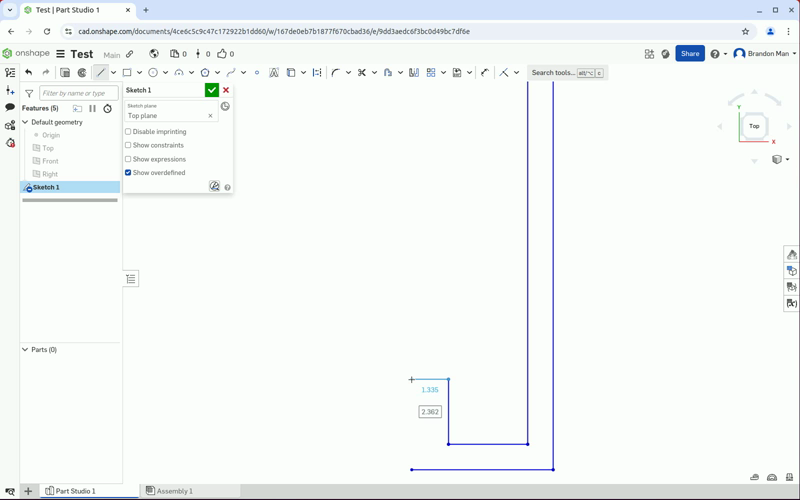
scroll(6)
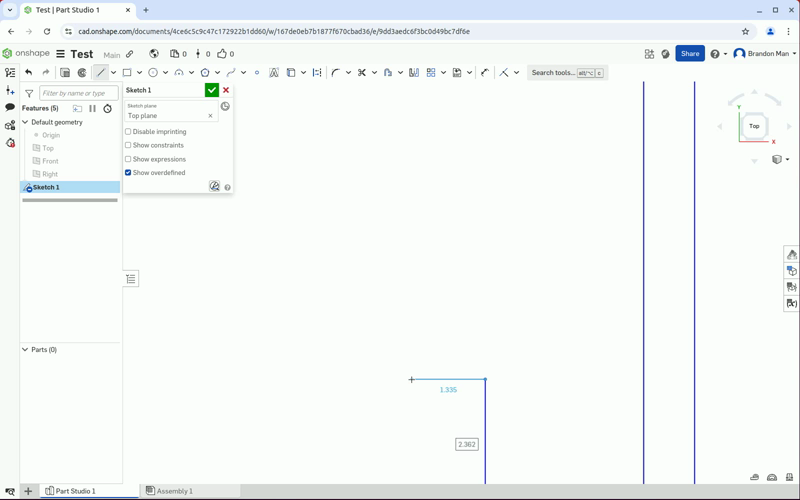
click(411, 379)
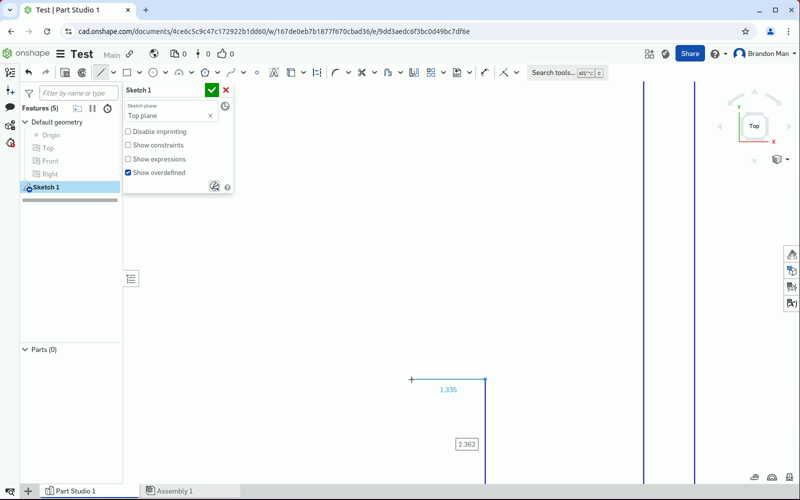
scroll(-6)
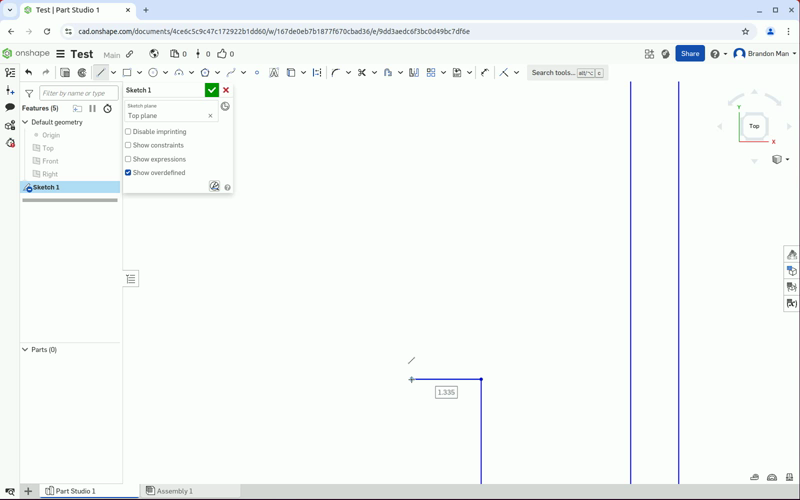
scroll(-6)
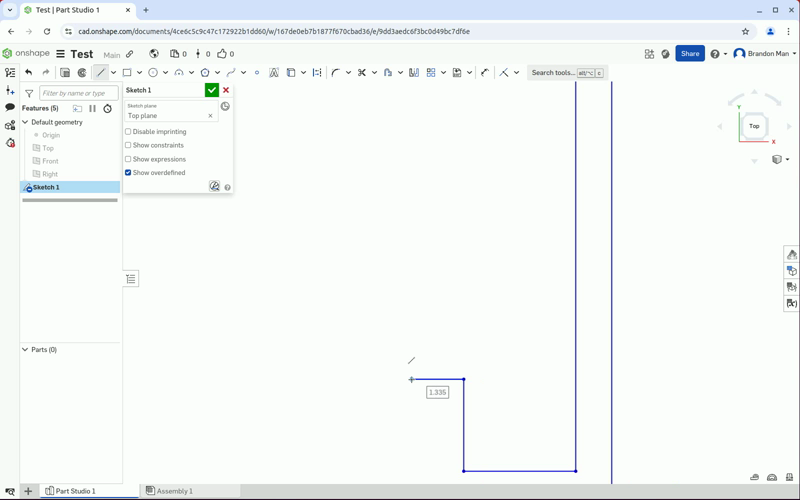
scroll(-6)
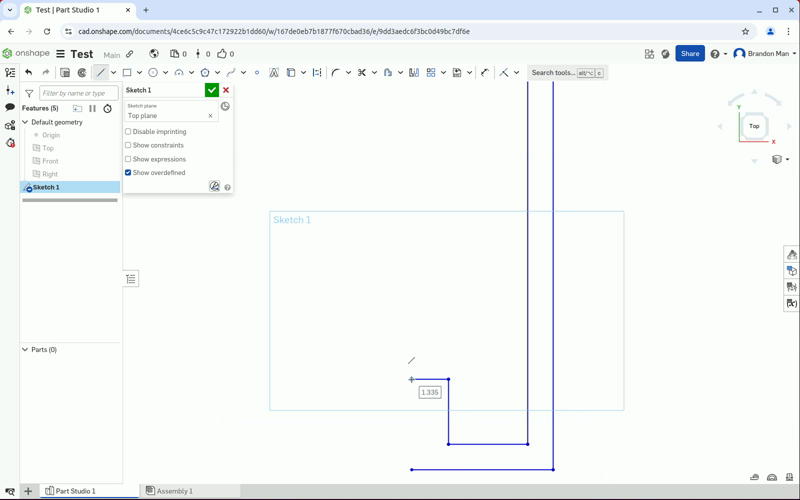
scroll(-6)
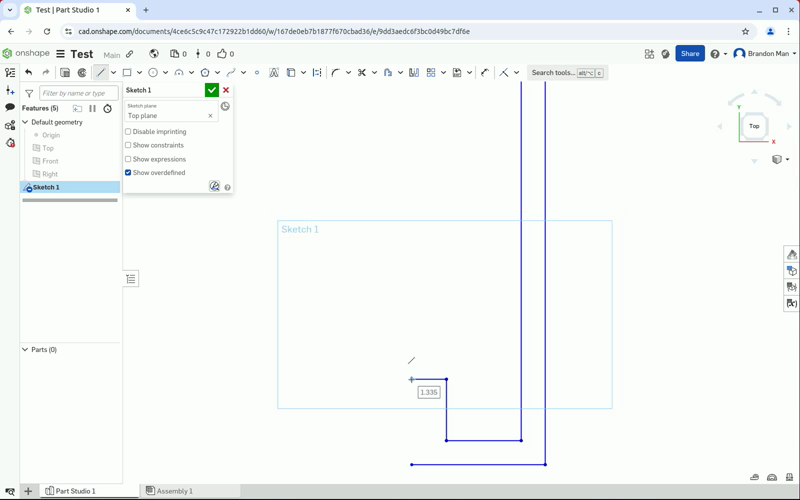
scroll(-6)
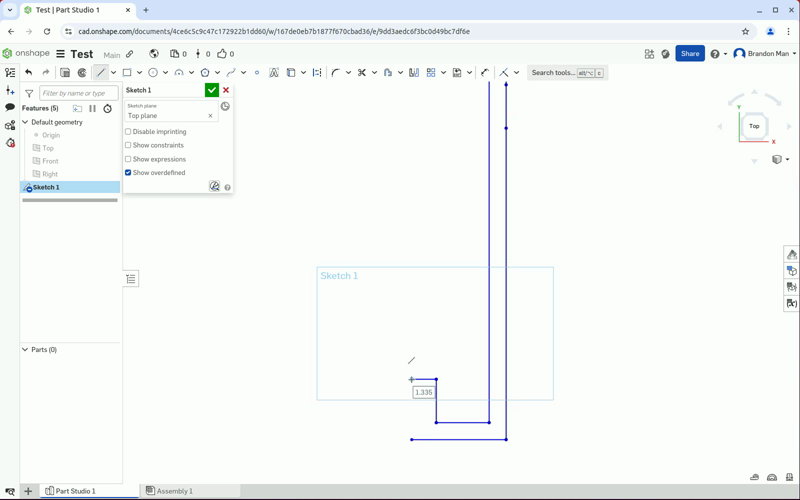
scroll(-6)
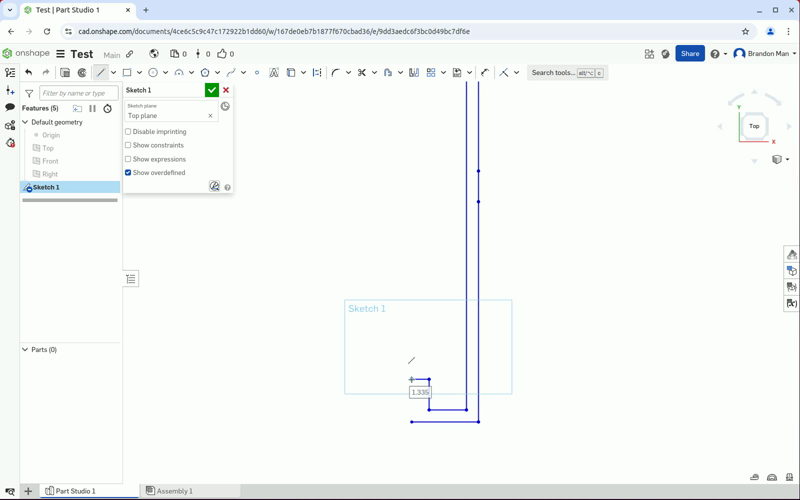
scroll(-6)
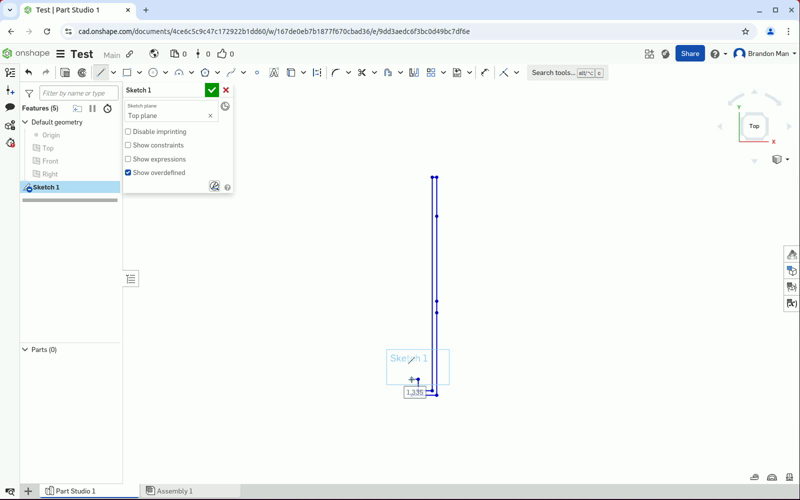
key_up(shift)
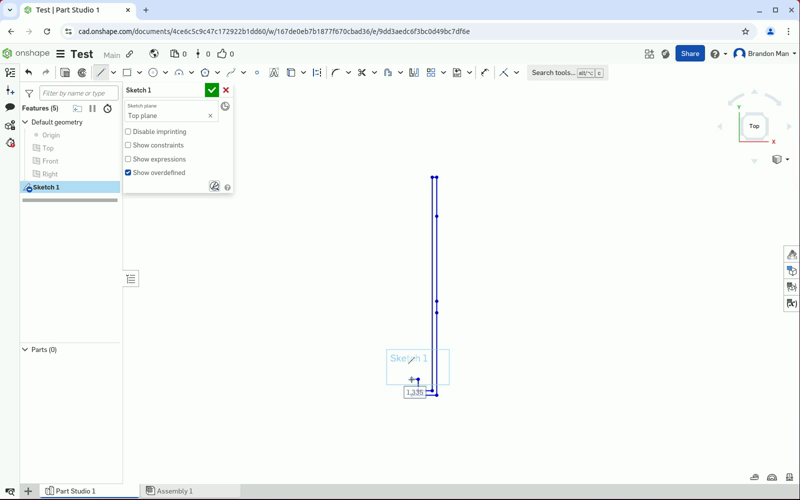
mouse_move(441, 379)
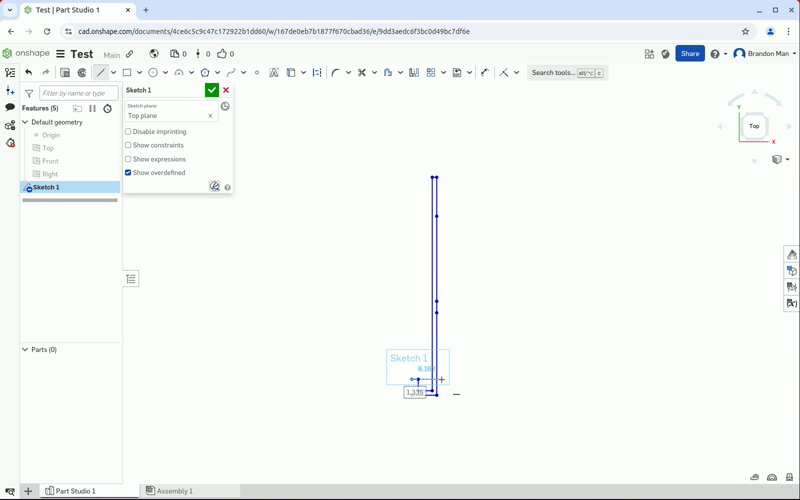
key_down(shift)
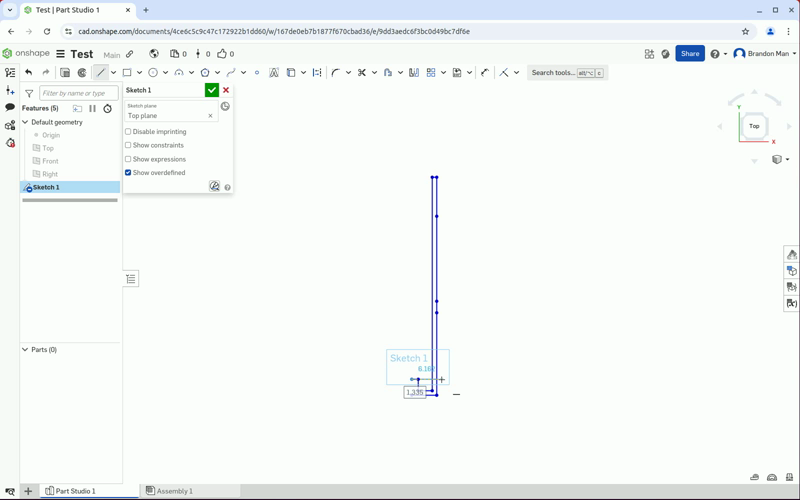
mouse_move(411, 395)
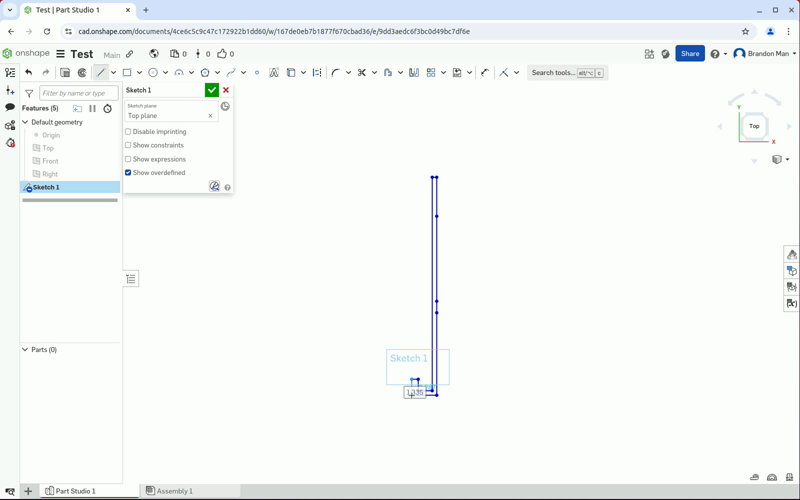
key_up(shift)
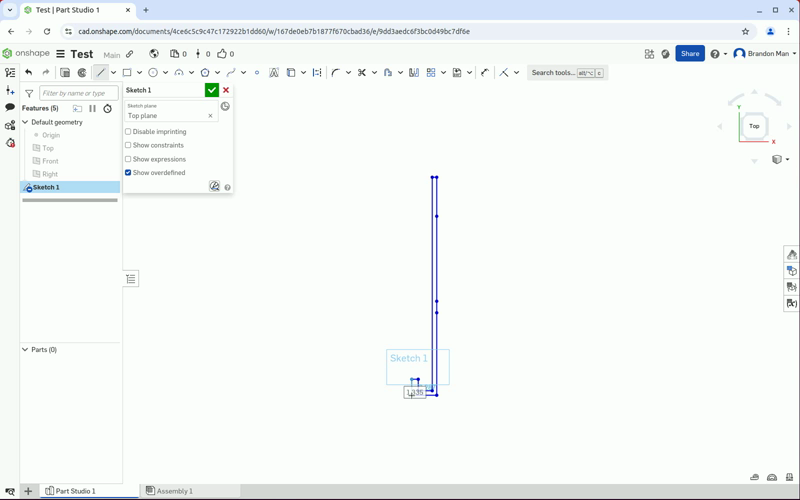
click(411, 395)
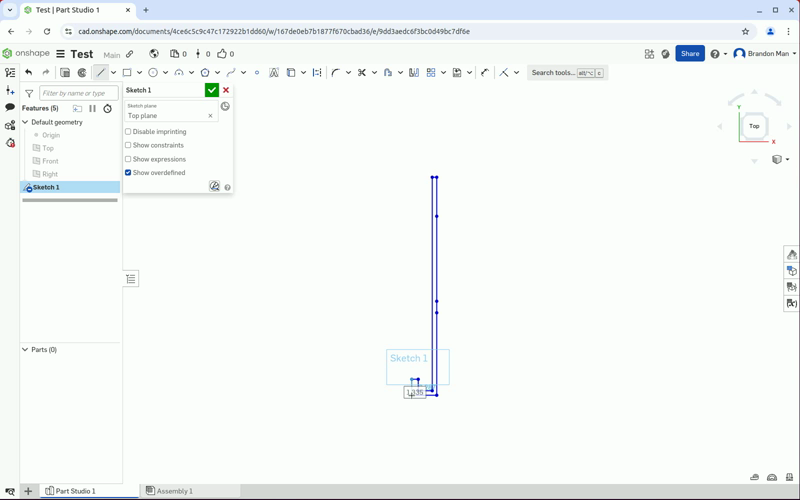
key(esc)
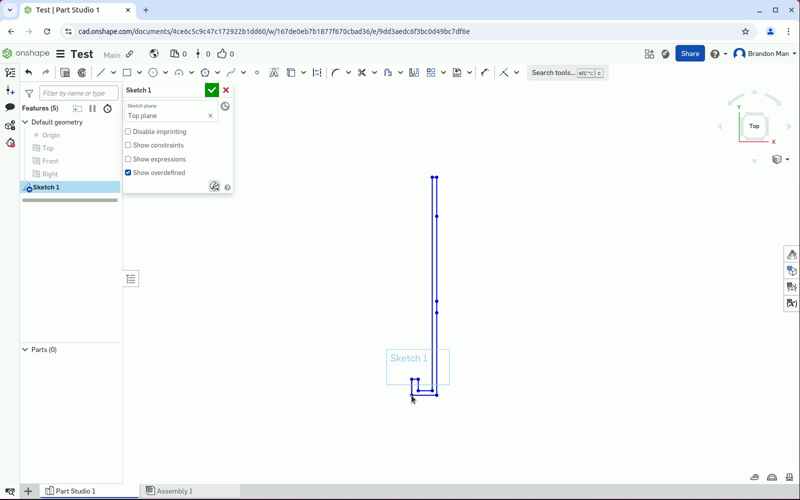
mouse_move(433, 358)
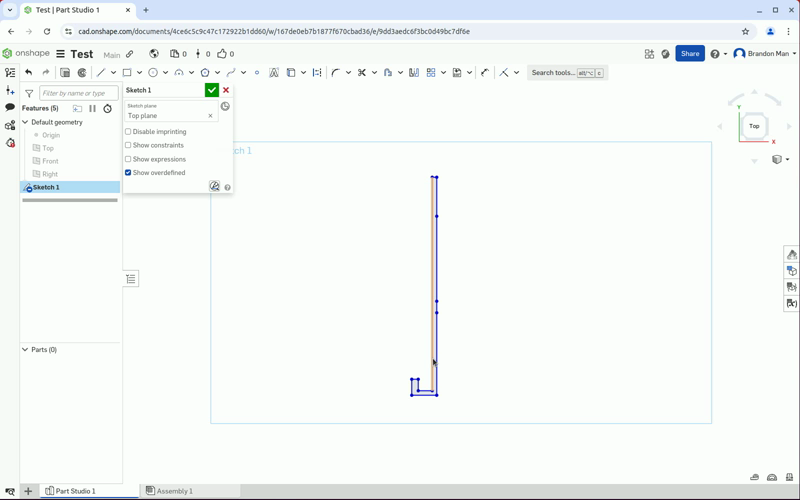
scroll(6)
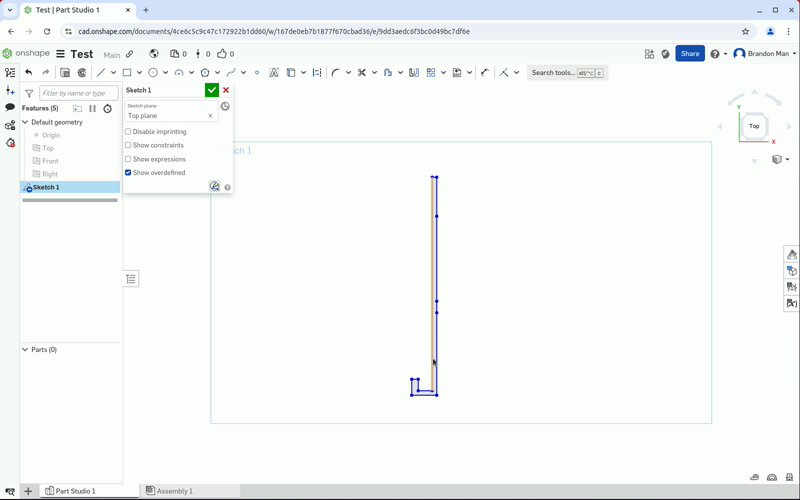
scroll(6)
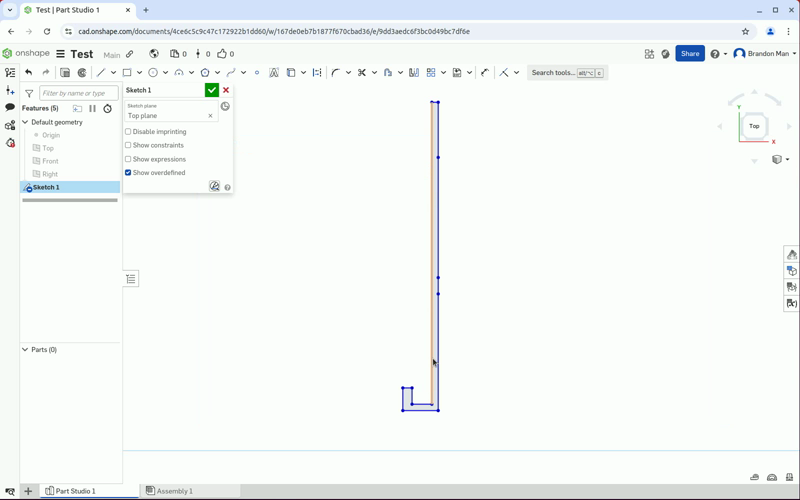
scroll(6)
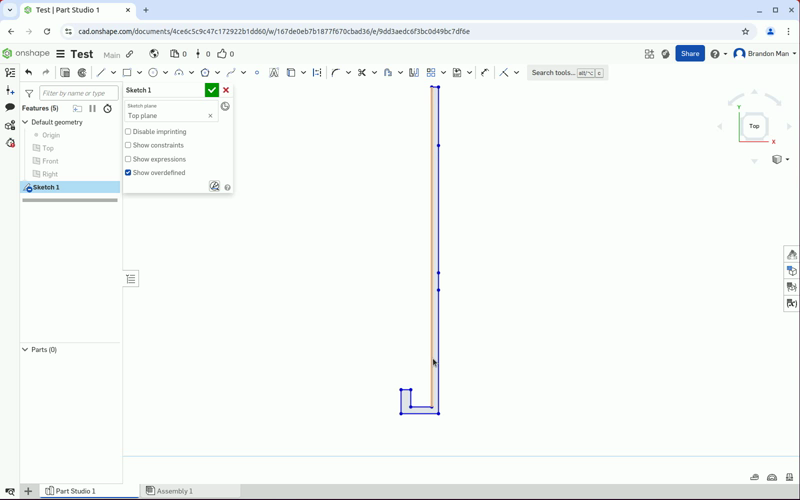
scroll(6)
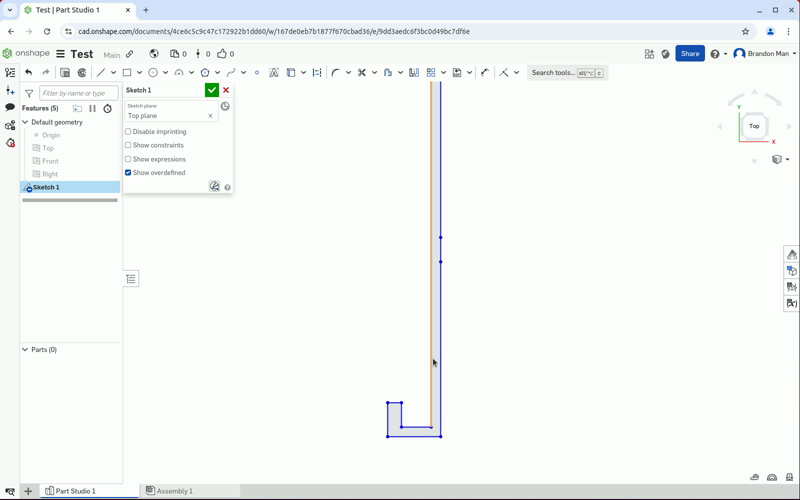
scroll(6)
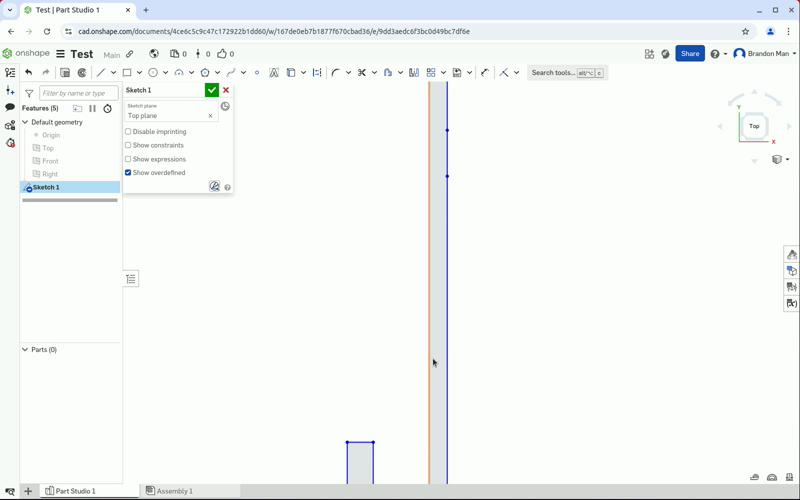
scroll(6)
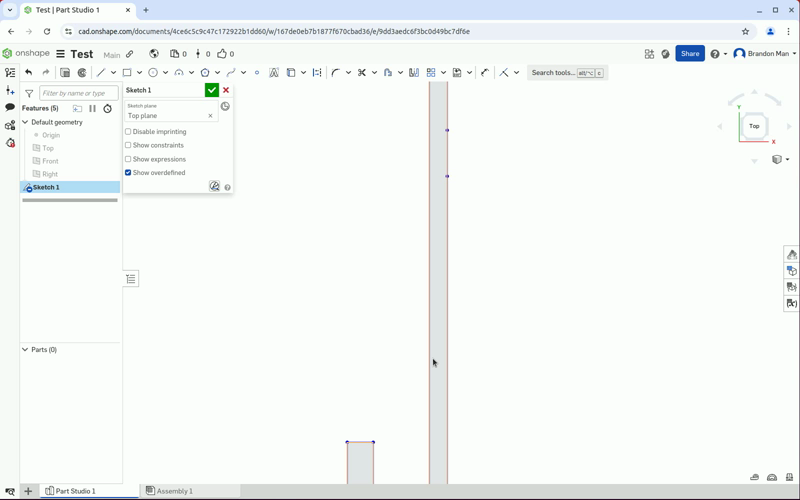
scroll(6)
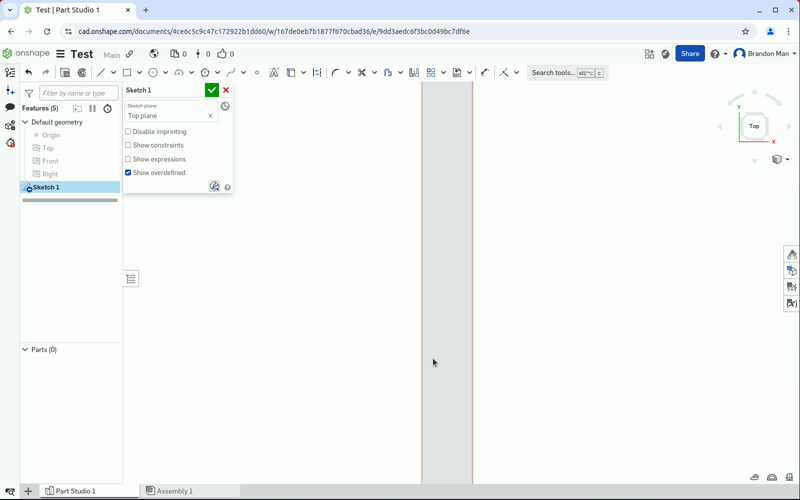
click(433, 358)
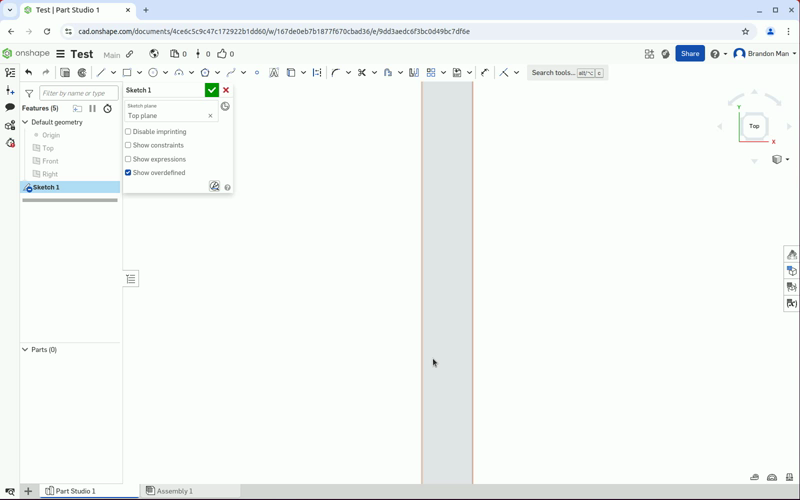
scroll(-6)
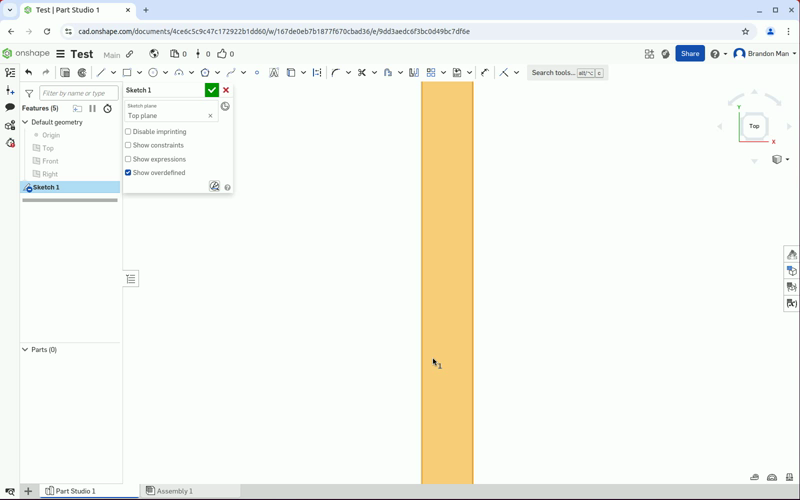
scroll(-6)
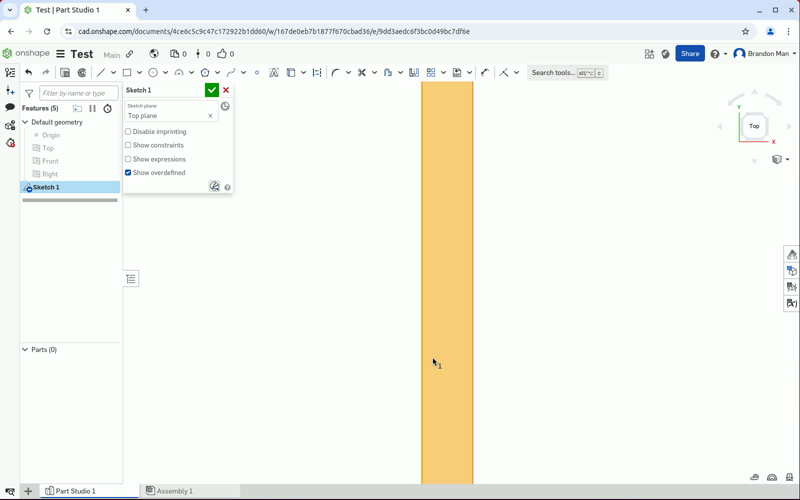
scroll(-6)
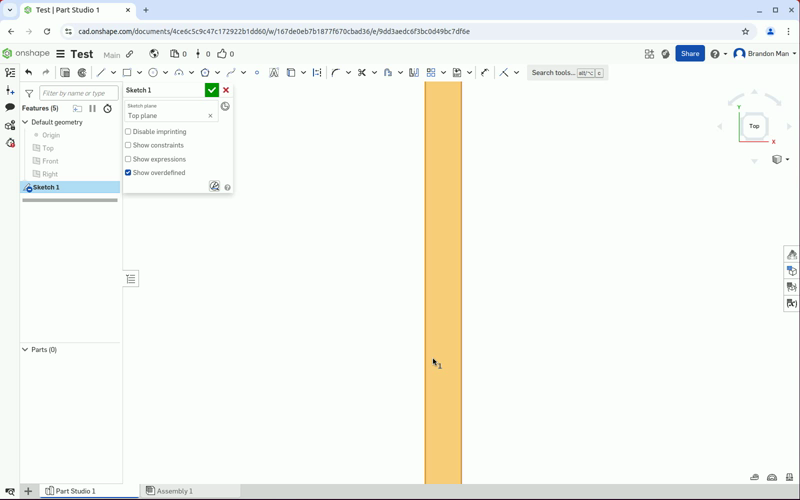
scroll(-6)
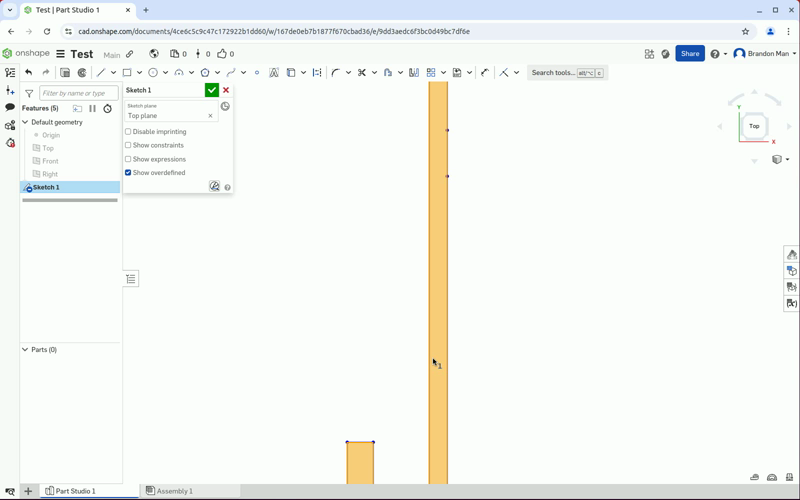
scroll(-6)
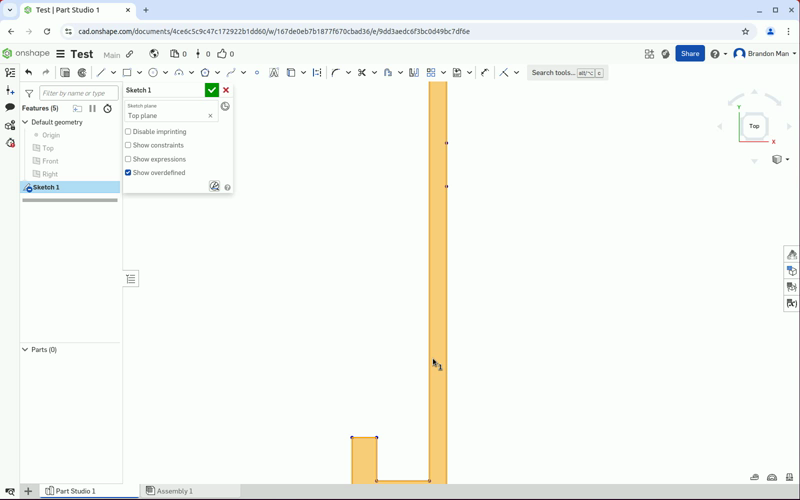
scroll(-6)
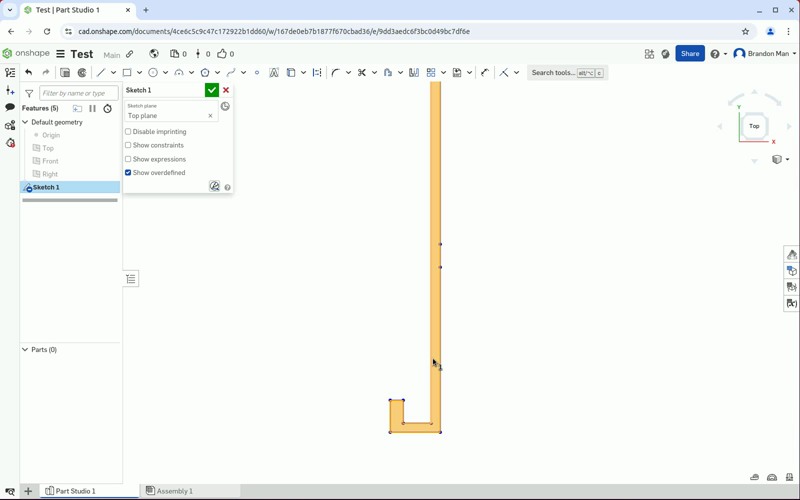
scroll(-6)
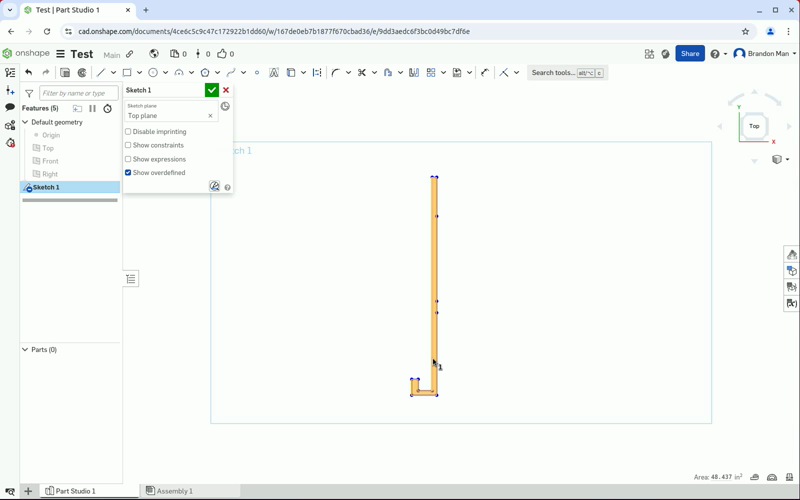
mouse_move(73, 352)
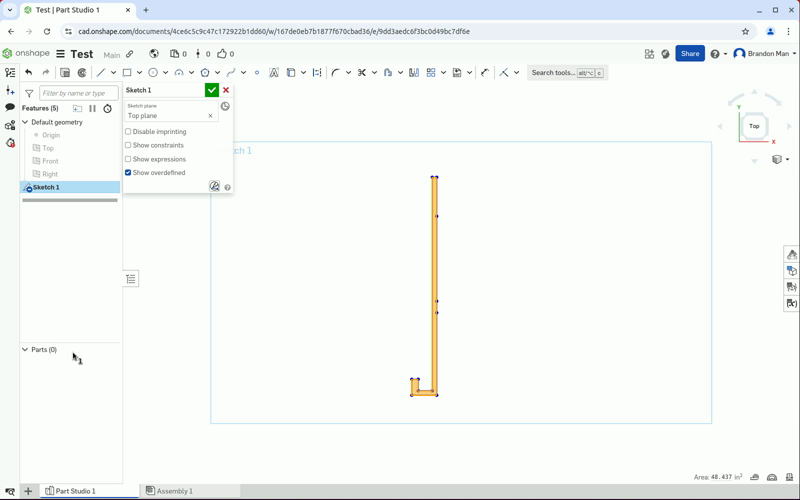
key(shift+y)
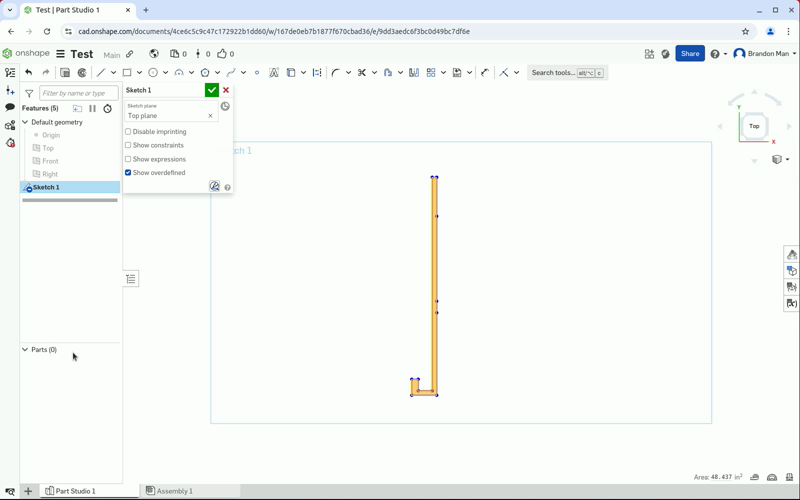
key(shift+e)
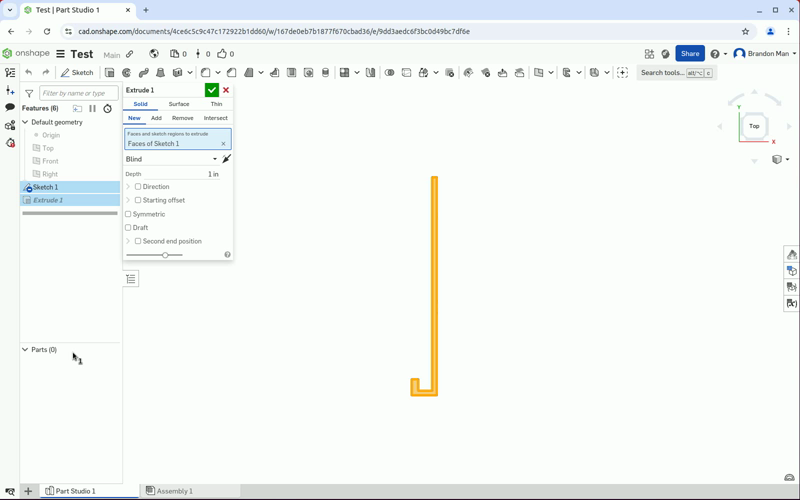
mouse_move(143, 106)
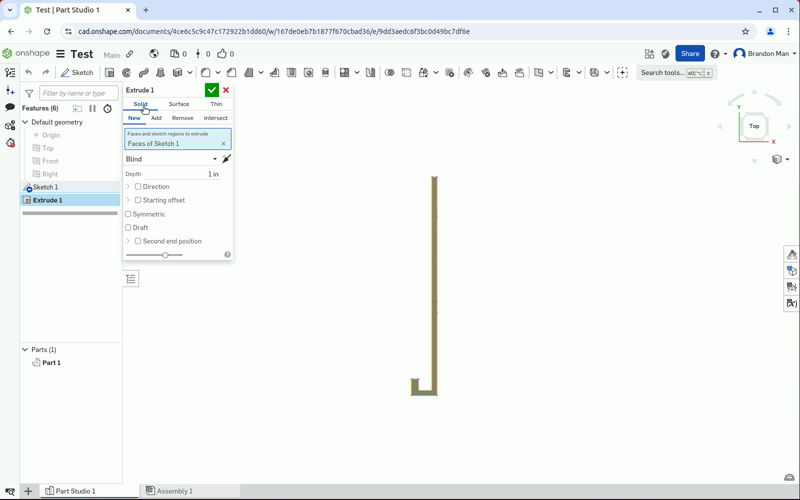
click(143, 106)
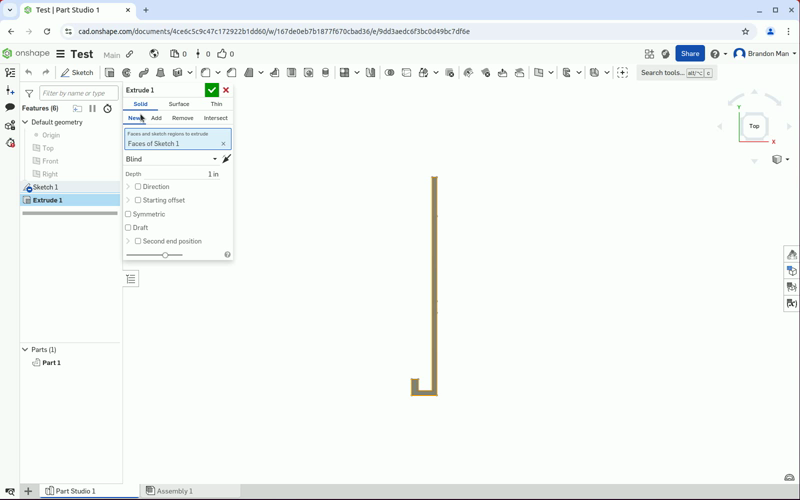
mouse_move(137, 120)
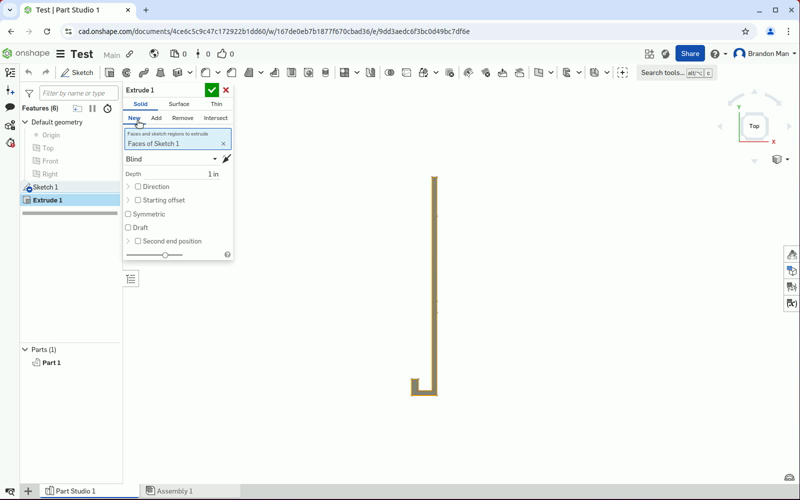
click(137, 120)
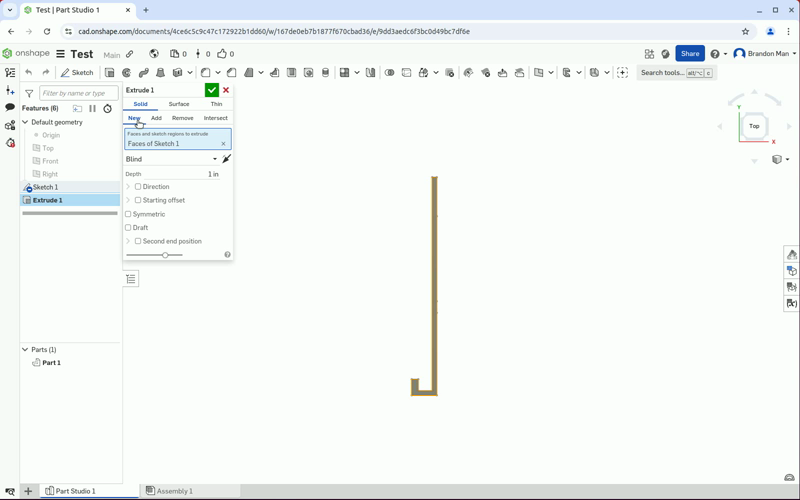
key(tab, 4)
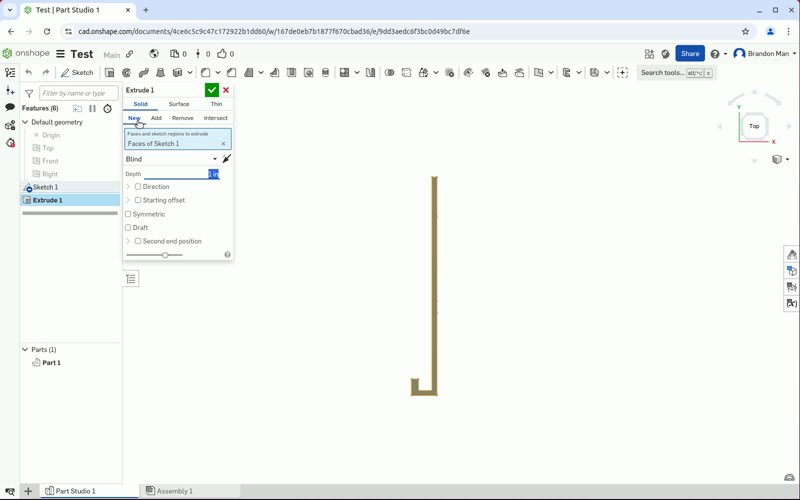
text(9.869)
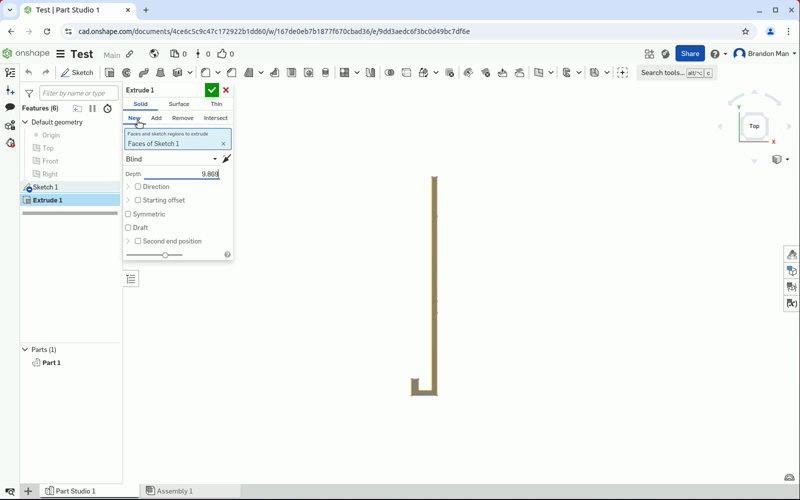
key(enter)
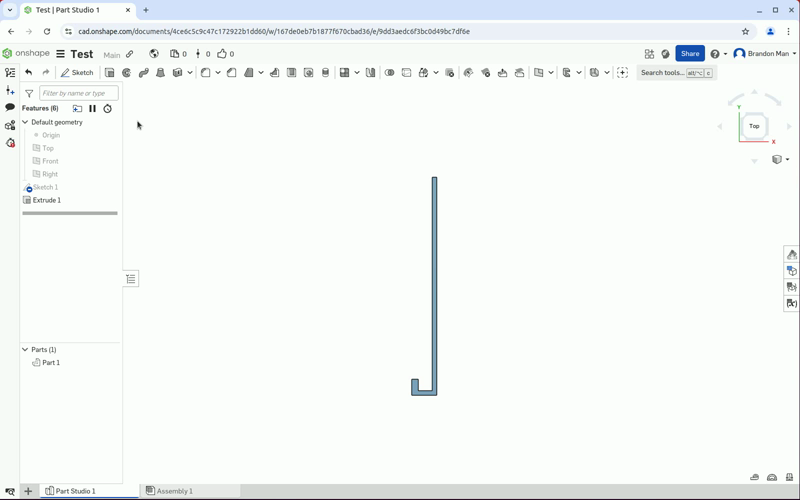
key(shift+h)
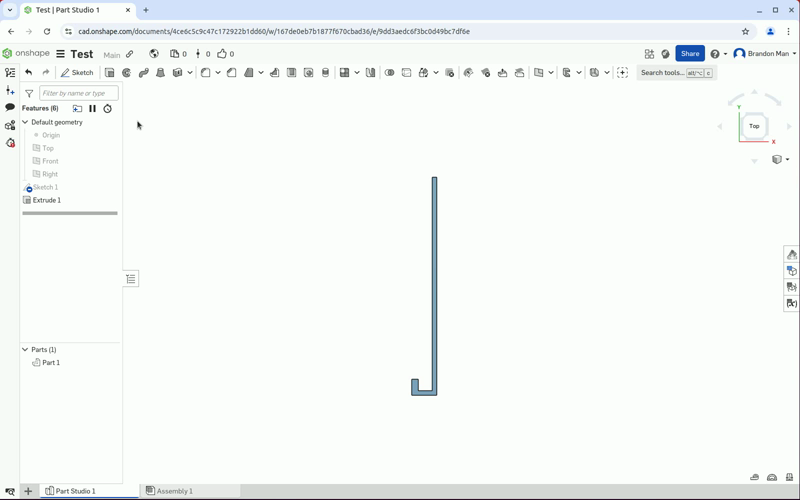
key(shift+h)
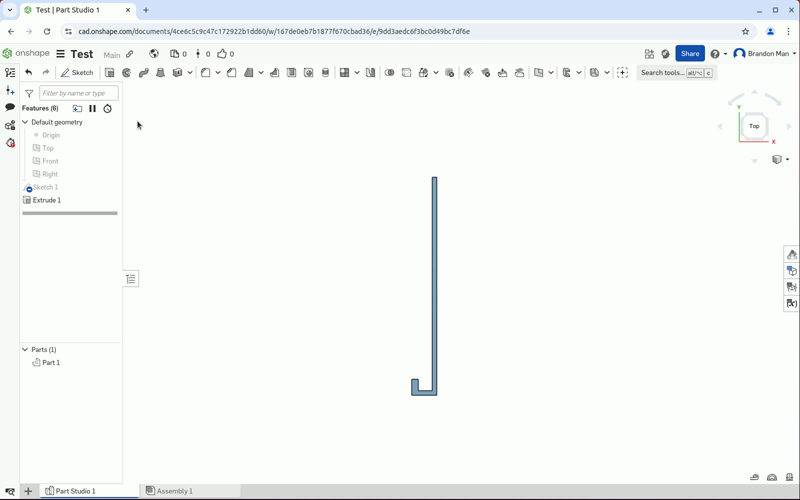
mouse_move(73, 189)
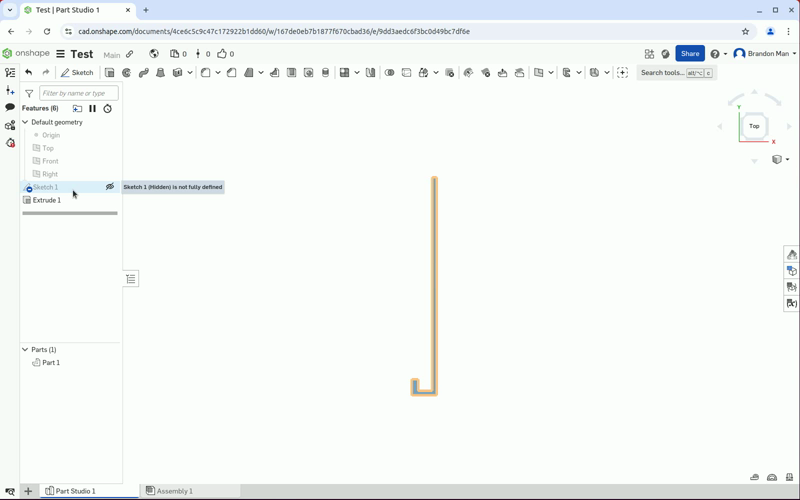
click(73, 189)
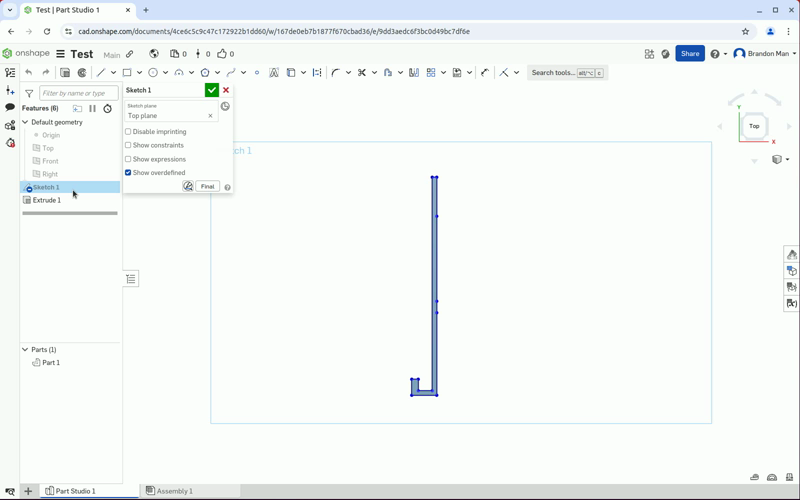
mouse_move(229, 92)
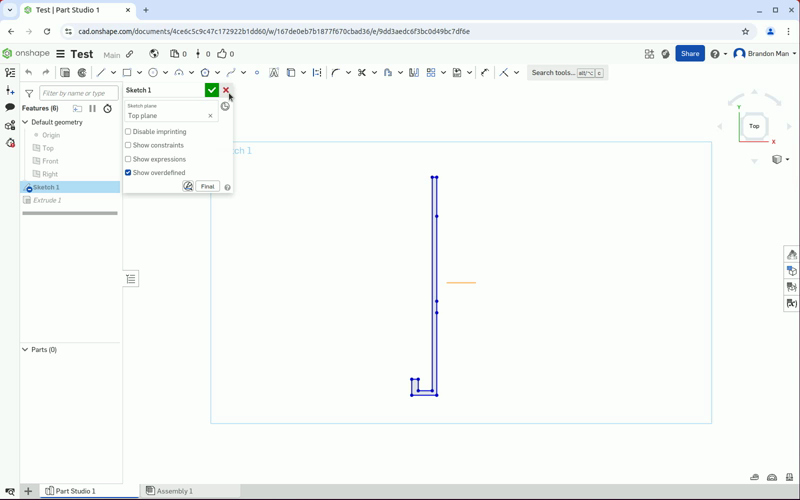
click(229, 92)
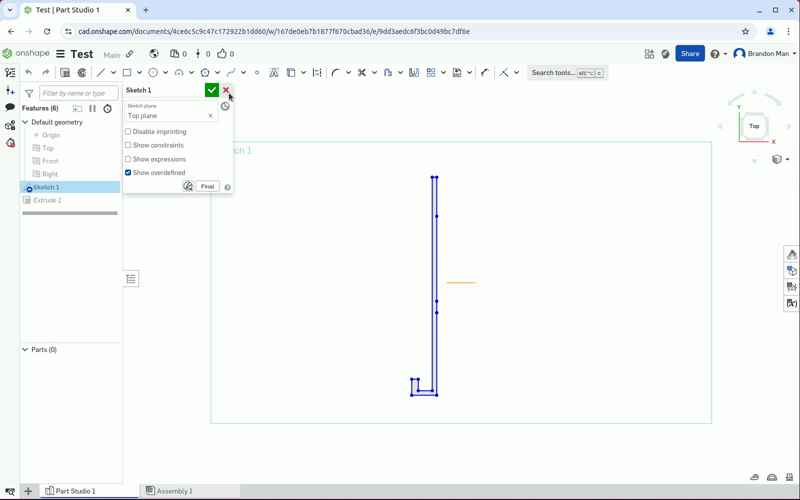
key(shift+s)
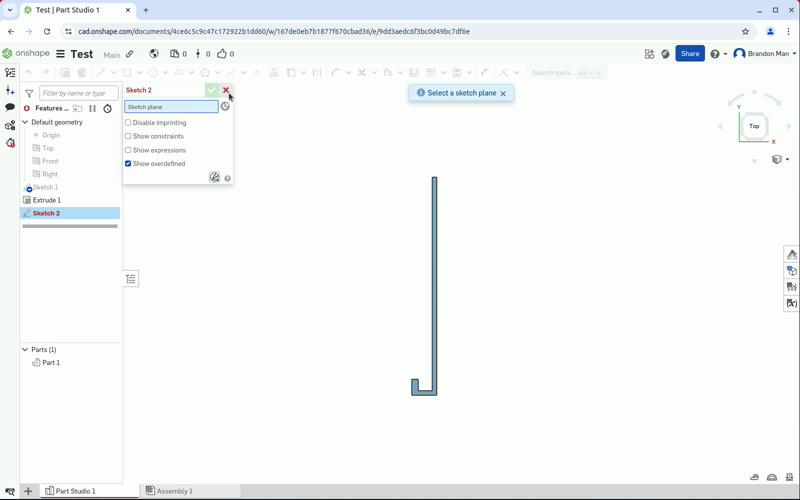
mouse_move(73, 150)
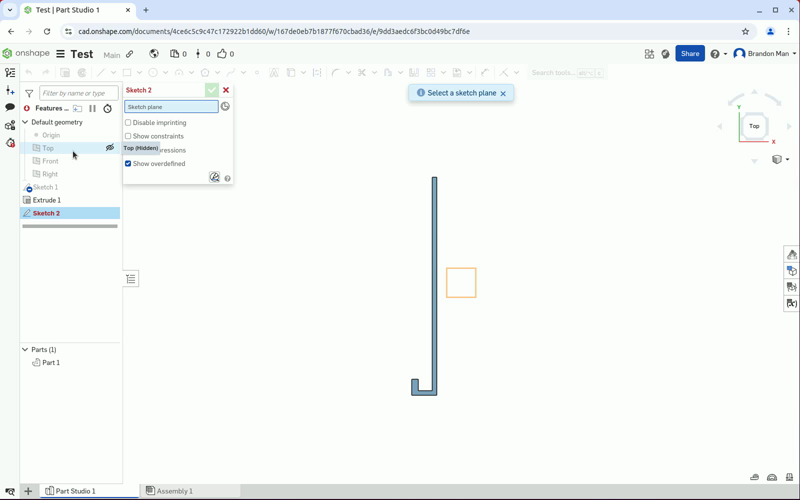
click(73, 150)
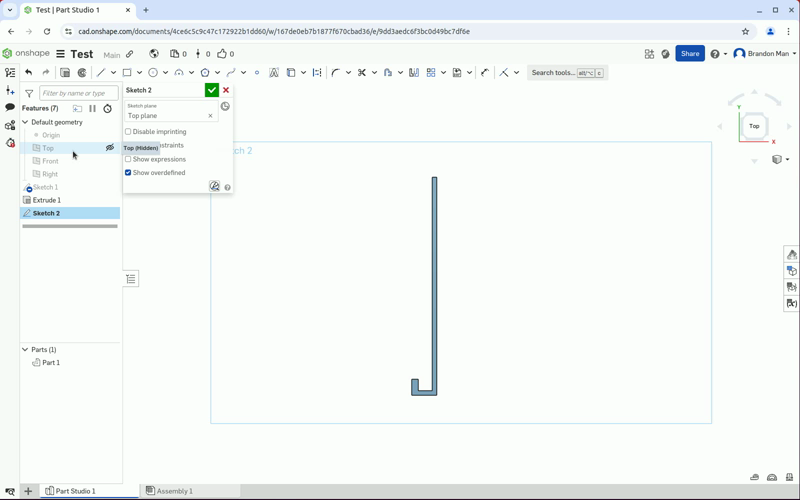
mouse_move(73, 352)
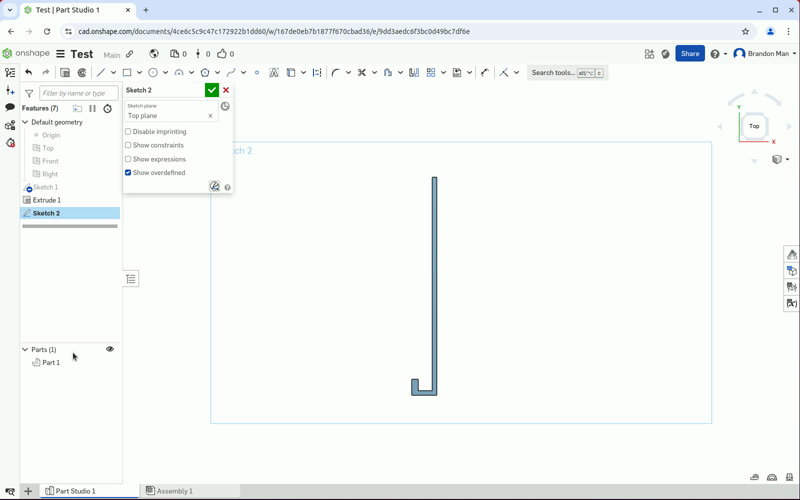
key(y)
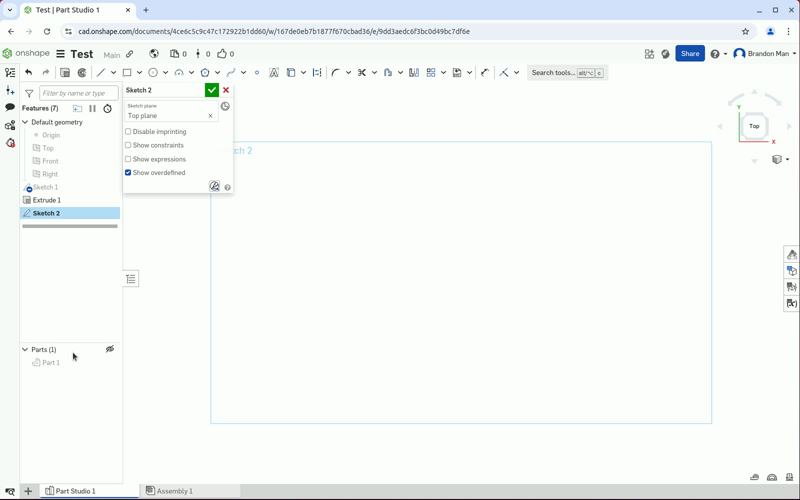
key(l)
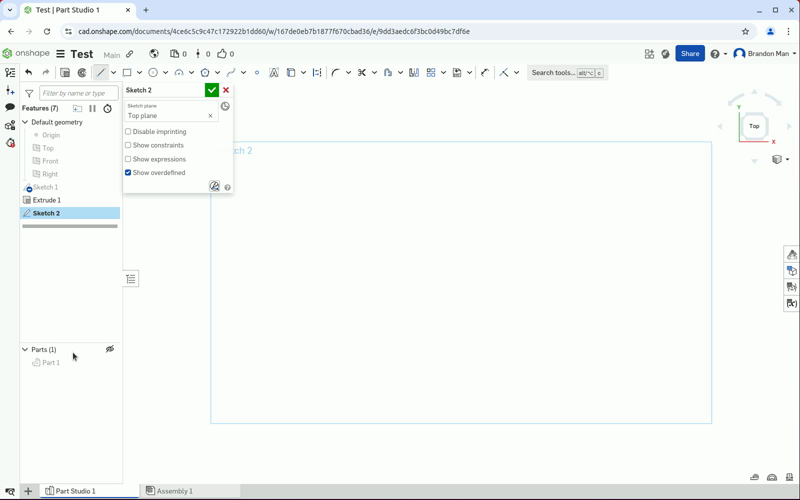
key_down(shift)
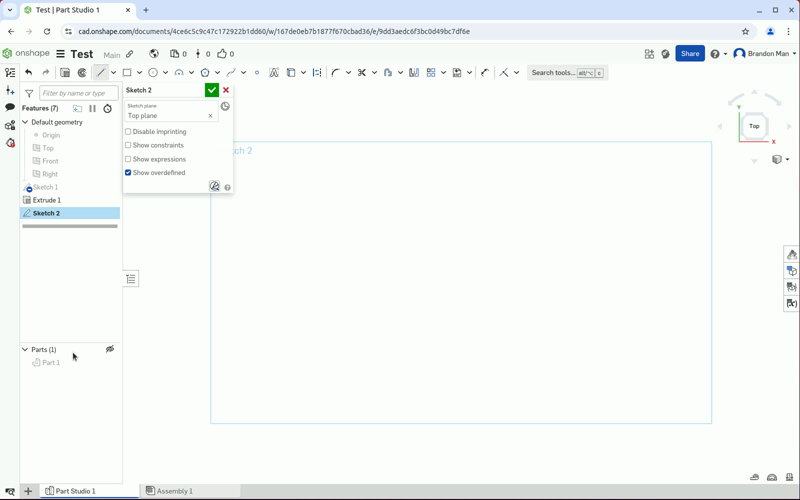
mouse_move(436, 313)
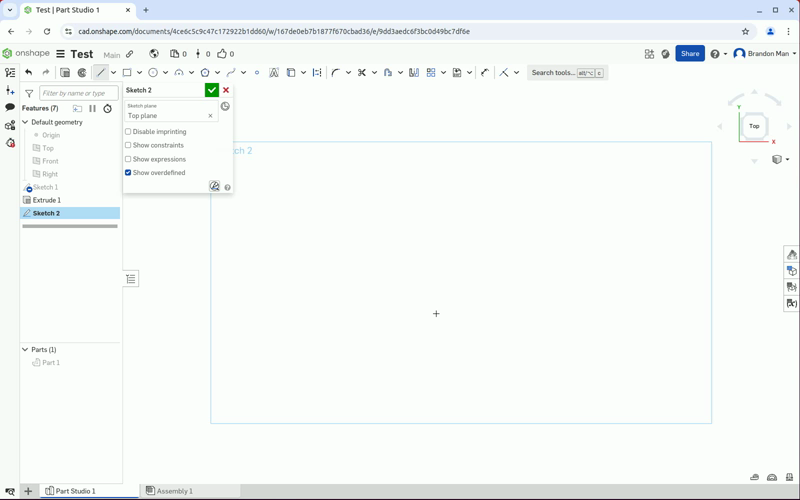
click(436, 313)
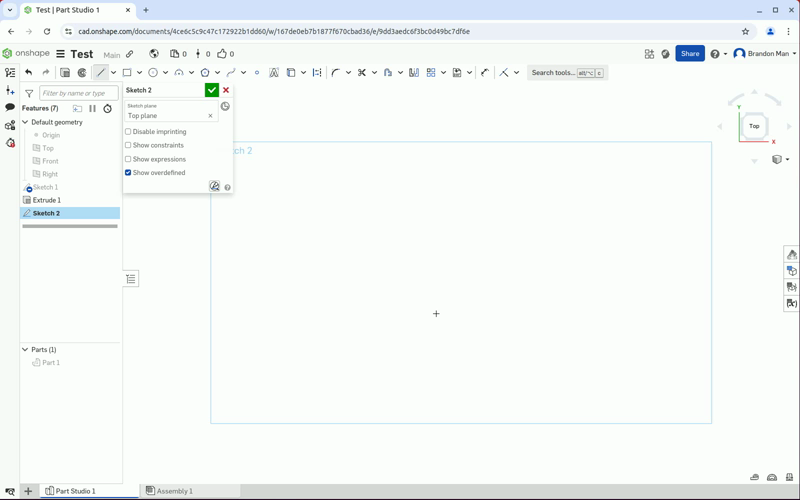
key_up(shift)
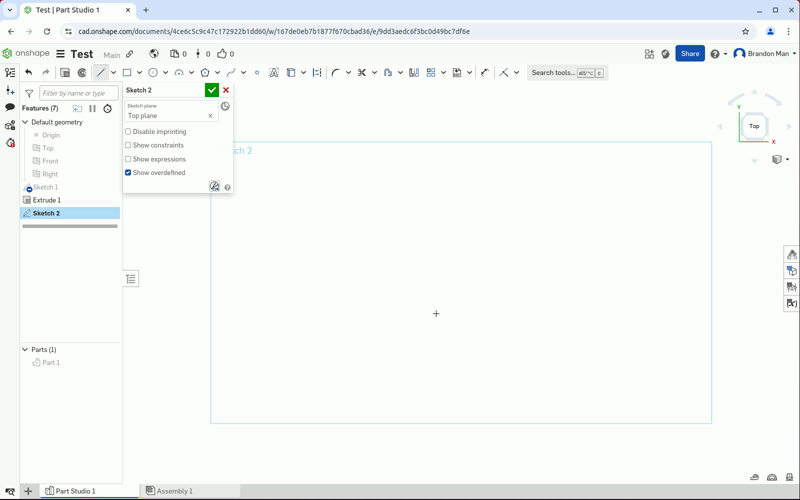
key_down(shift)
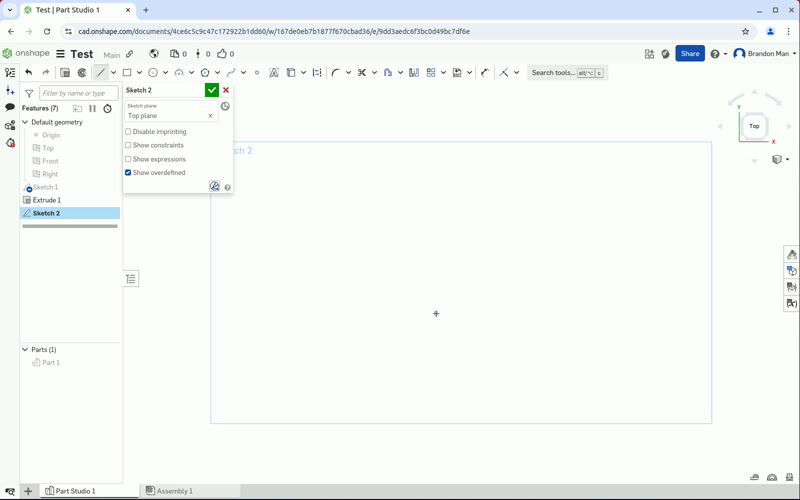
mouse_move(511, 396)
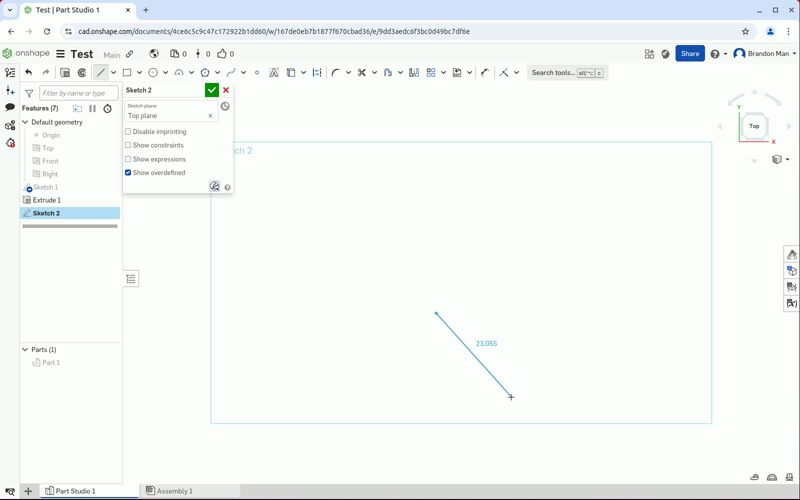
click(511, 396)
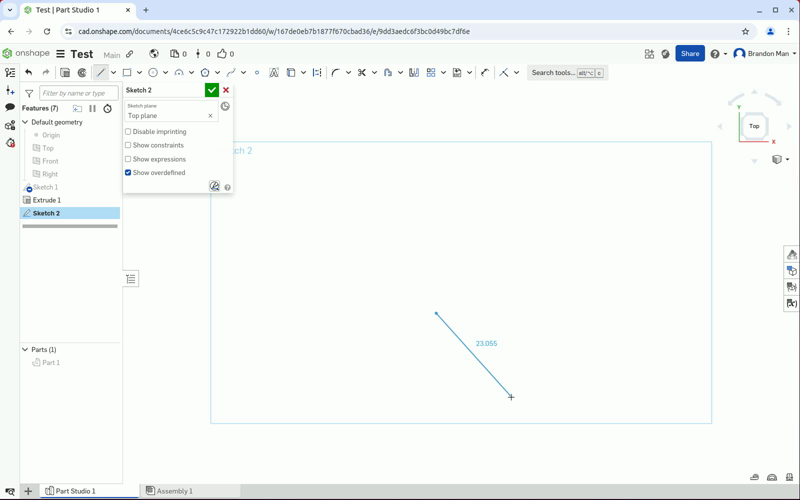
key_up(shift)
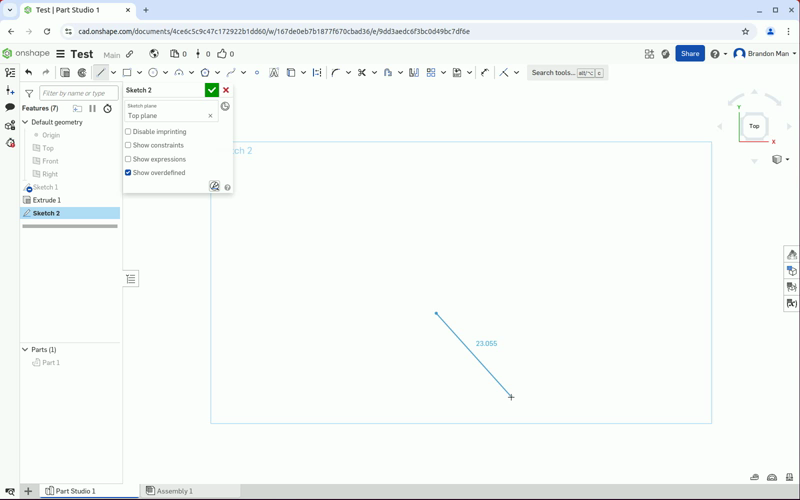
key_down(shift)
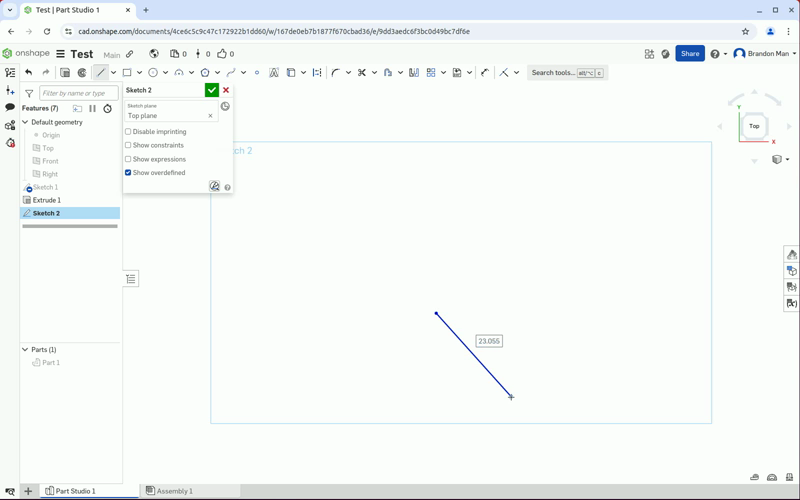
mouse_move(541, 396)
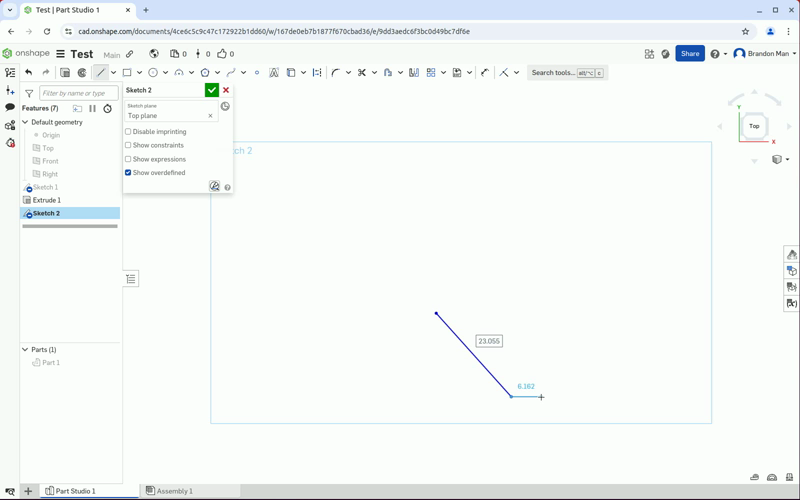
mouse_move(522, 396)
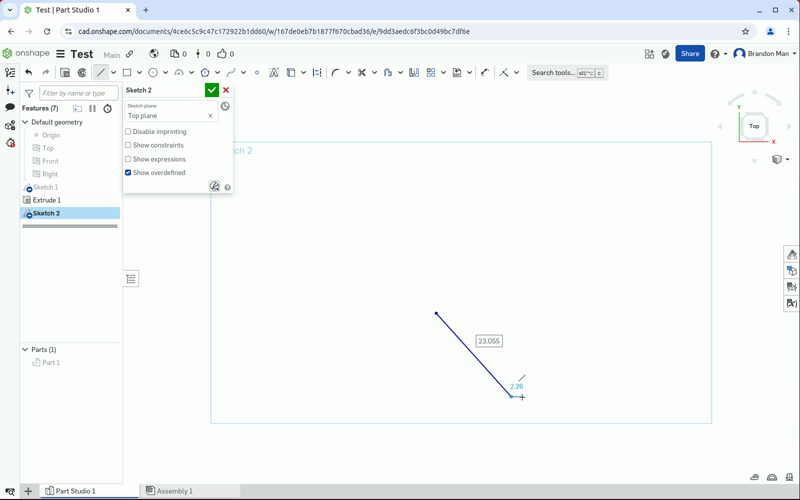
click(522, 396)
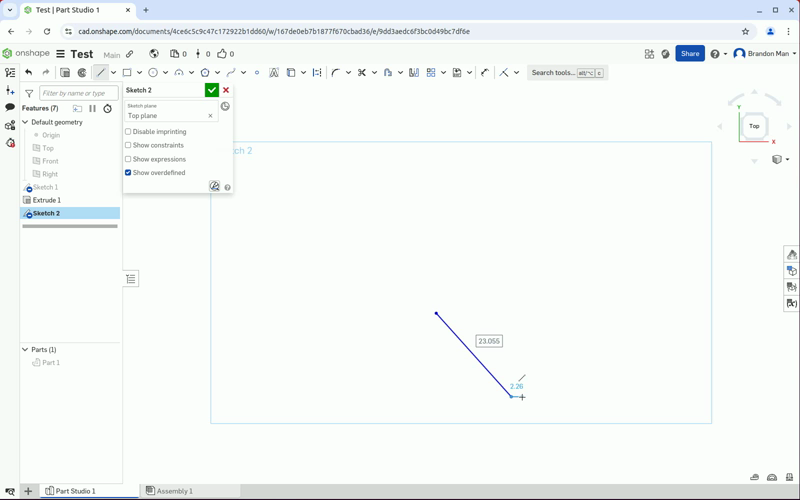
key_up(shift)
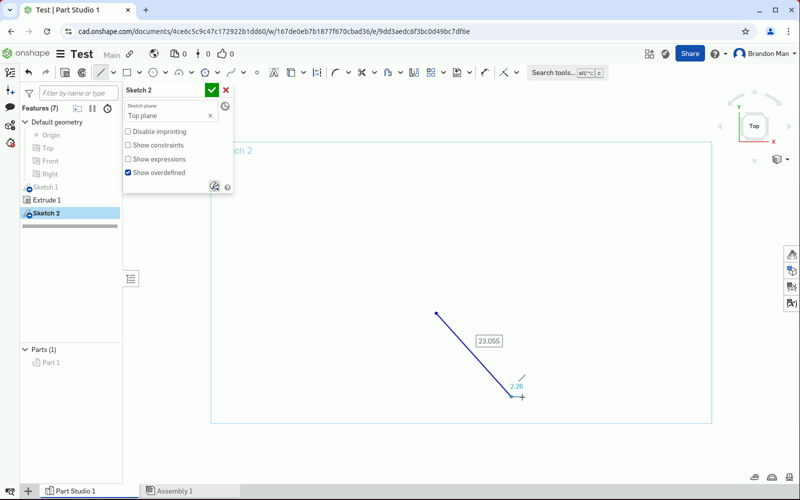
key_down(shift)
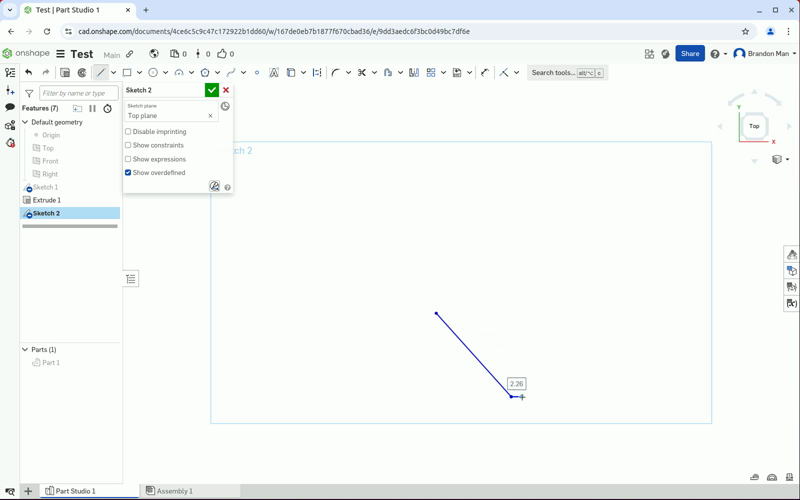
mouse_move(436, 300)
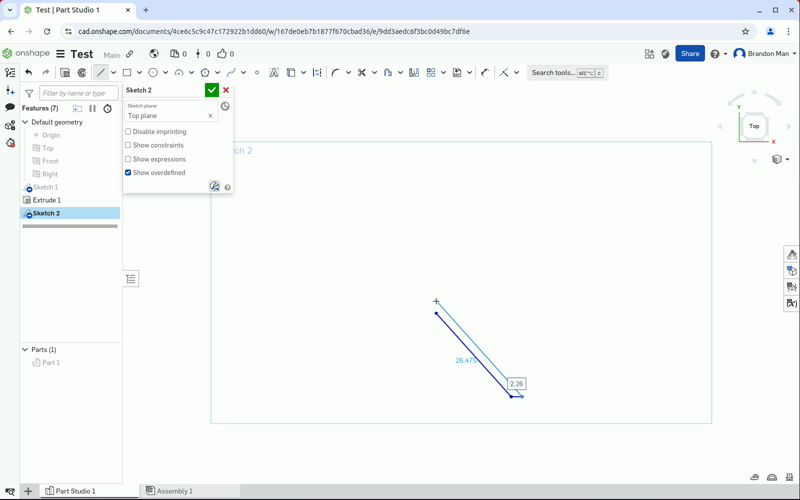
click(436, 300)
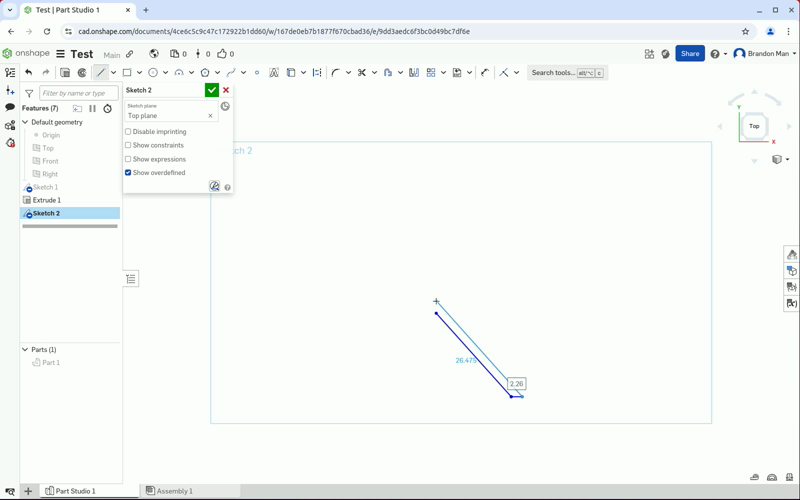
key_up(shift)
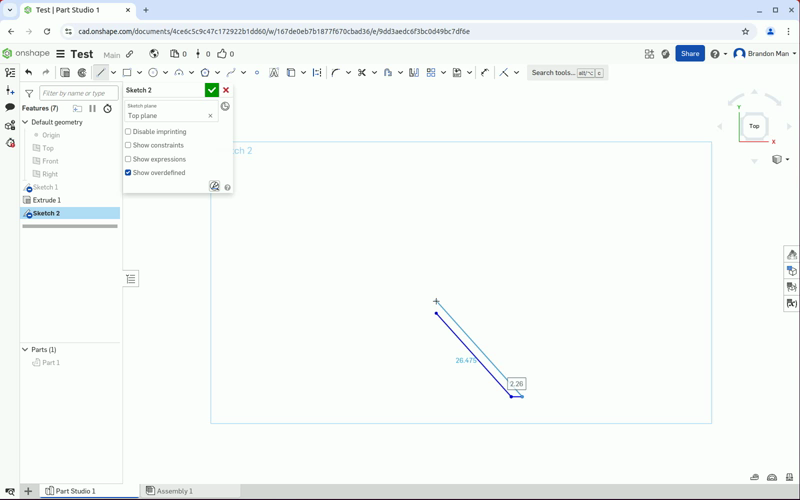
mouse_move(466, 300)
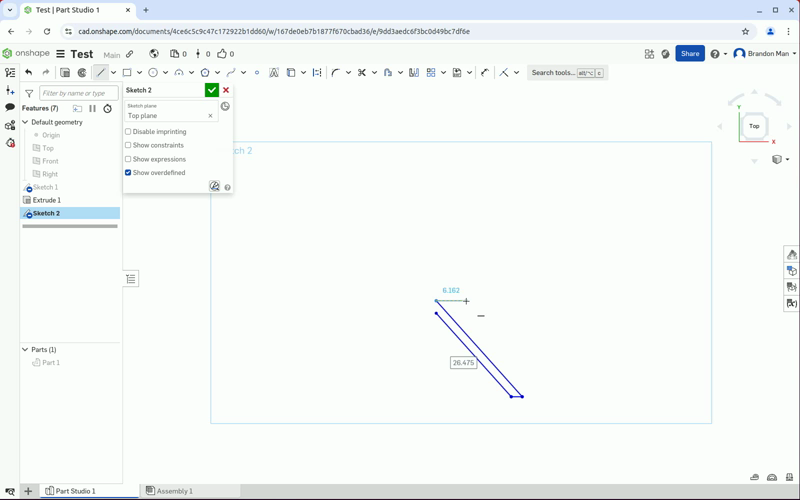
key_down(shift)
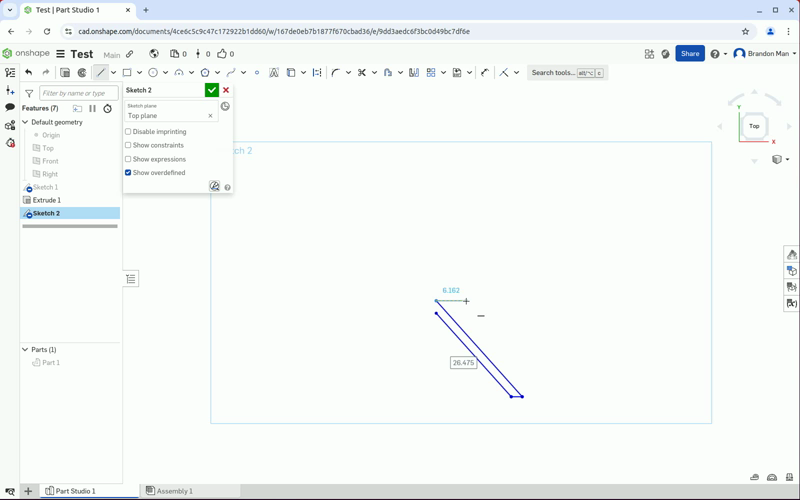
mouse_move(436, 313)
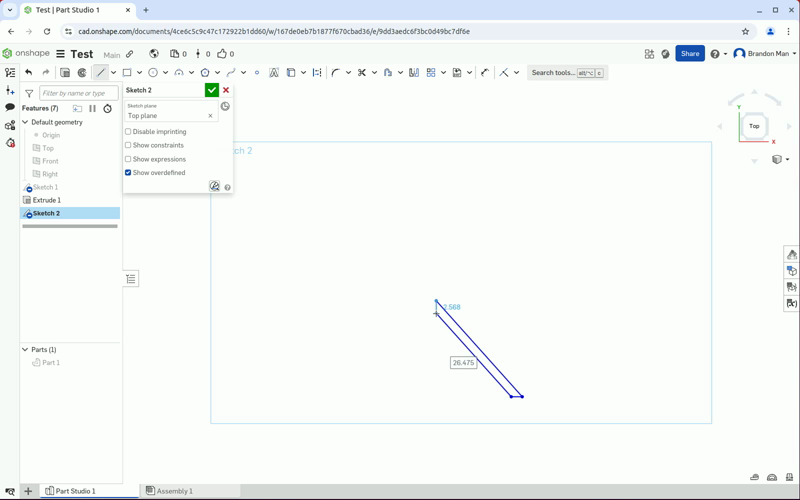
key_up(shift)
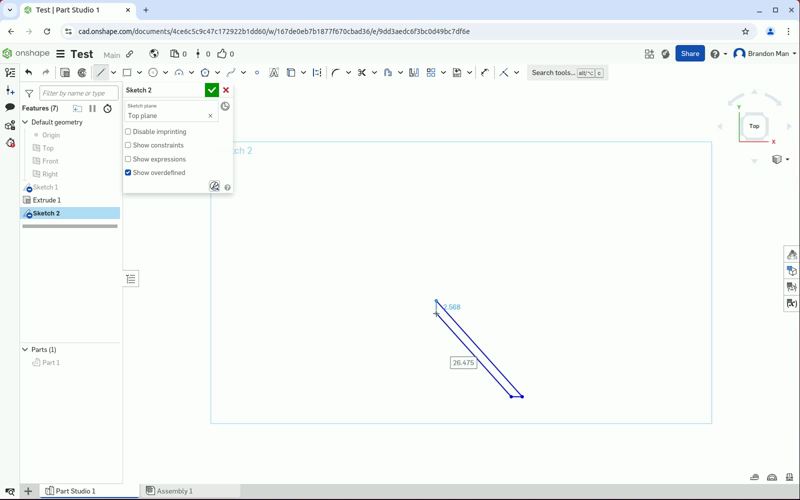
click(436, 313)
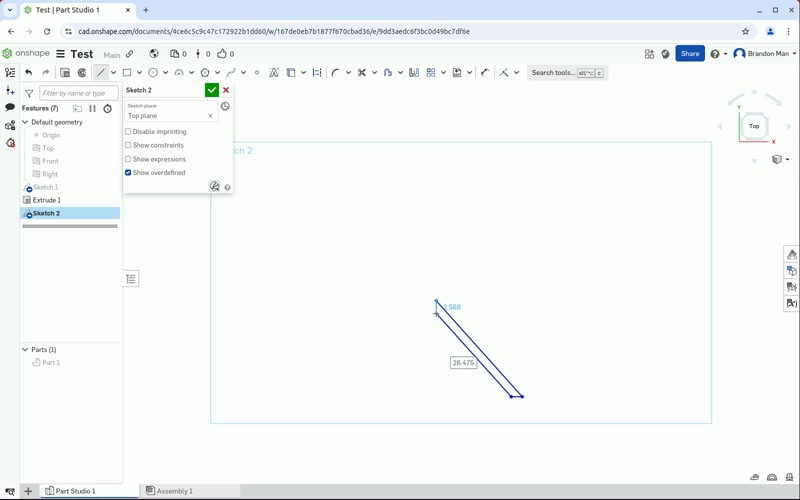
key(esc)
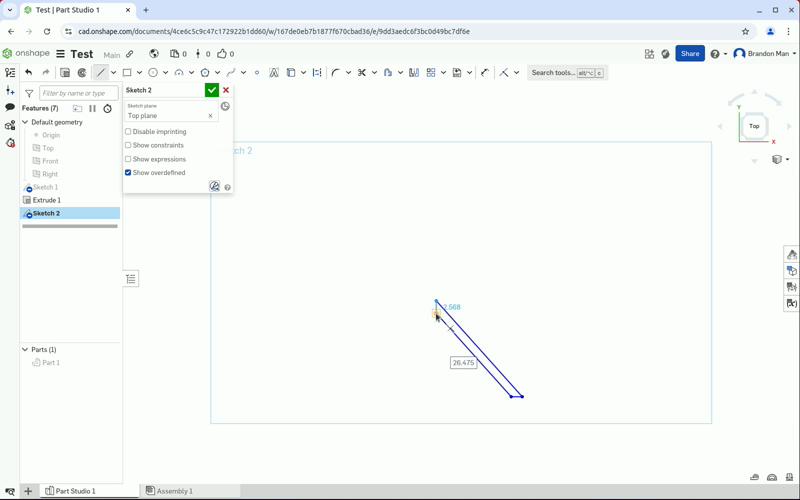
mouse_move(467, 340)
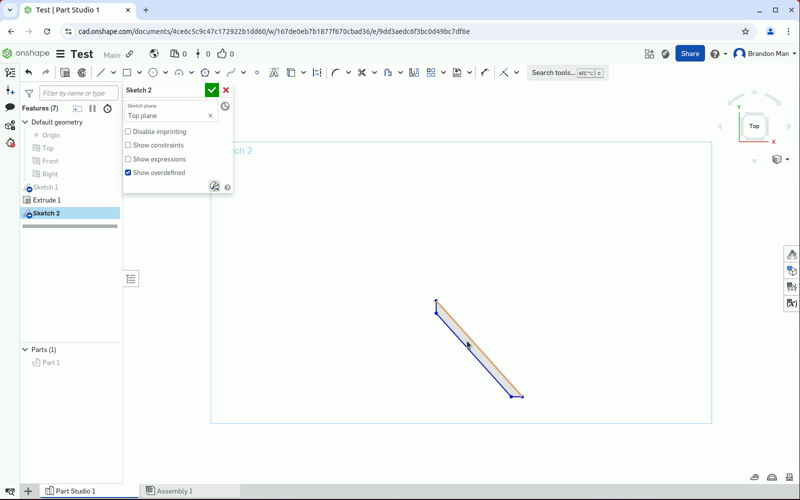
scroll(6)
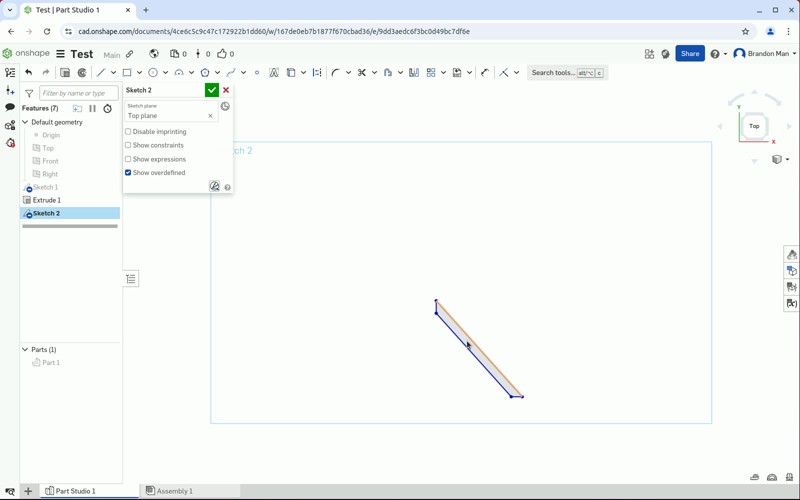
scroll(6)
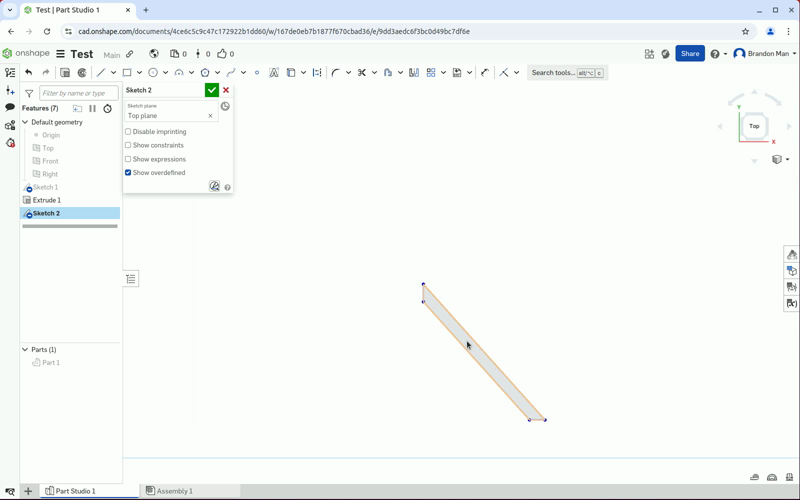
scroll(6)
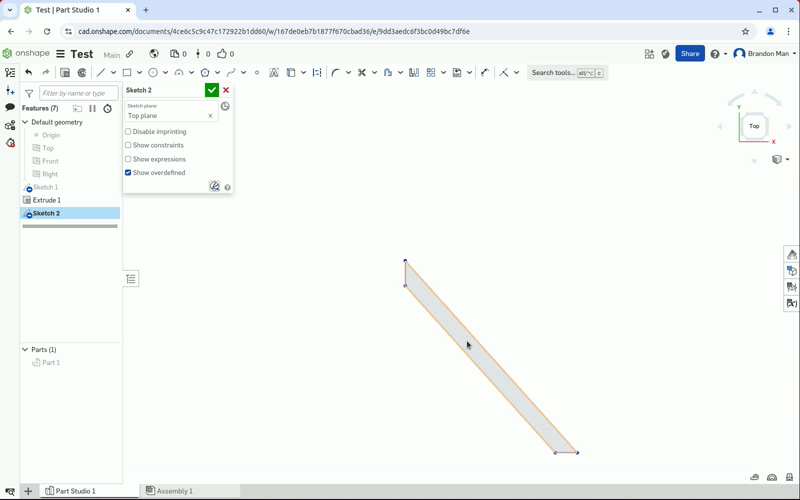
scroll(6)
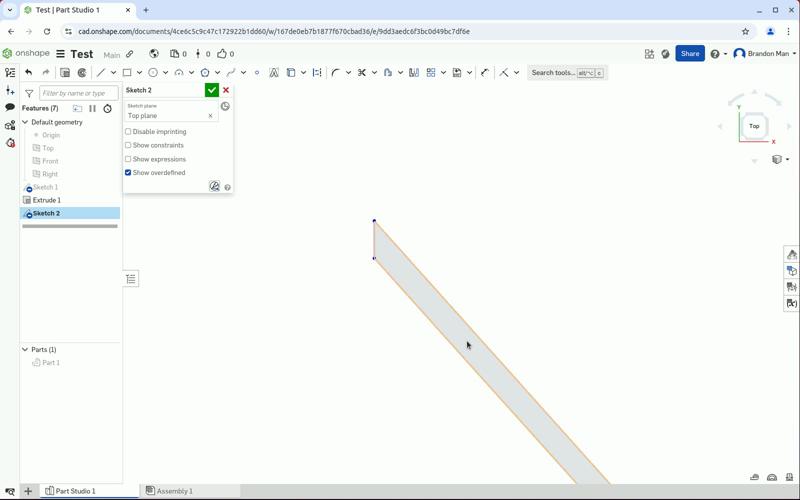
scroll(6)
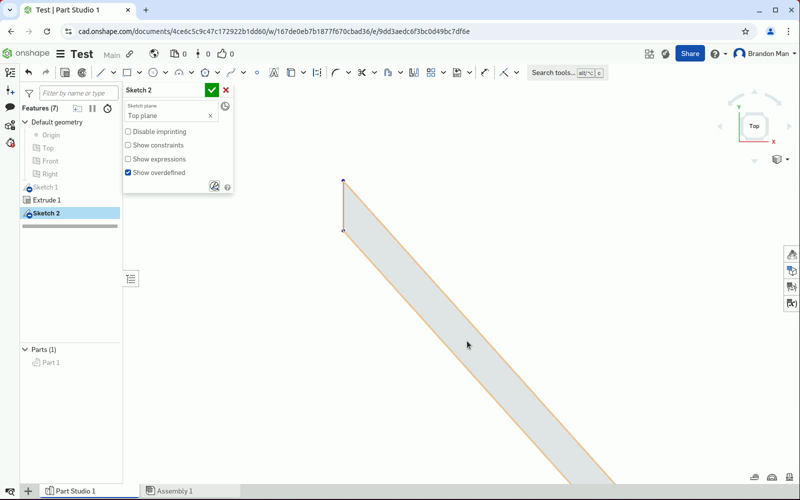
scroll(6)
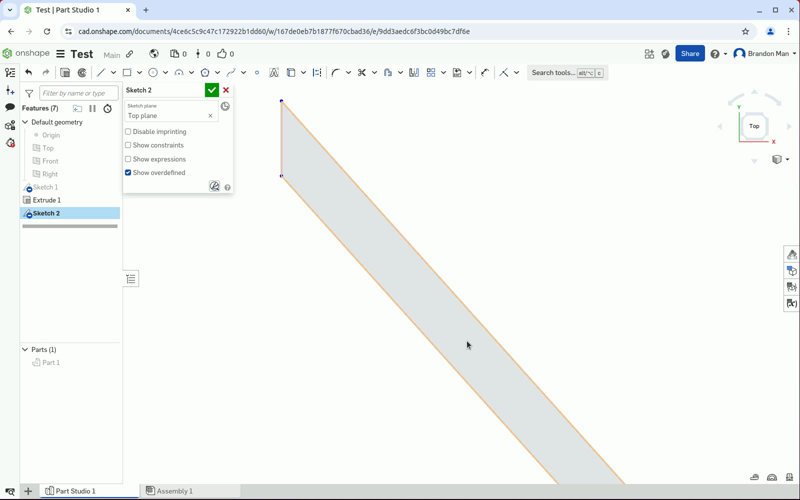
scroll(6)
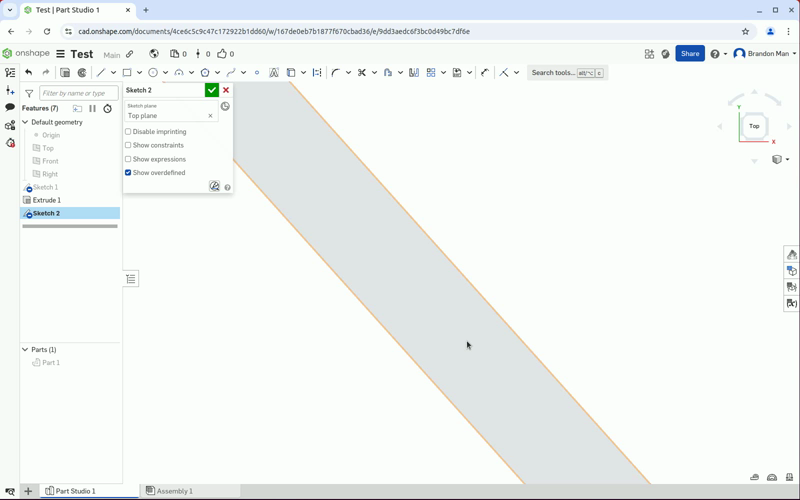
click(467, 340)
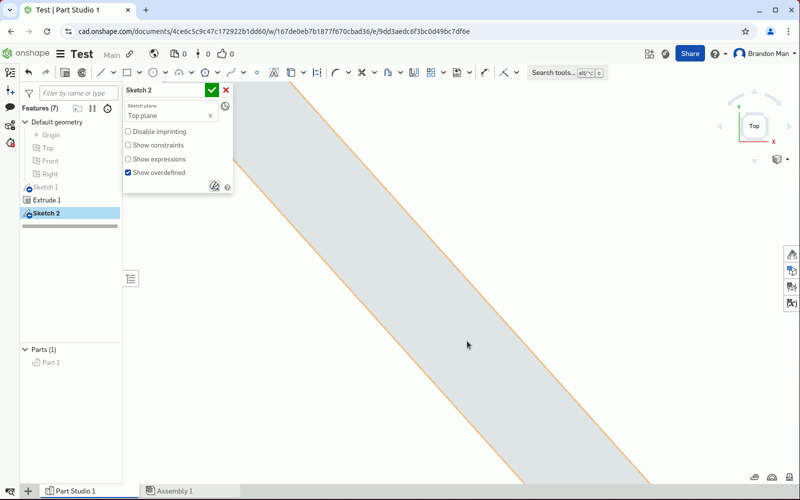
scroll(-6)
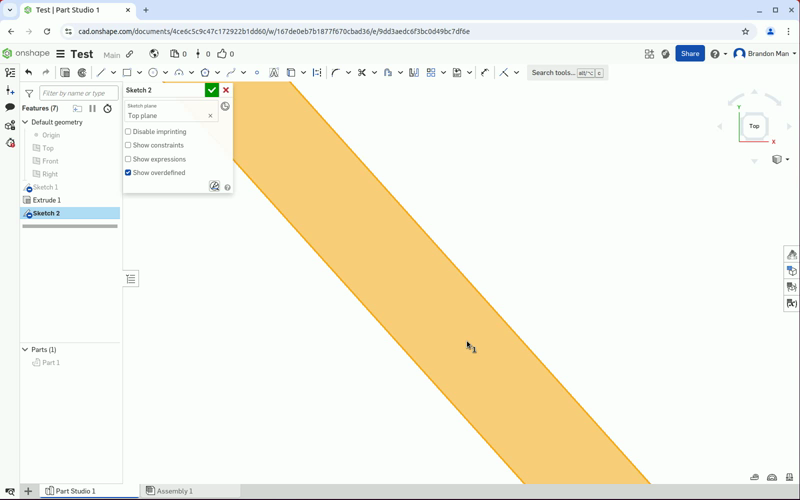
scroll(-6)
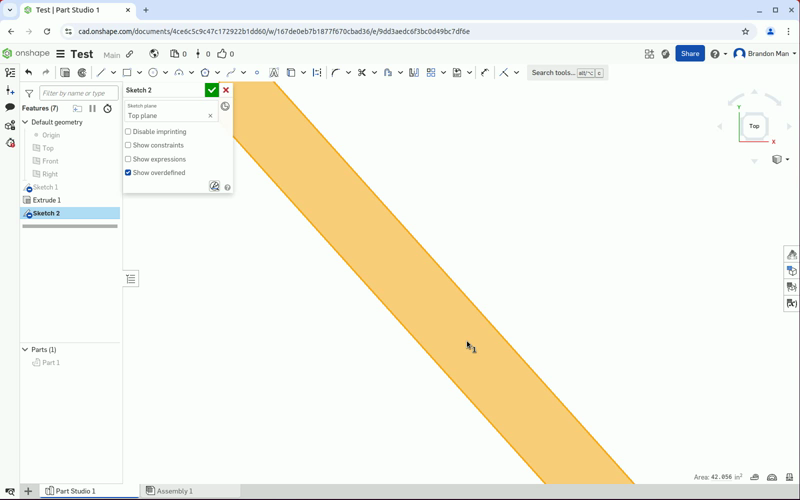
scroll(-6)
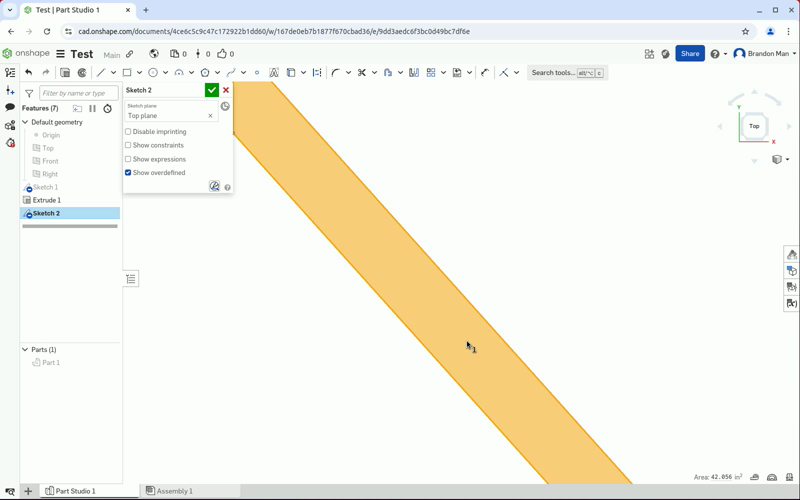
scroll(-6)
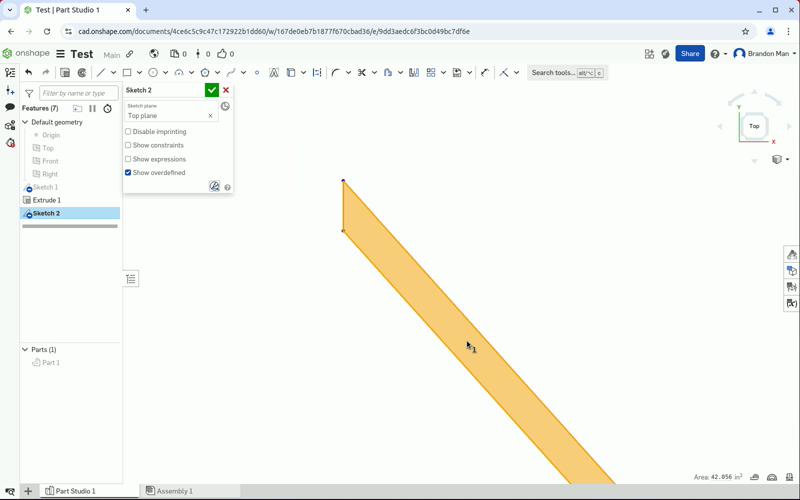
scroll(-6)
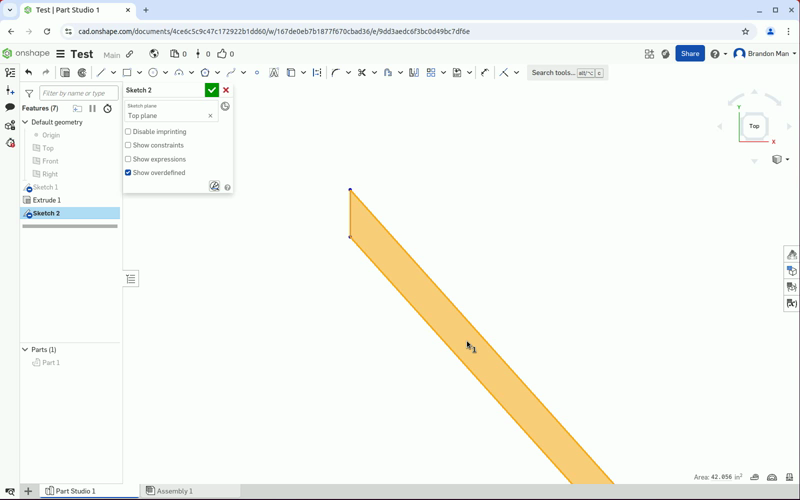
scroll(-6)
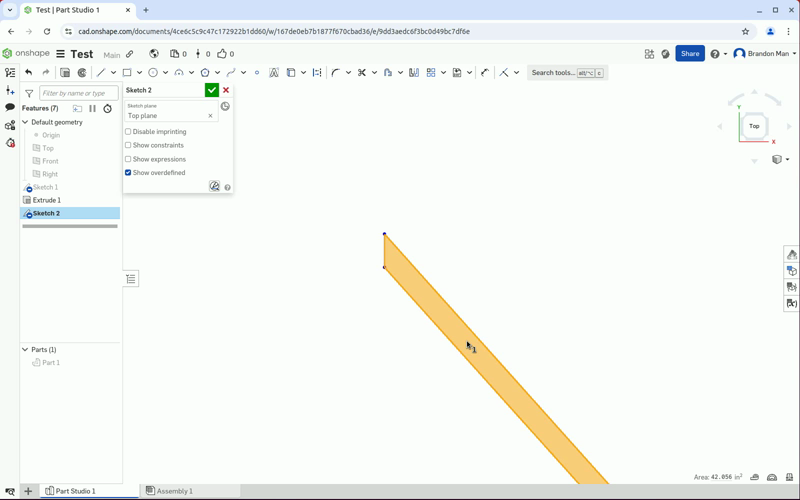
scroll(-6)
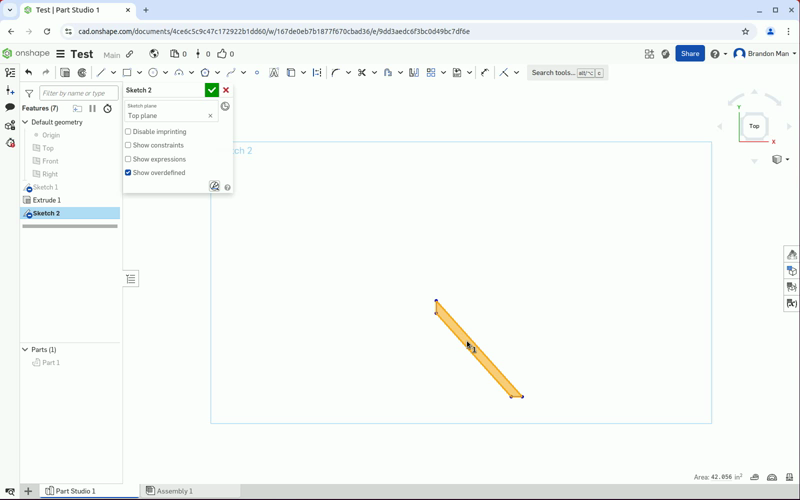
mouse_move(73, 352)
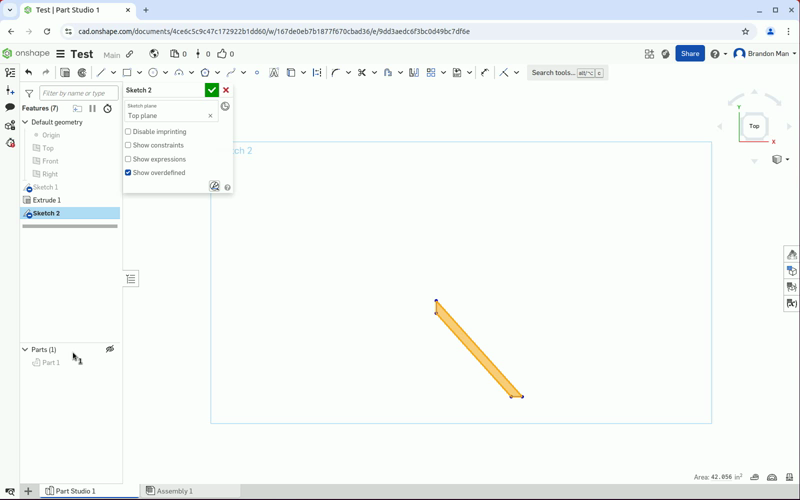
key(shift+y)
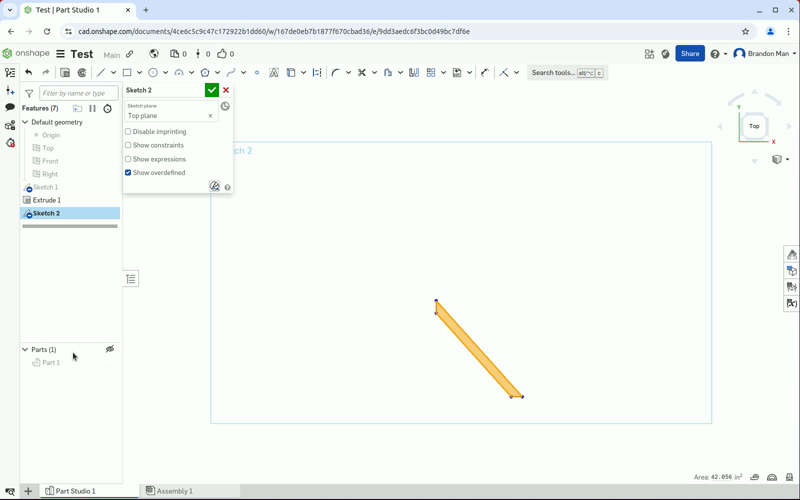
key(shift+e)
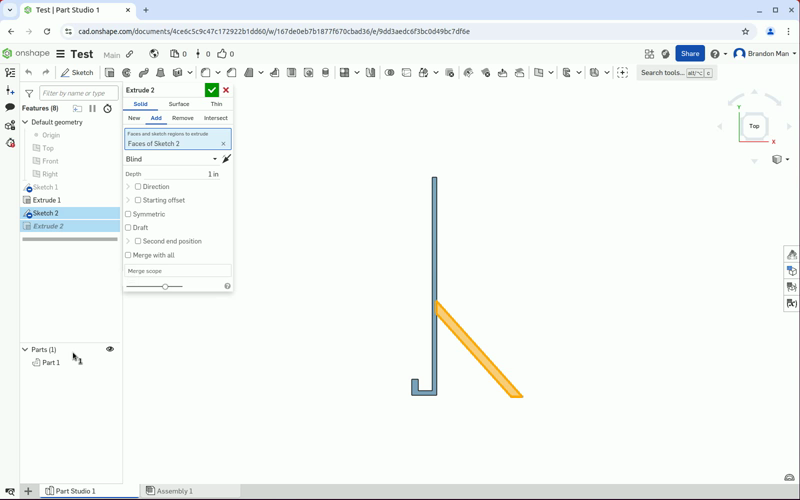
mouse_move(143, 106)
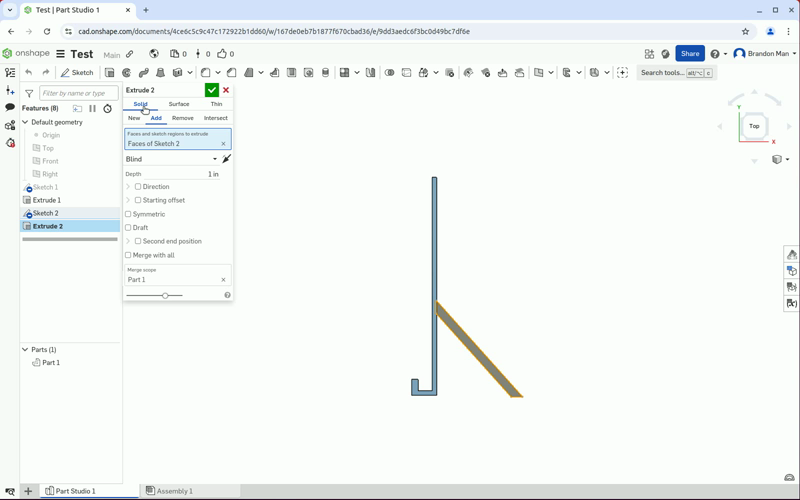
click(143, 106)
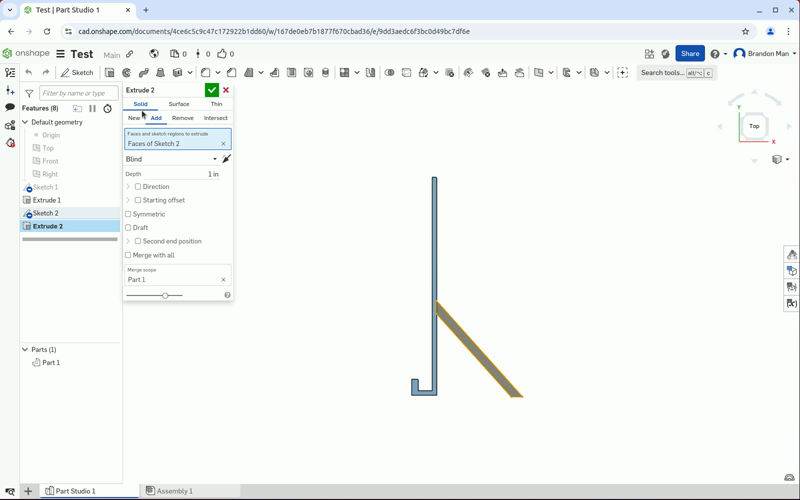
mouse_move(137, 120)
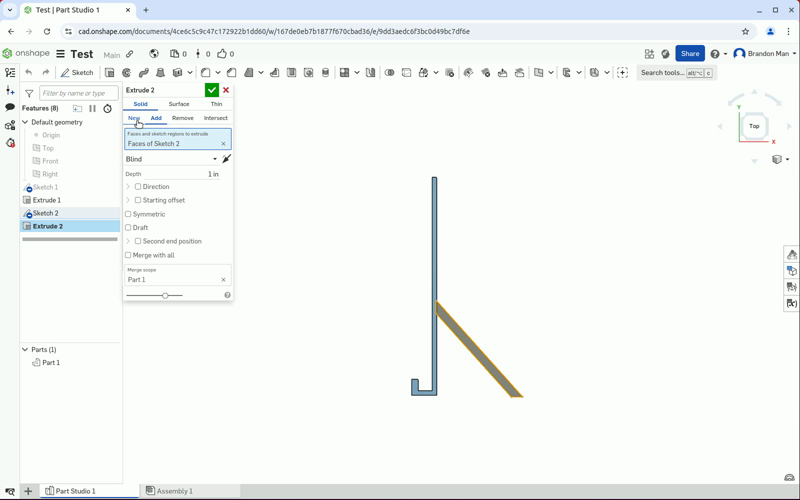
click(137, 120)
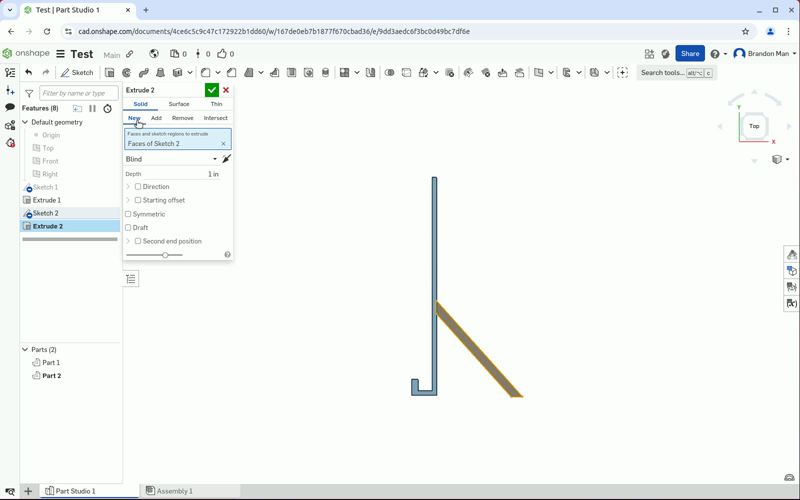
key(tab, 4)
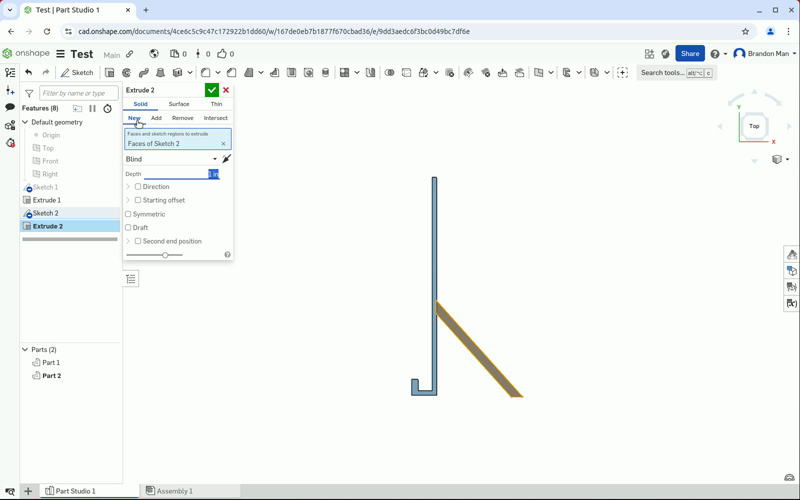
text(9.869)
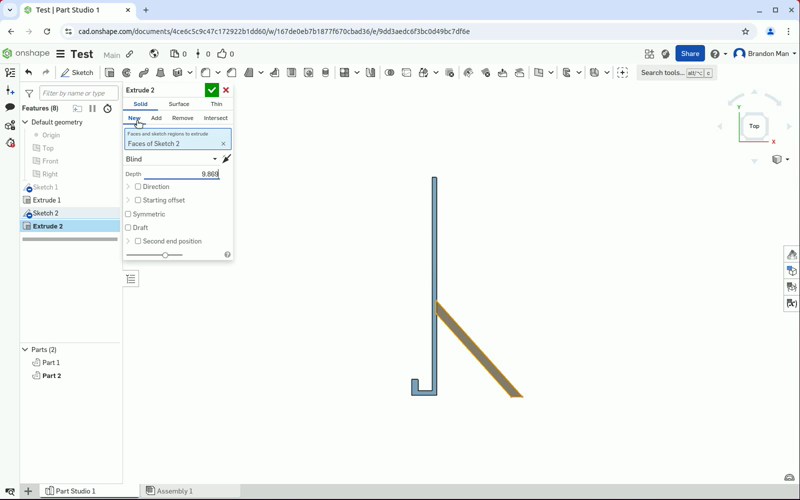
key(enter)
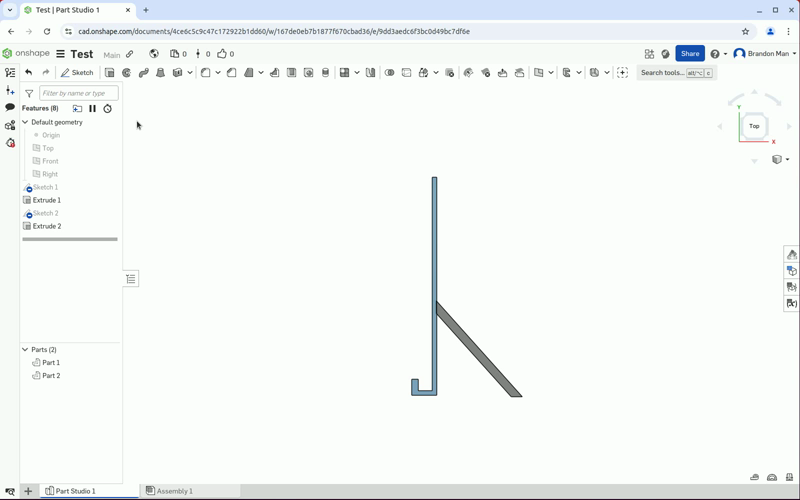
key(shift+h)
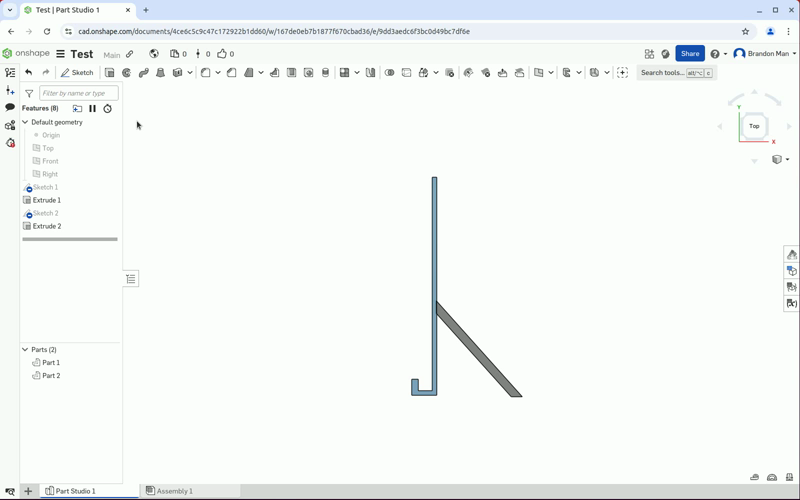
key(shift+h)
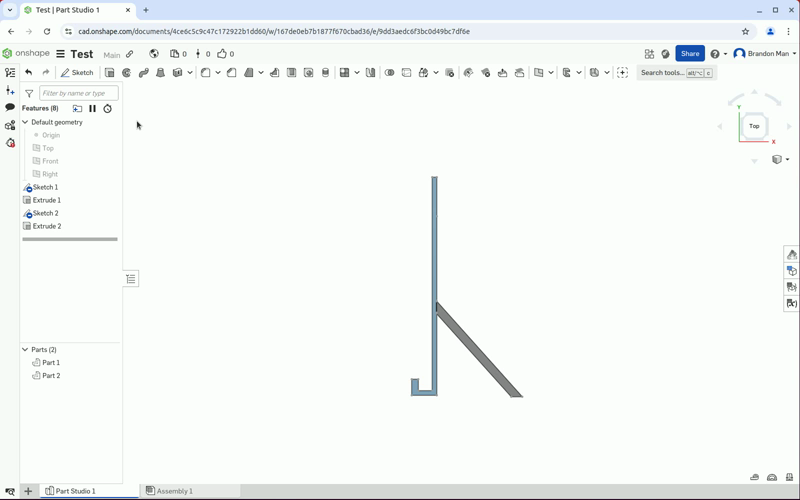
key(shift+7)
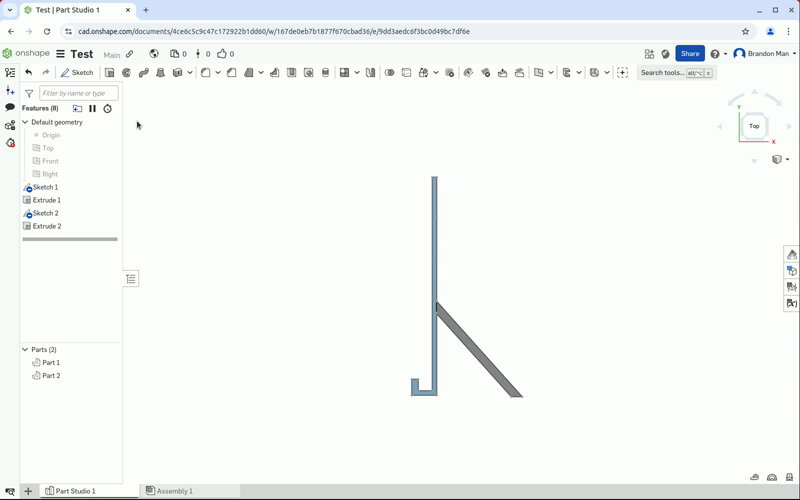
key(up, 3)
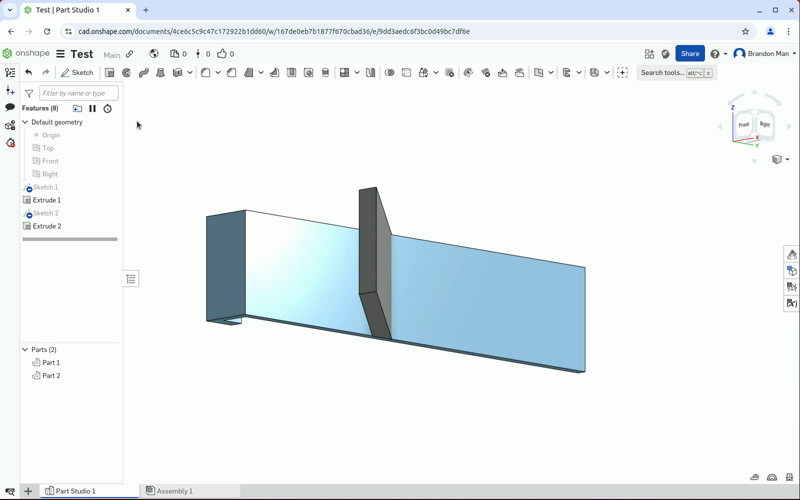
key(left, 3)
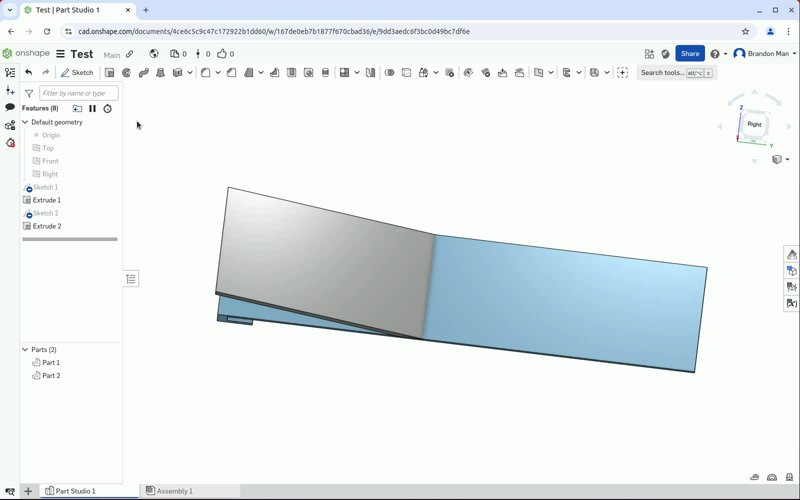
key(right, 3)
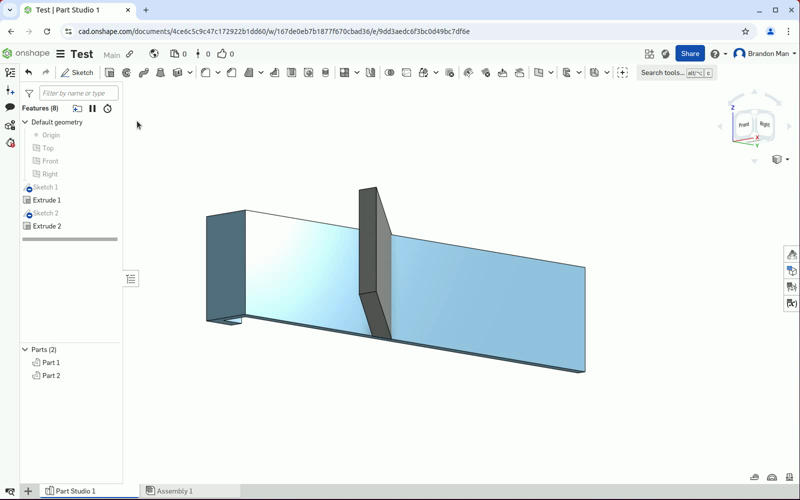
key(down, 3)
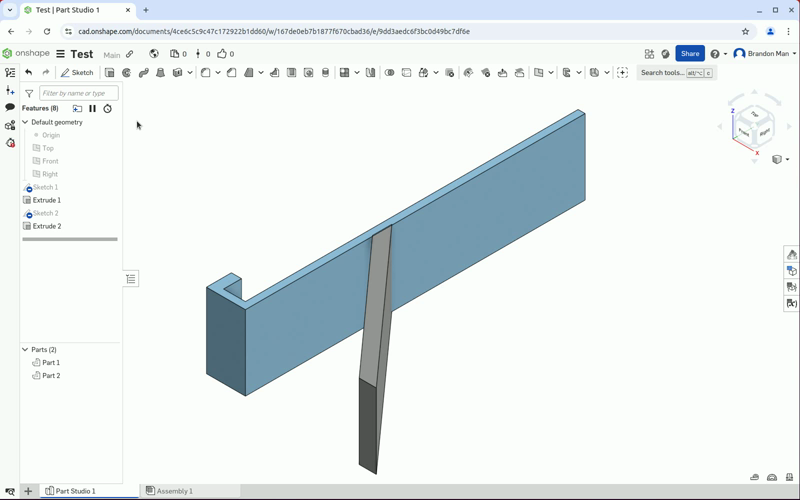
mouse_move(73, 189)
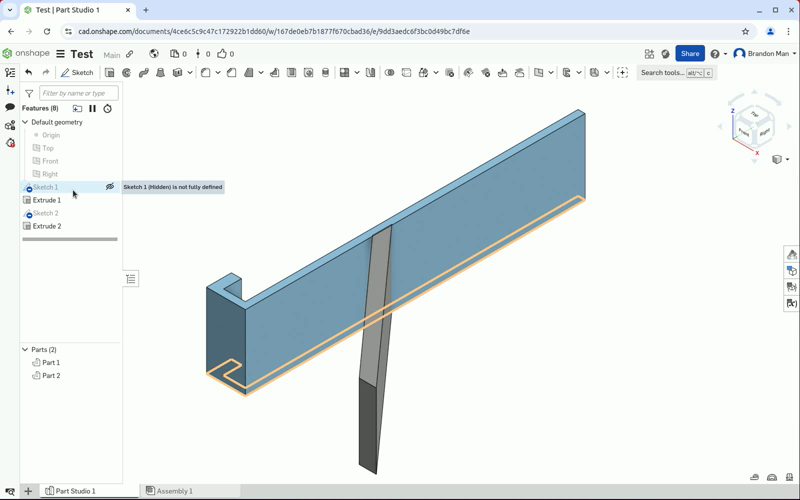
click(73, 189)